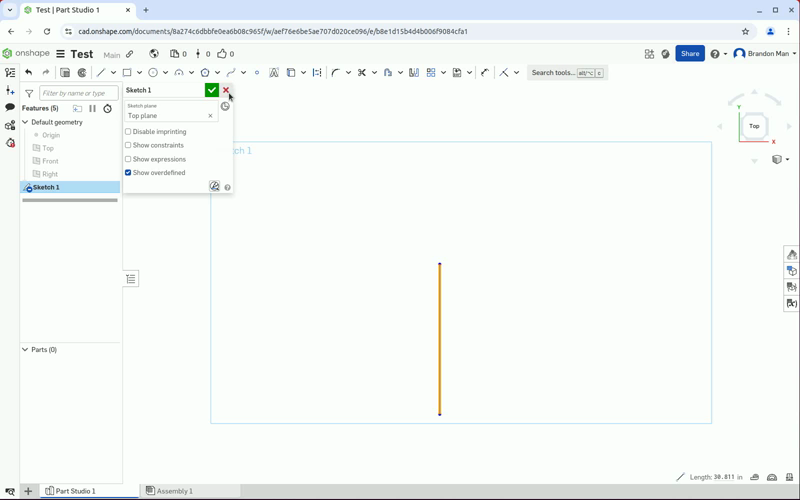
key(shift+h)
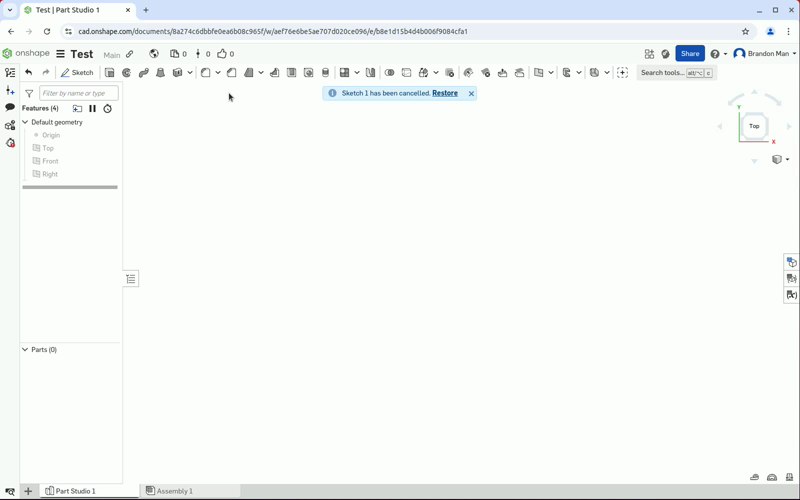
mouse_move(73, 352)
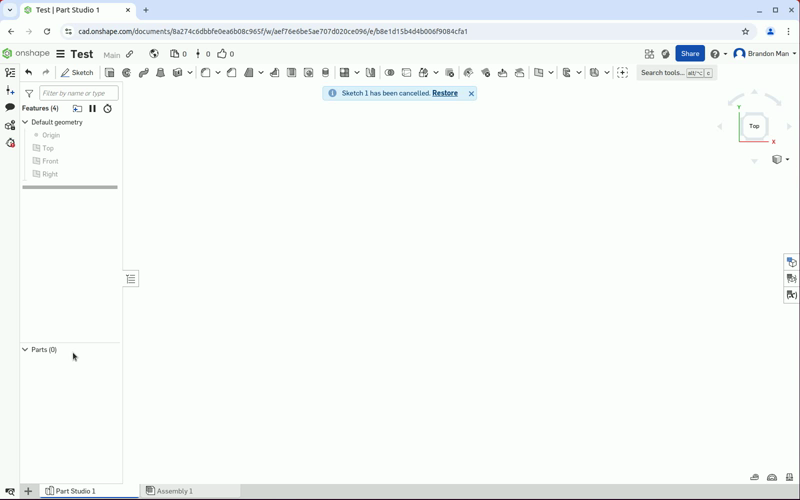
key(y)
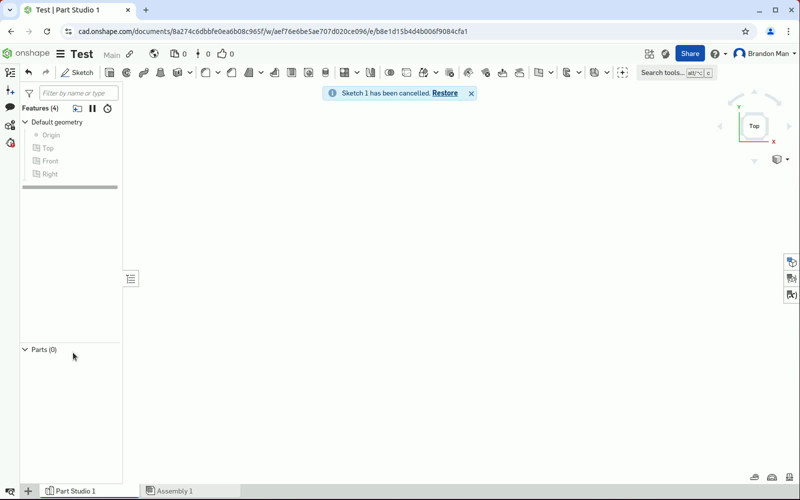
key(shift+p)
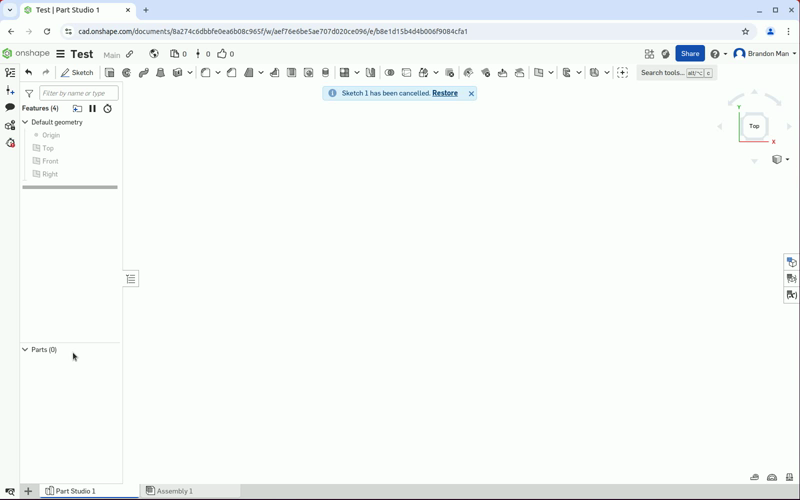
key(space)
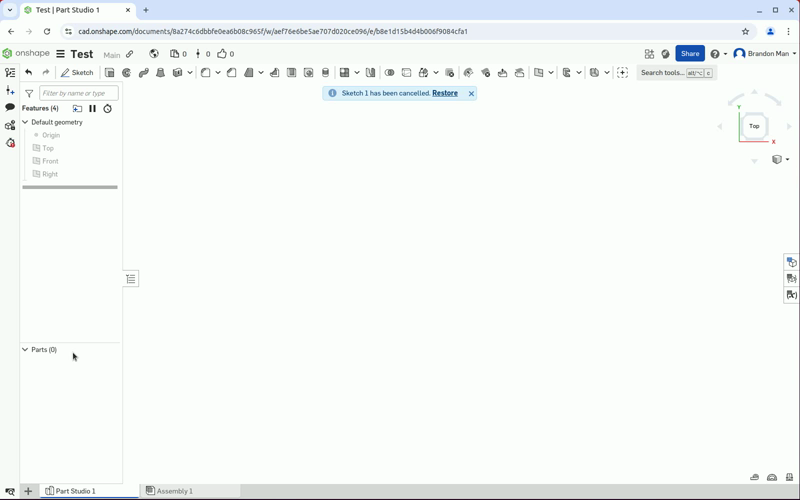
key_down(shift)
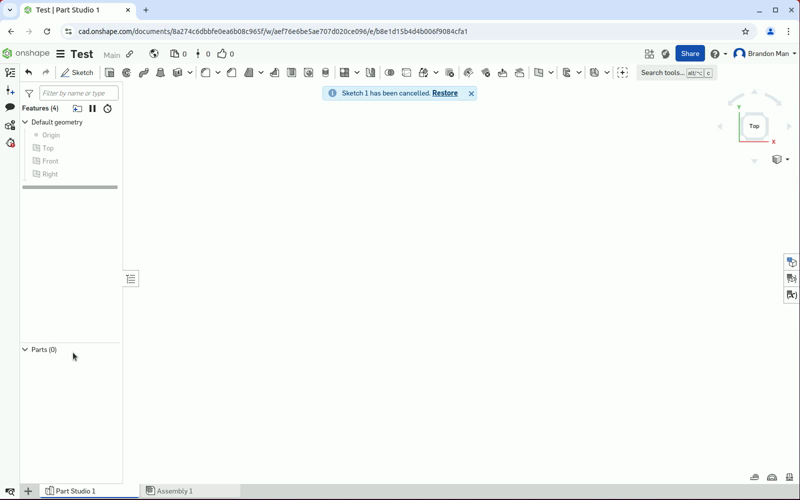
key(up)
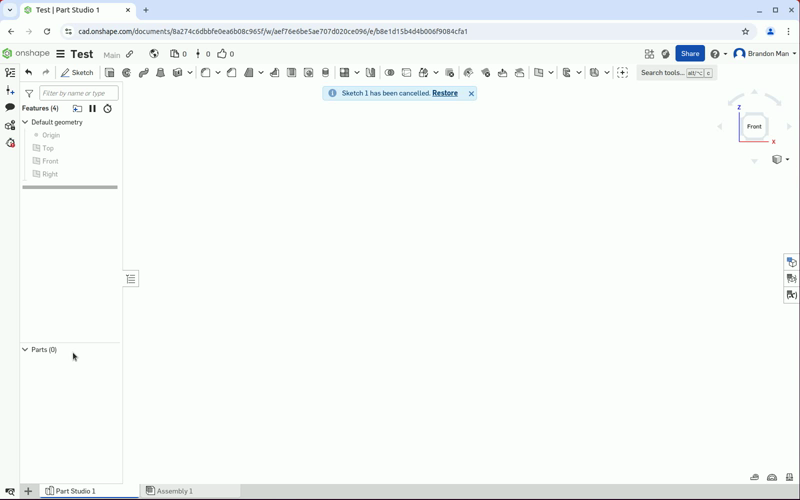
key_up(shift)
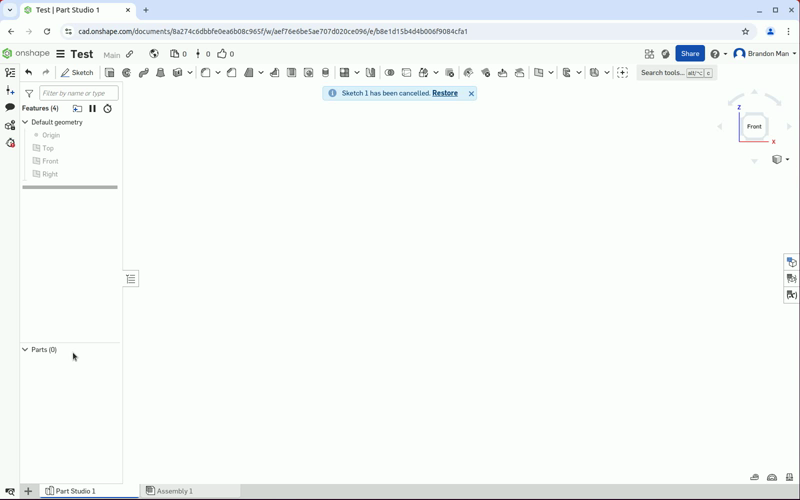
mouse_move(73, 352)
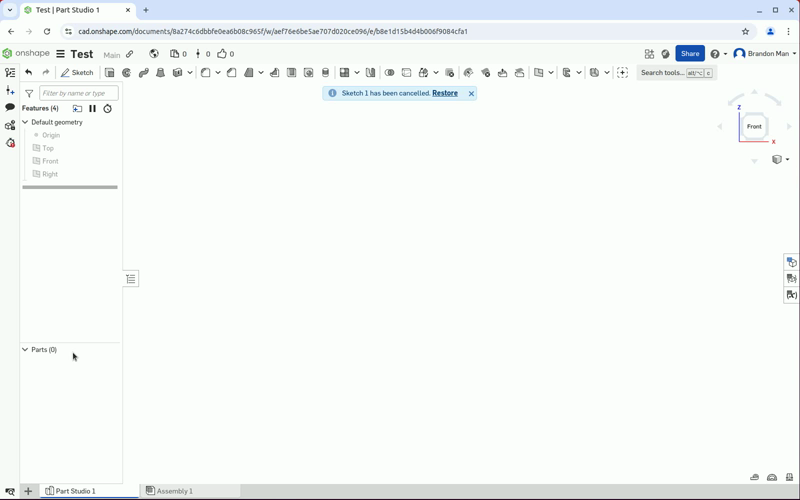
key(shift+y)
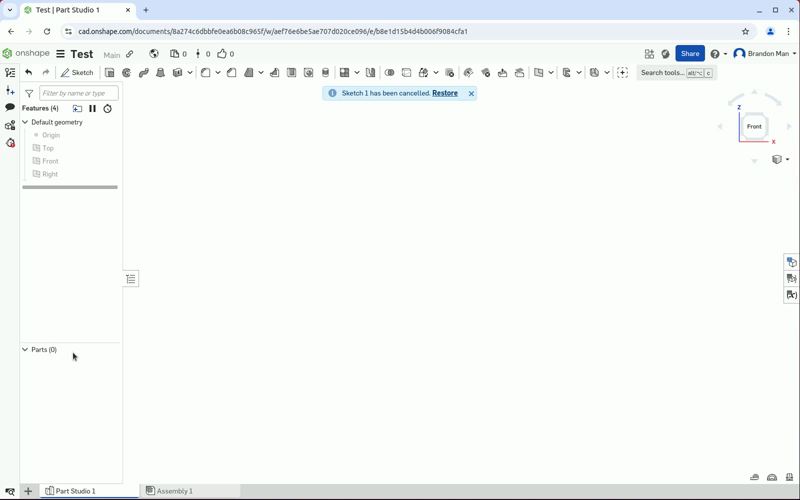
key(shift+s)
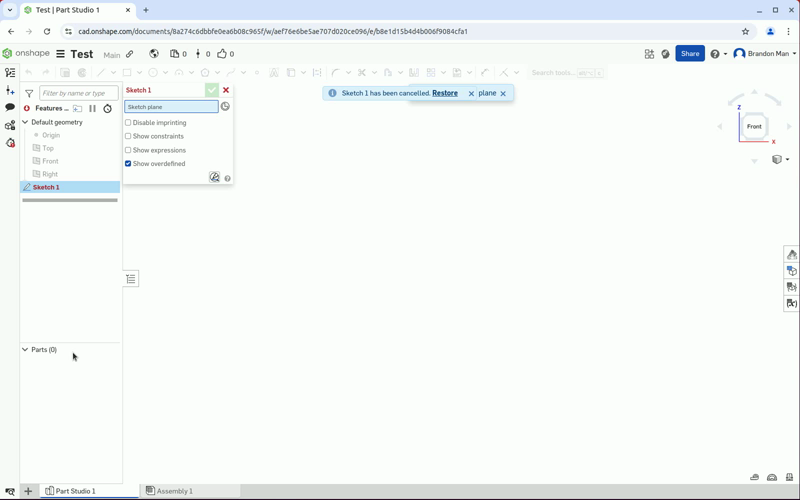
mouse_move(73, 163)
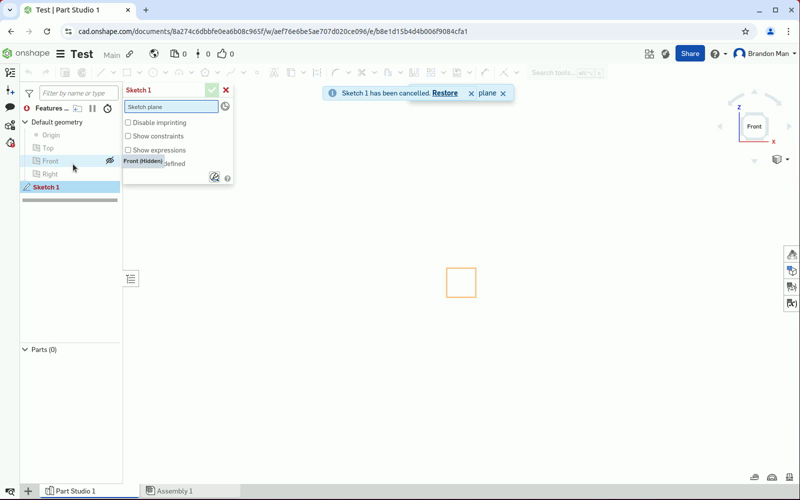
click(73, 163)
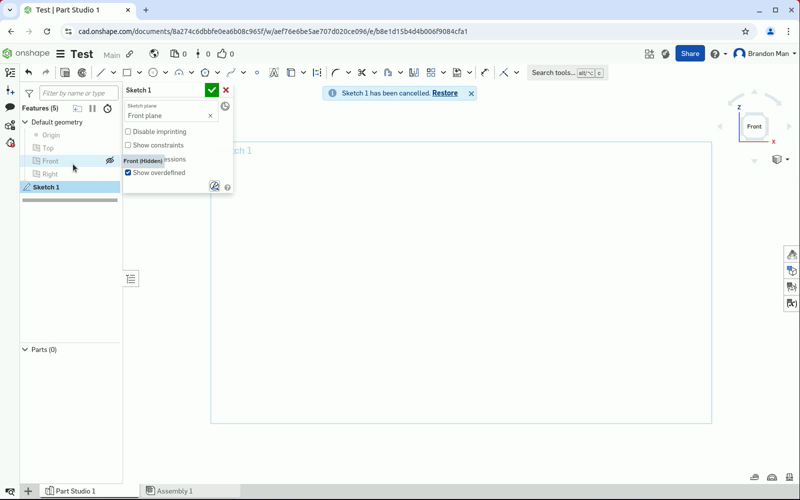
mouse_move(73, 352)
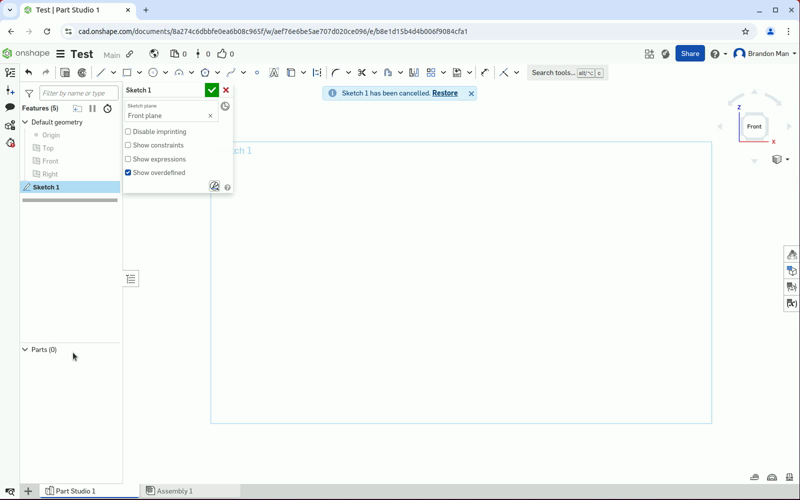
key(y)
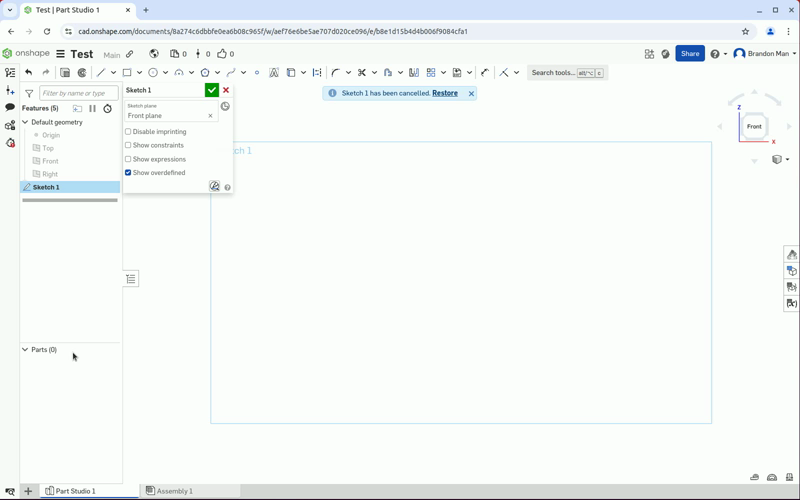
key(l)
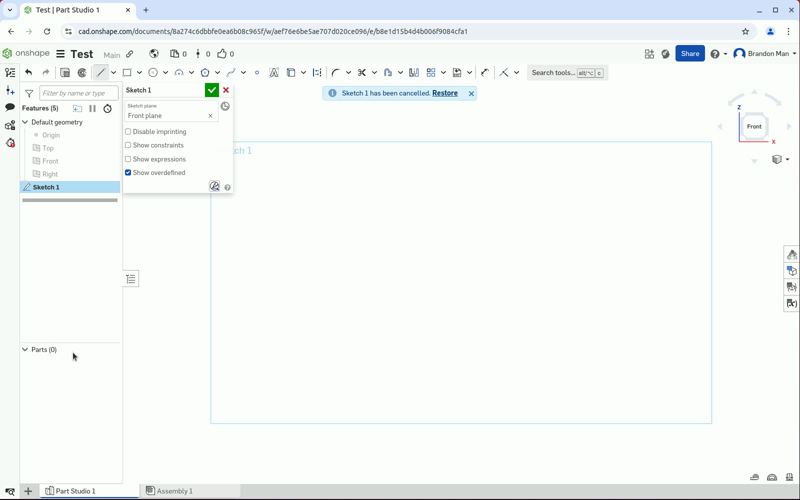
key_down(shift)
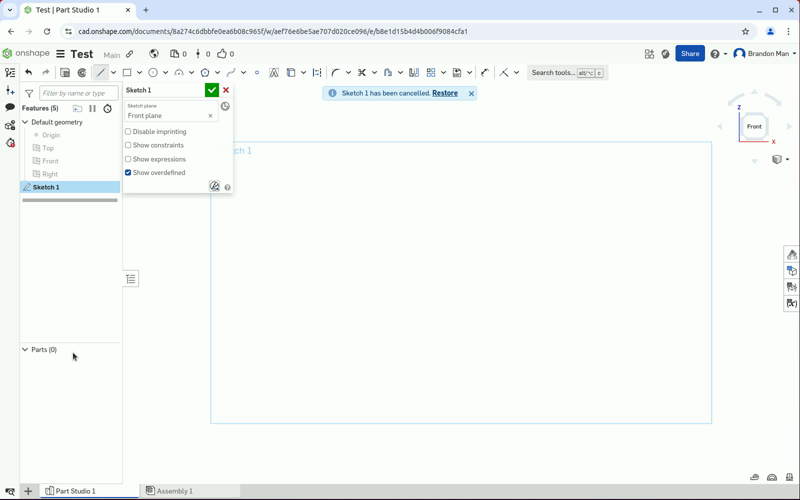
mouse_move(348, 357)
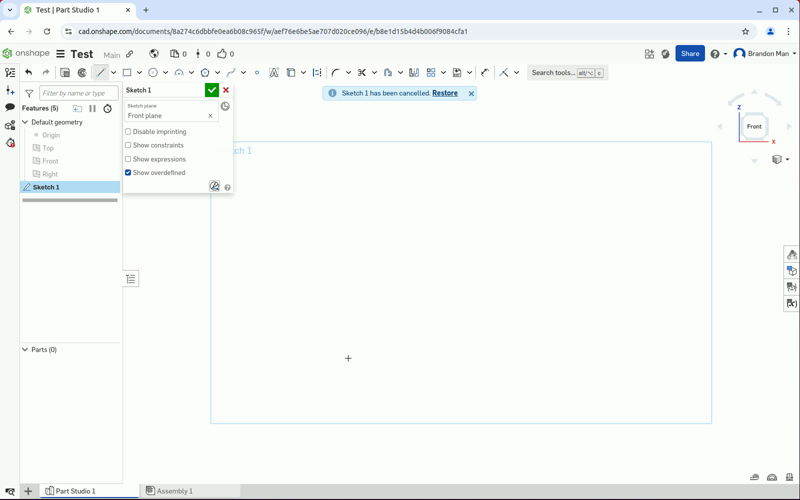
click(348, 357)
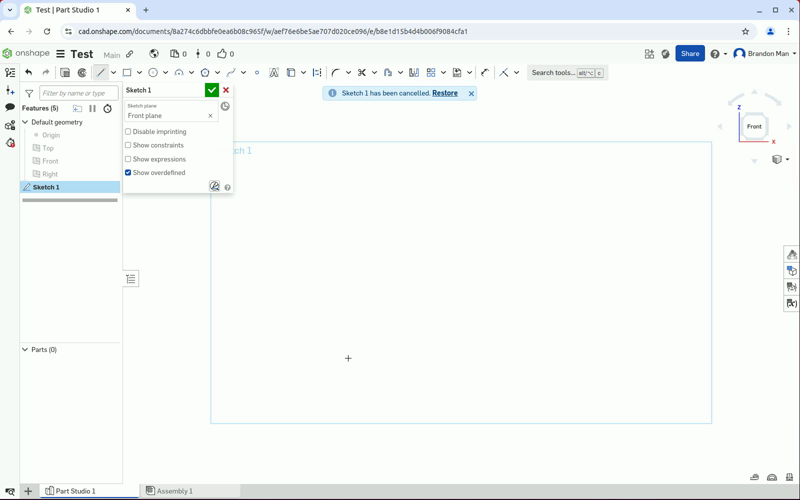
key_up(shift)
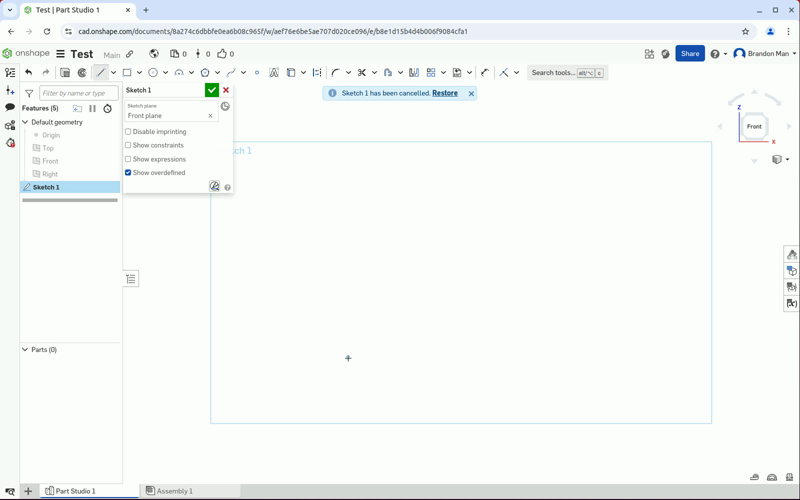
key_down(shift)
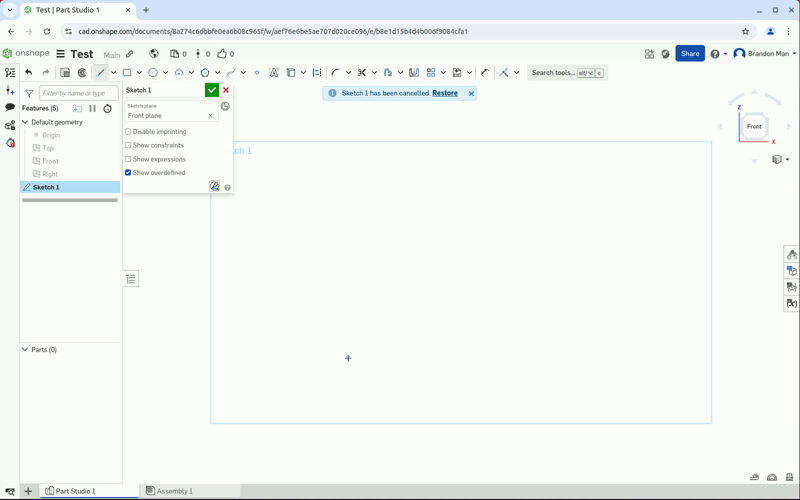
mouse_move(572, 357)
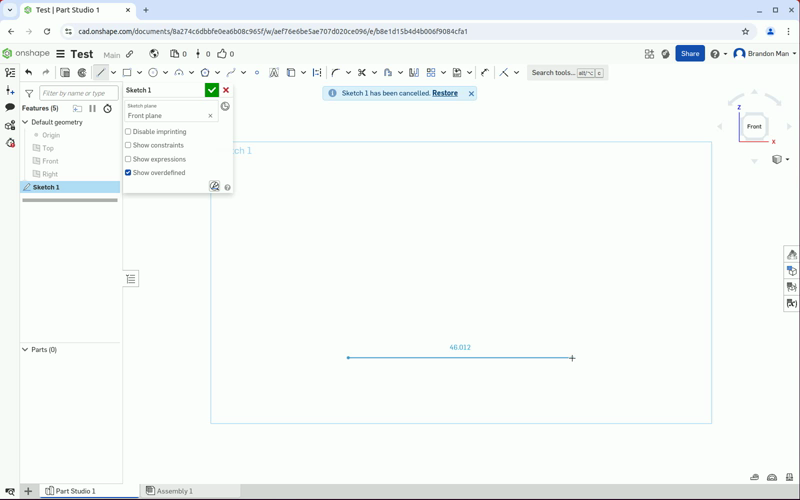
click(572, 357)
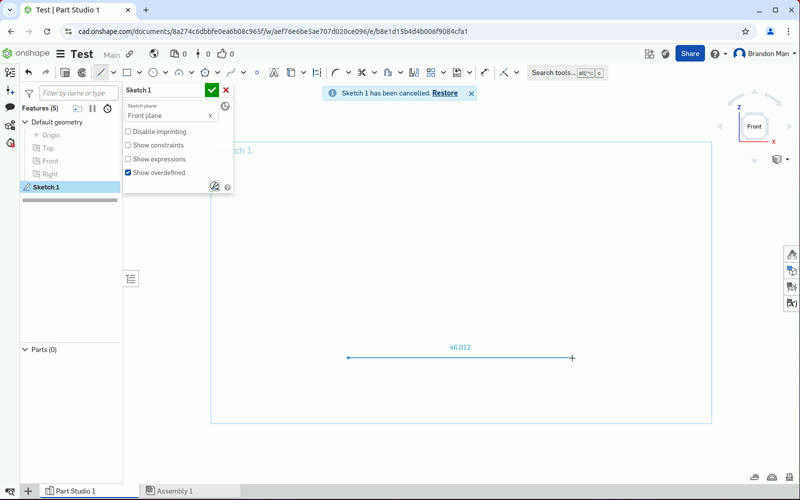
key_up(shift)
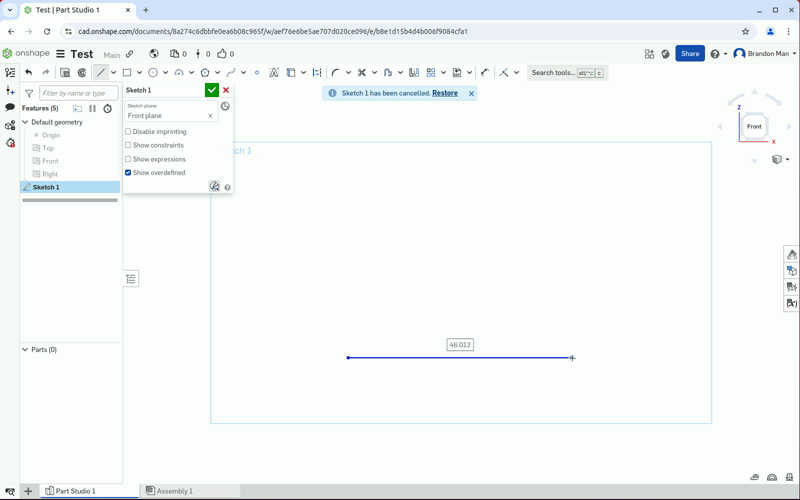
key_down(shift)
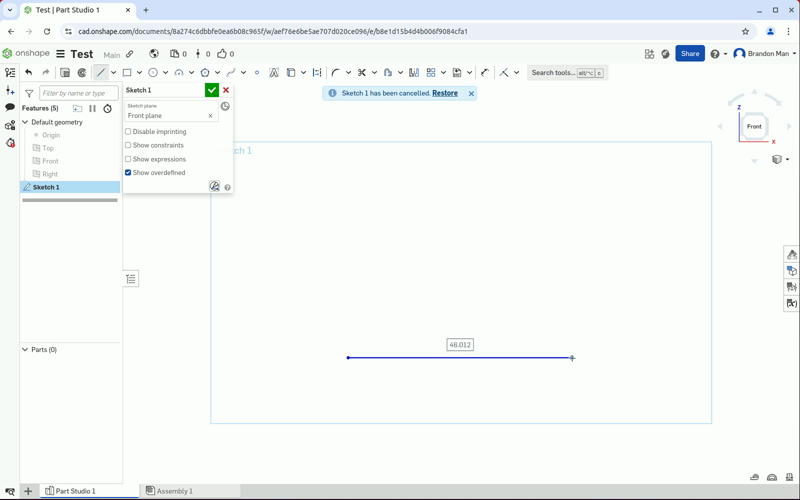
mouse_move(572, 209)
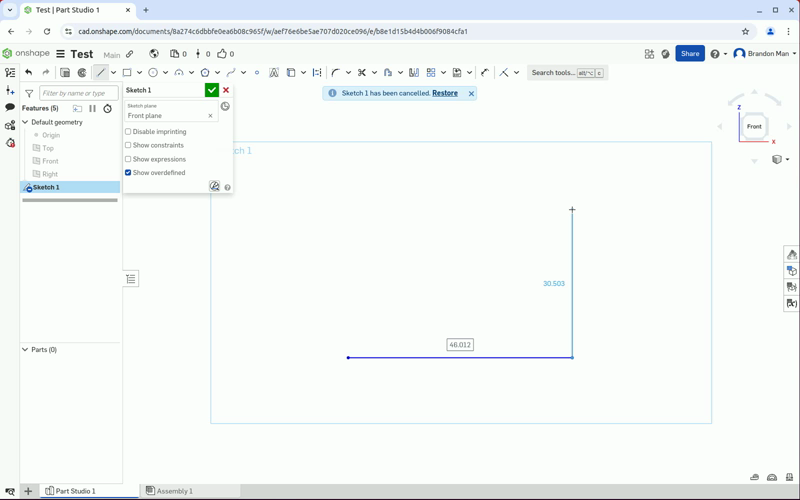
click(572, 209)
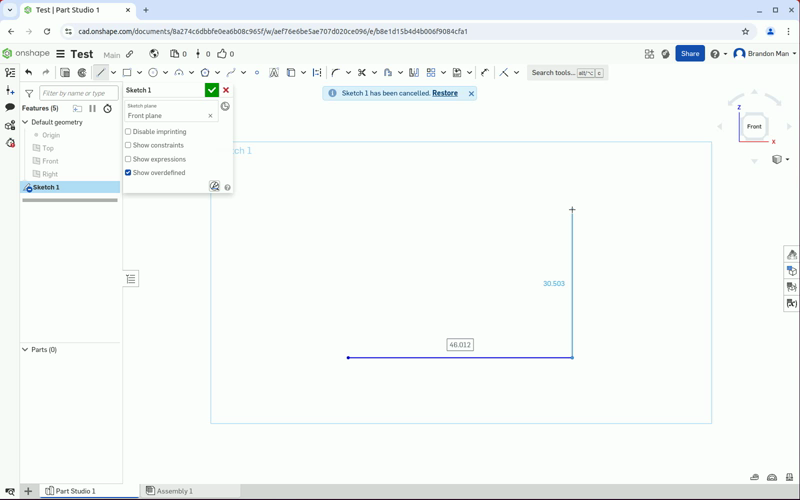
key_up(shift)
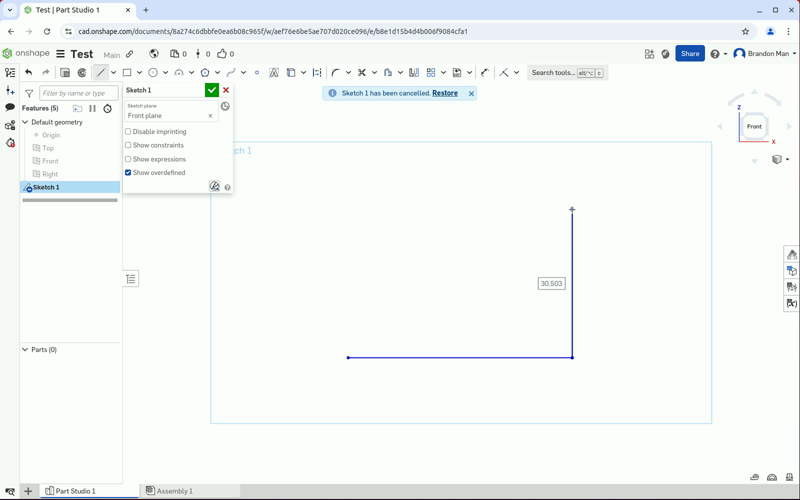
key_down(shift)
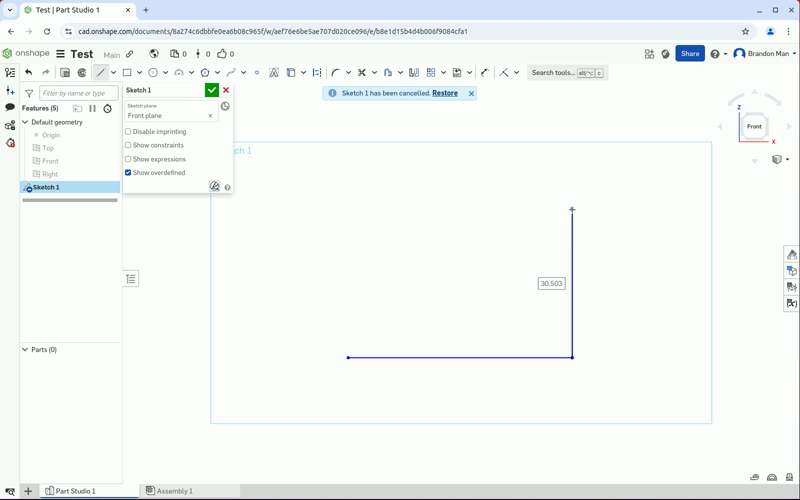
mouse_move(348, 209)
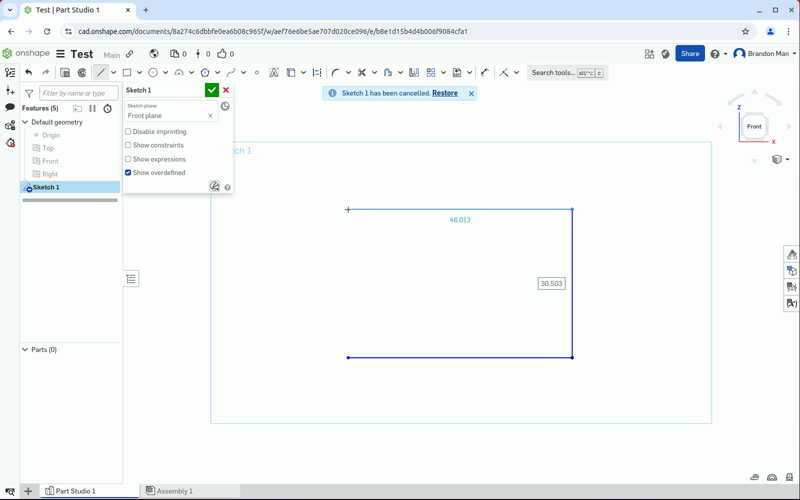
click(348, 209)
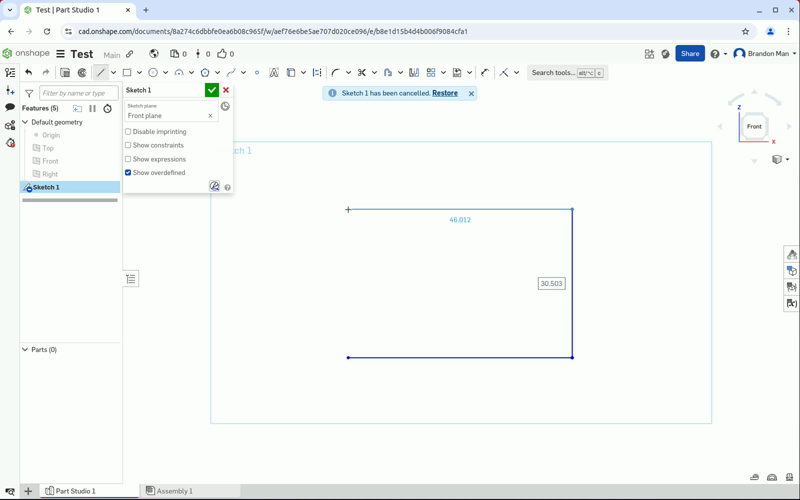
key_up(shift)
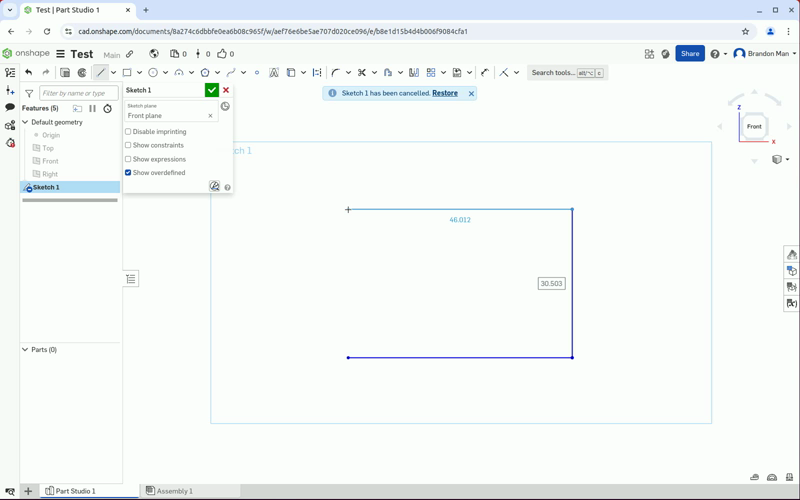
key_down(shift)
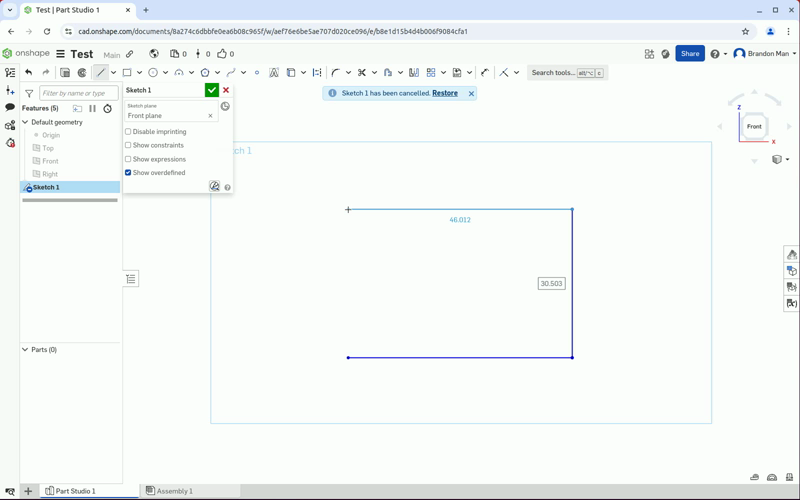
mouse_move(348, 357)
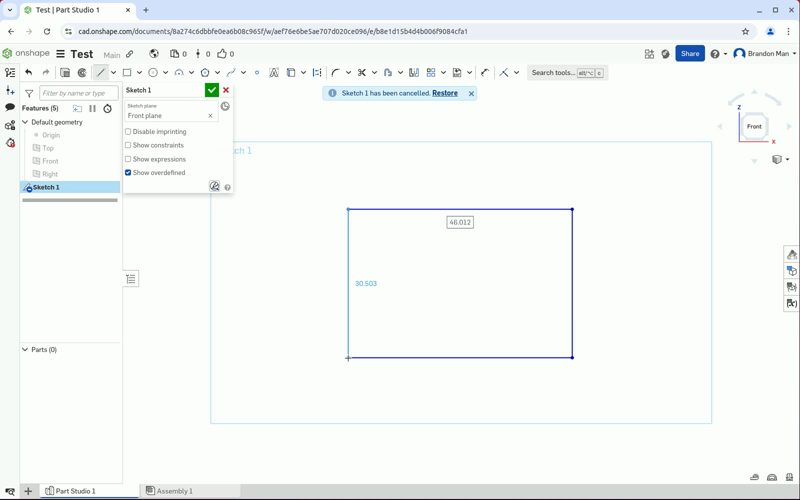
key_up(shift)
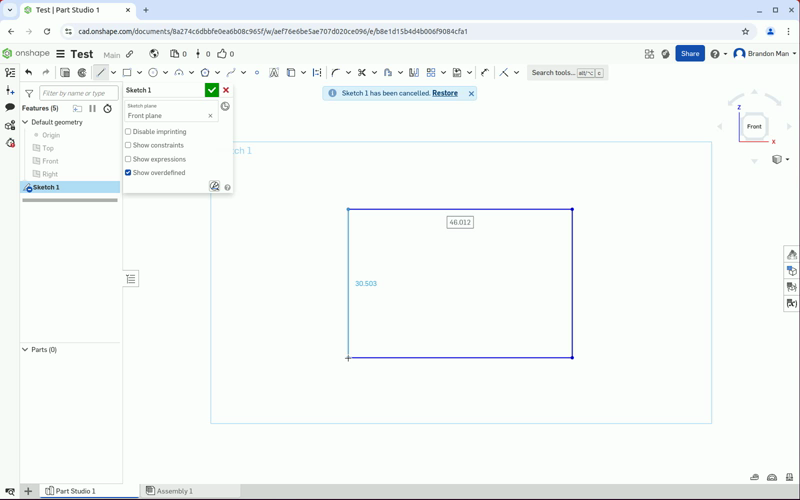
click(348, 357)
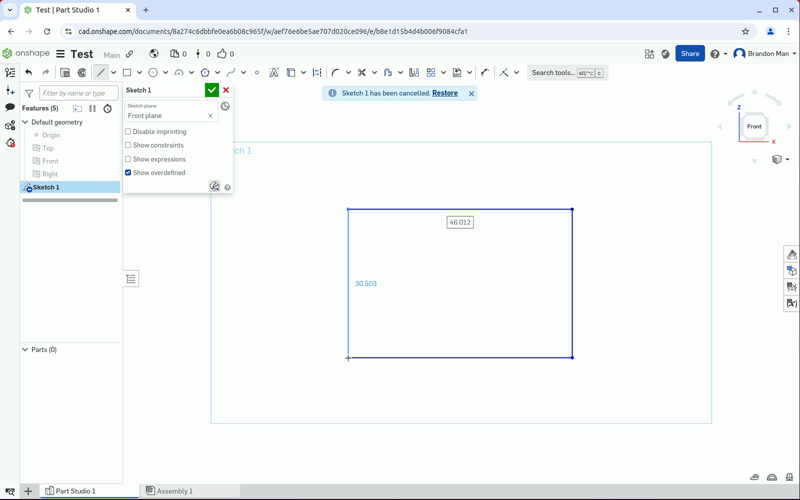
key(esc)
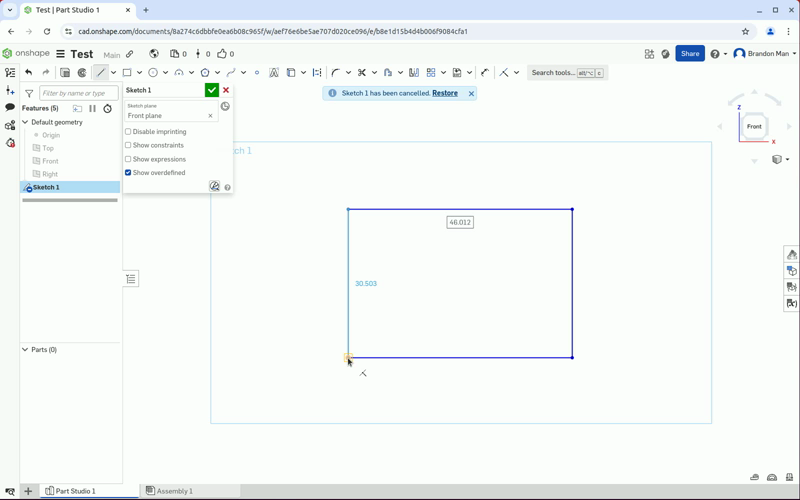
mouse_move(432, 332)
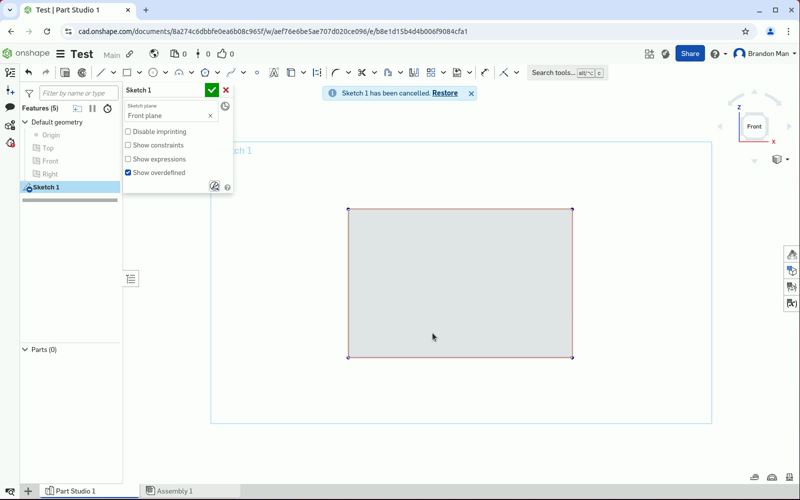
click(432, 332)
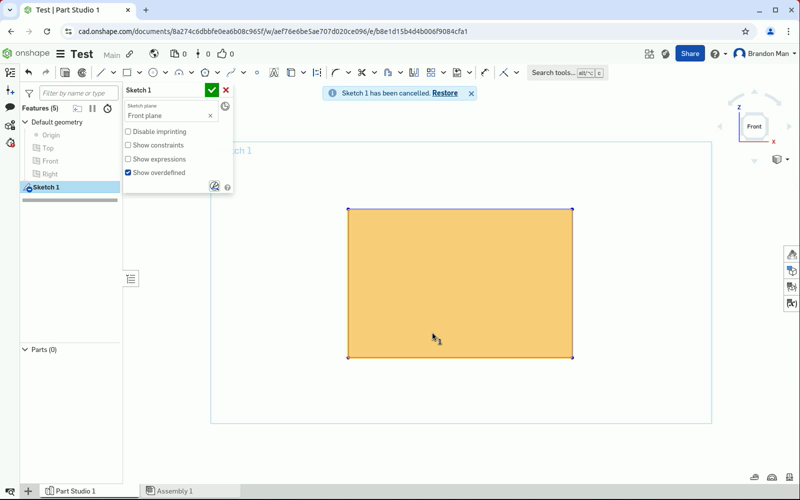
mouse_move(73, 352)
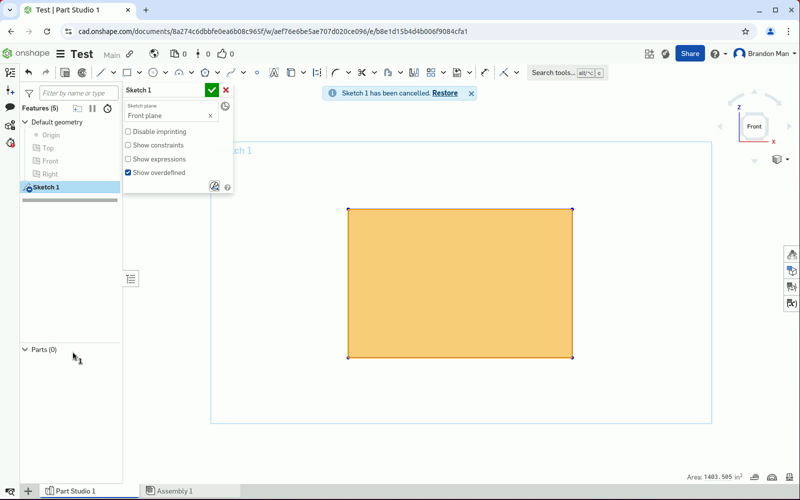
key(shift+y)
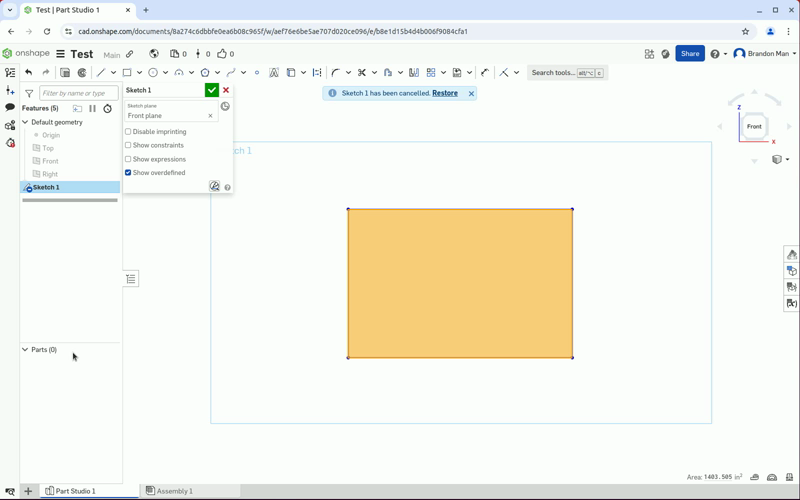
key(shift+e)
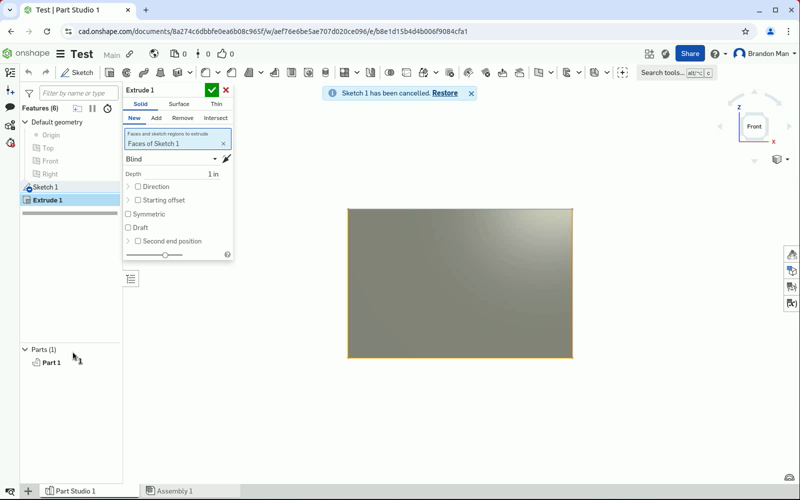
mouse_move(143, 106)
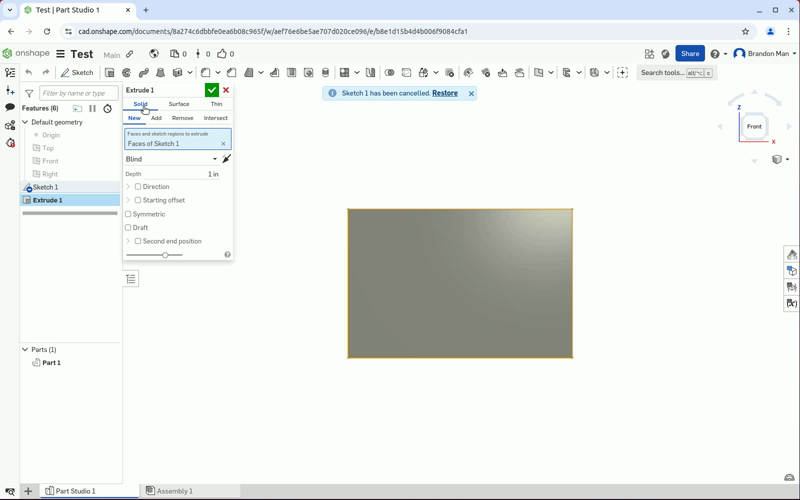
click(143, 106)
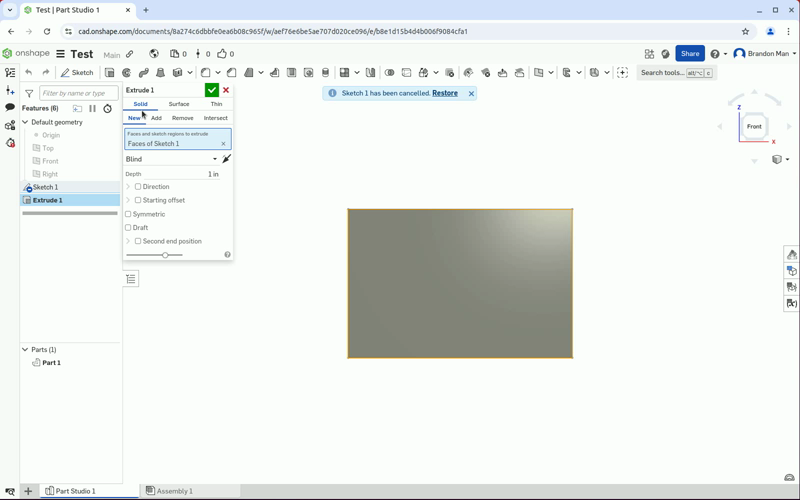
mouse_move(137, 120)
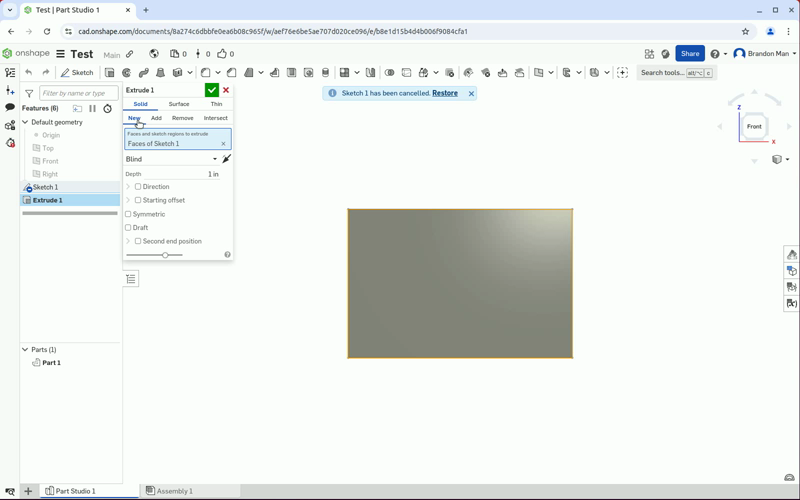
click(137, 120)
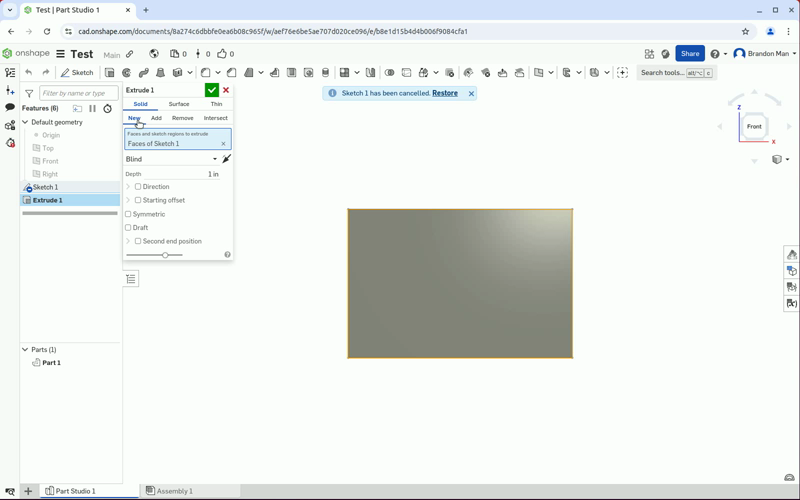
key(tab, 4)
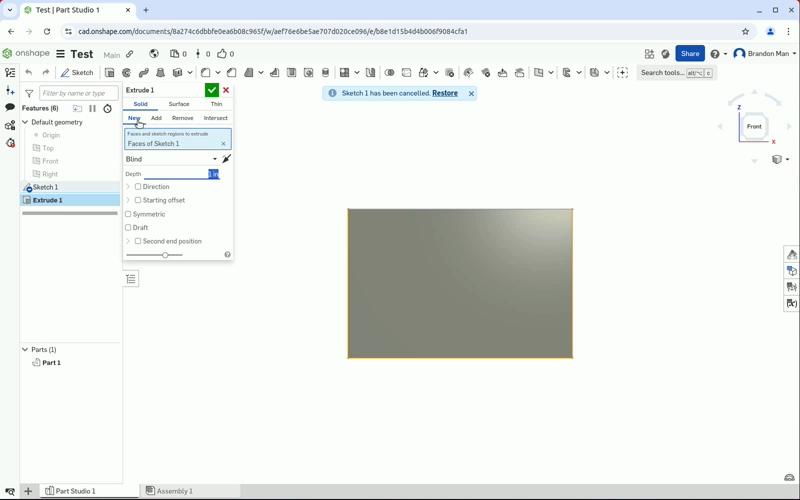
text(20.701)
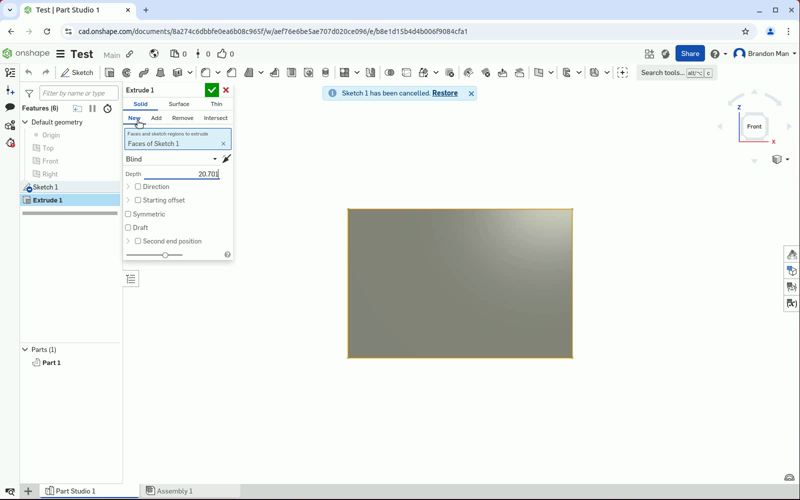
key(enter)
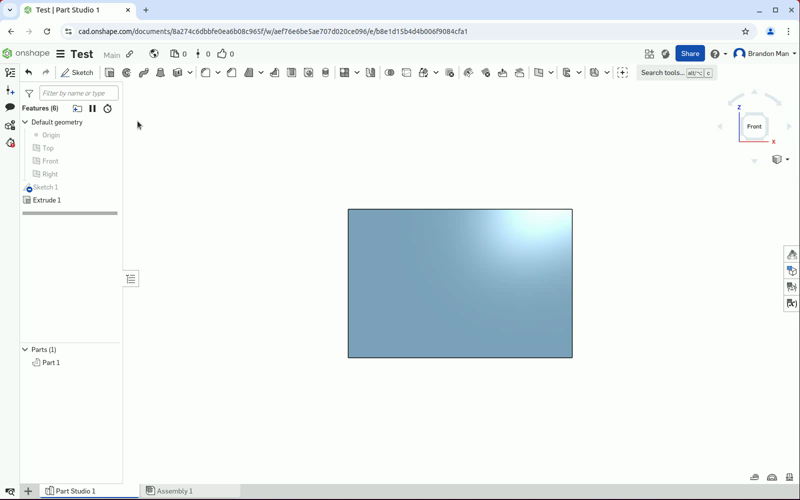
key(shift+h)
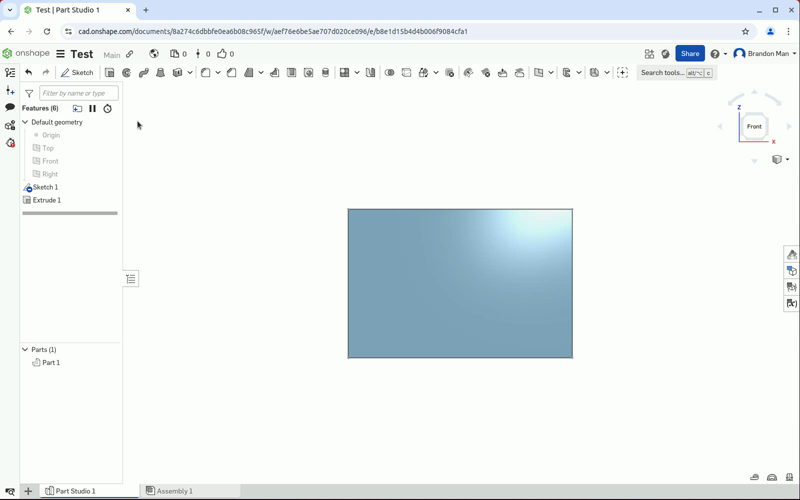
key(shift+h)
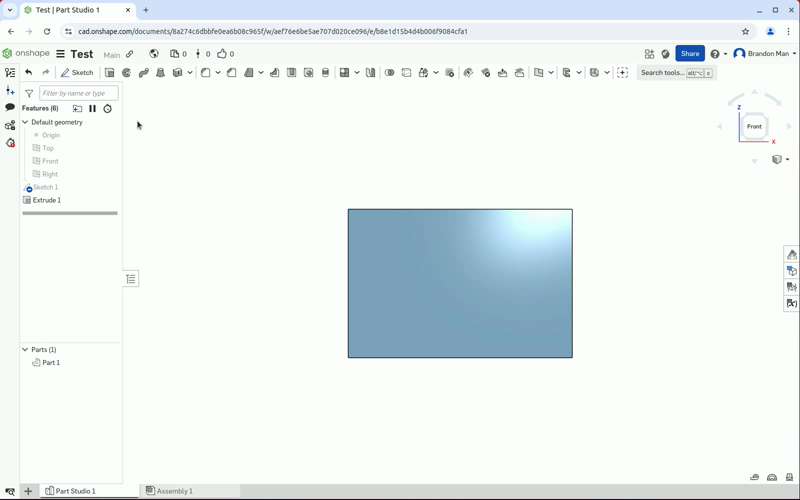
mouse_move(73, 189)
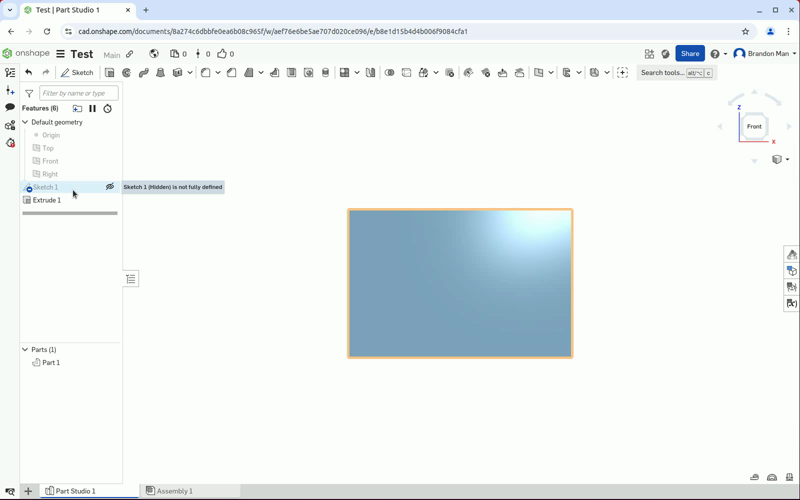
click(73, 189)
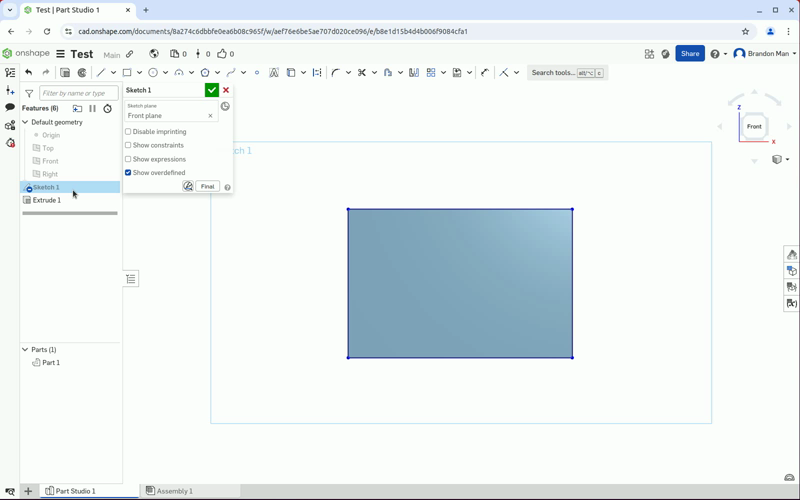
mouse_move(229, 92)
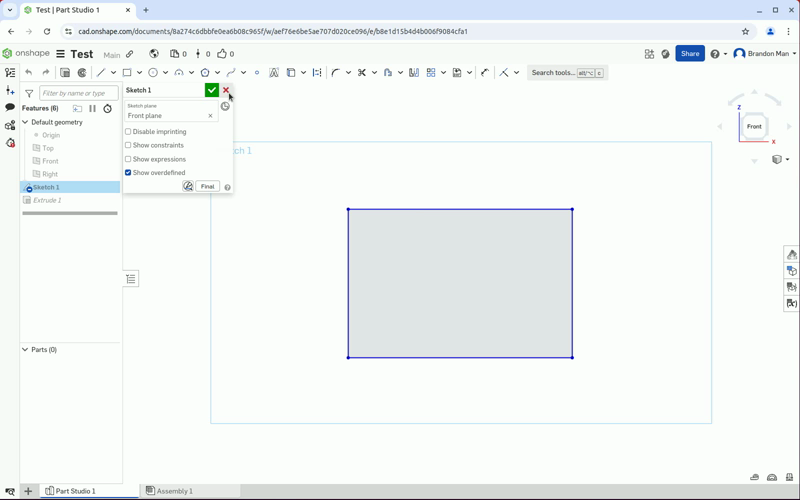
click(229, 92)
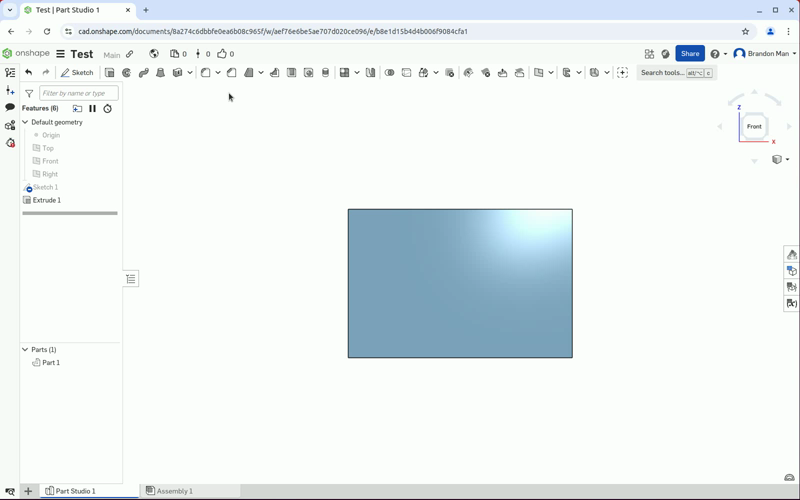
mouse_move(541, 75)
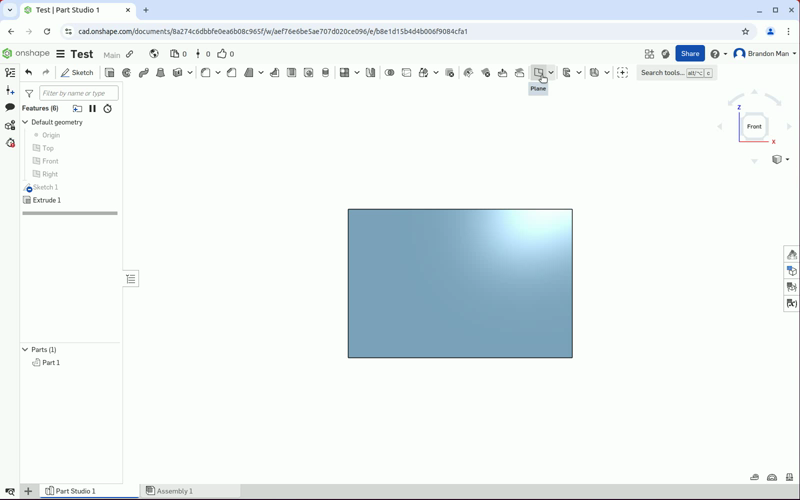
click(541, 75)
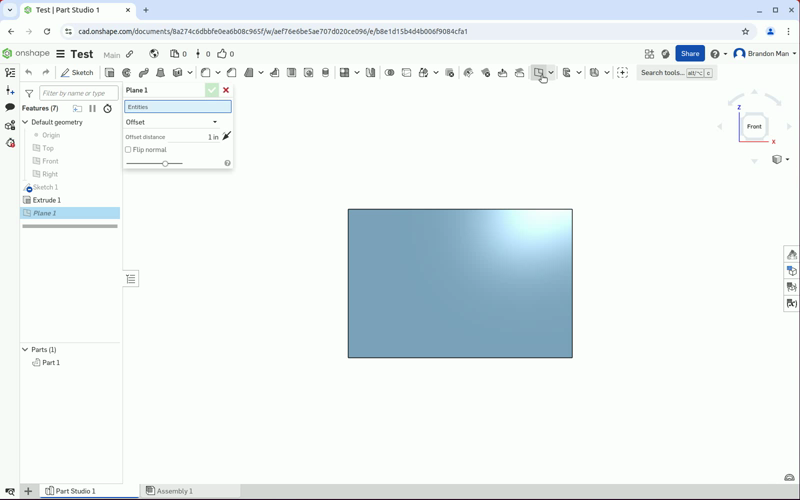
mouse_move(73, 163)
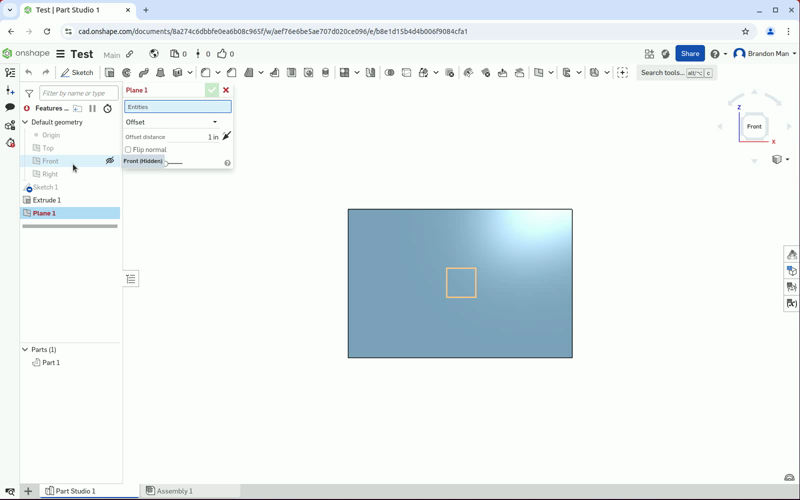
click(73, 163)
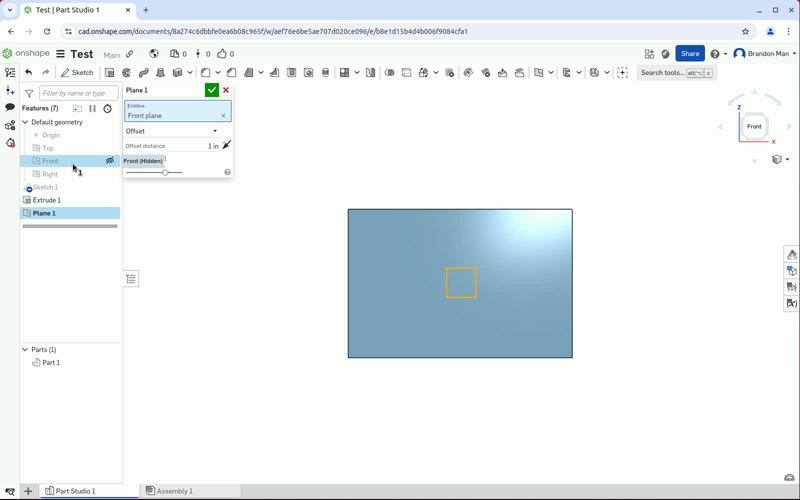
key(tab, 2)
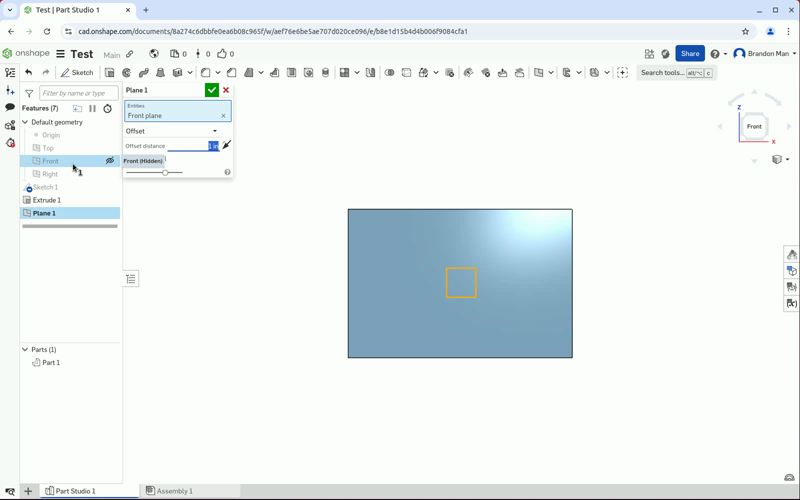
text(20.705)
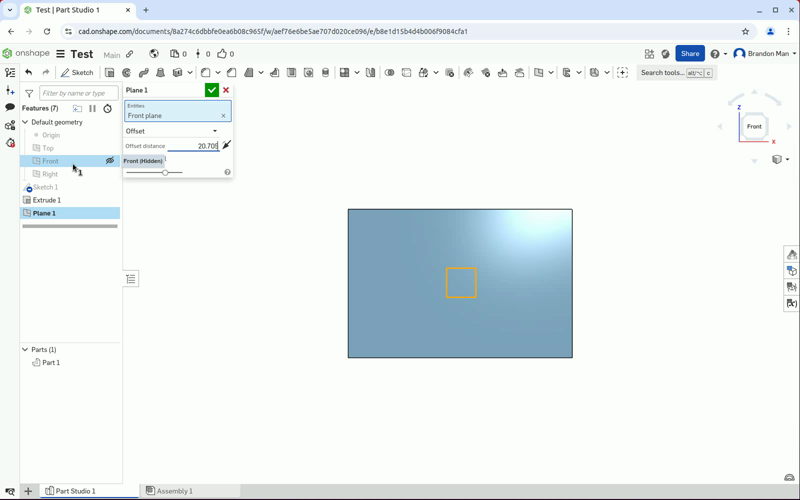
key(enter, 2)
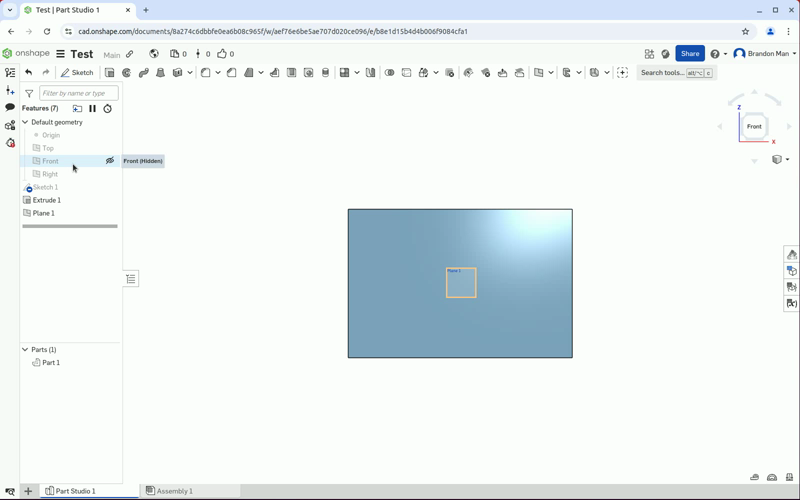
key(shift+s)
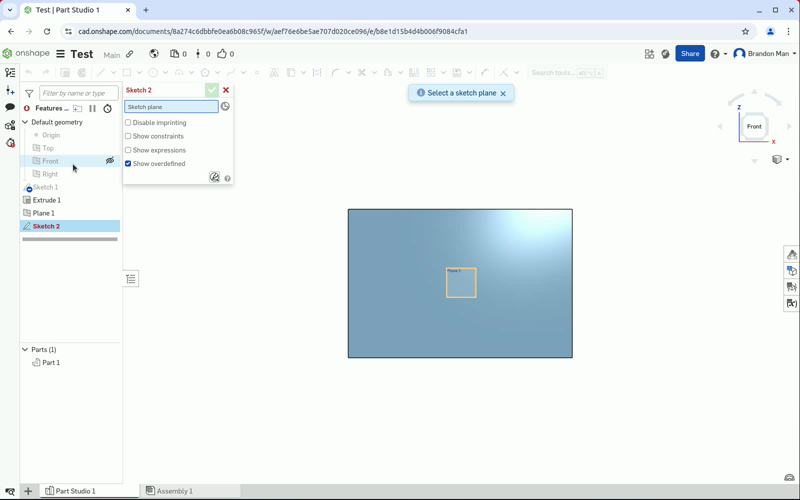
mouse_move(73, 215)
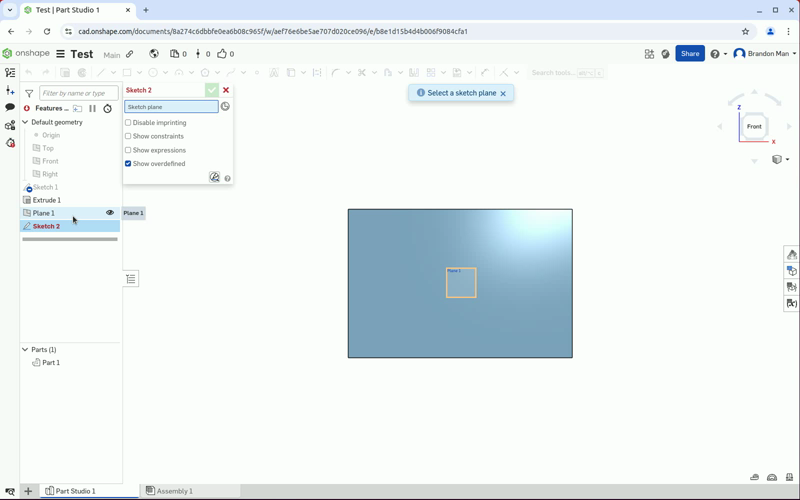
click(73, 215)
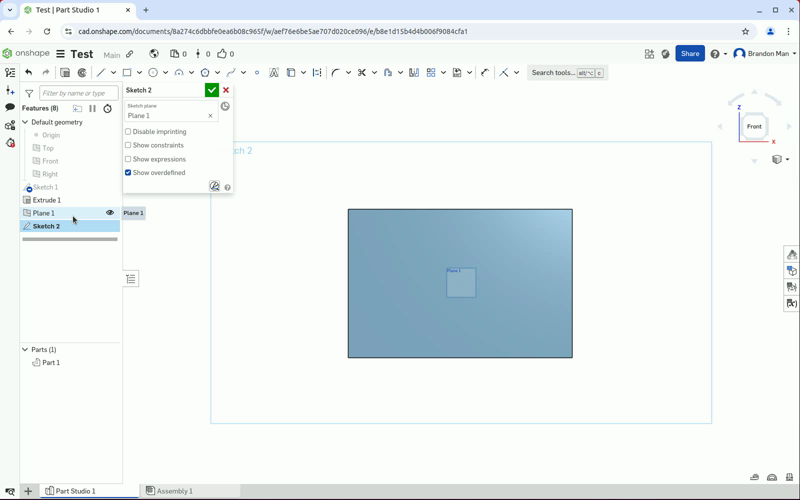
mouse_move(73, 352)
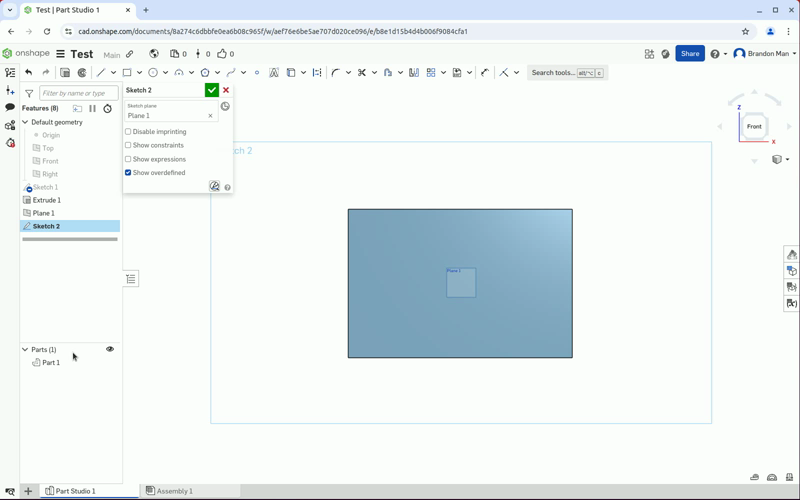
key(y)
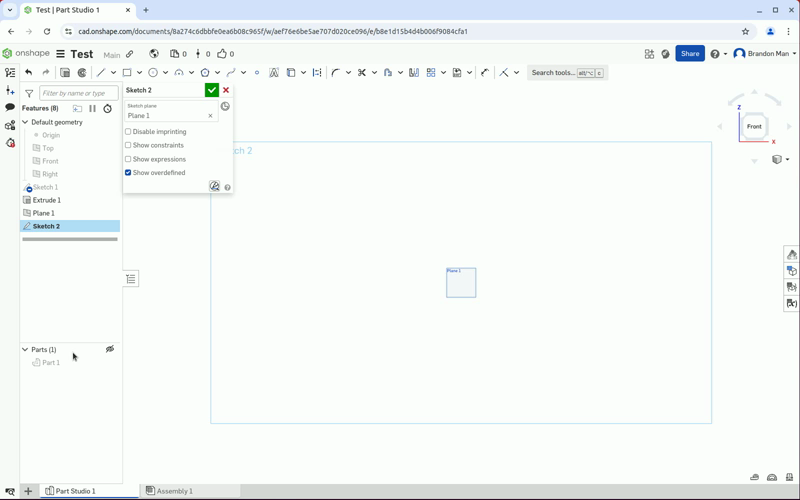
key(l)
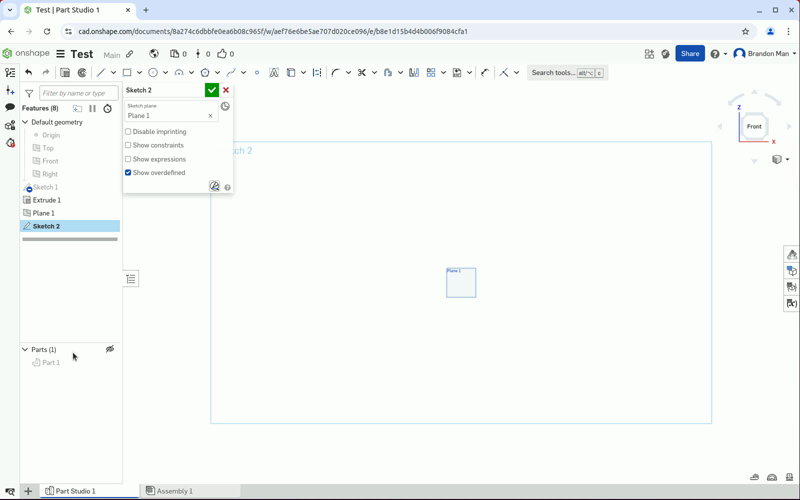
key_down(shift)
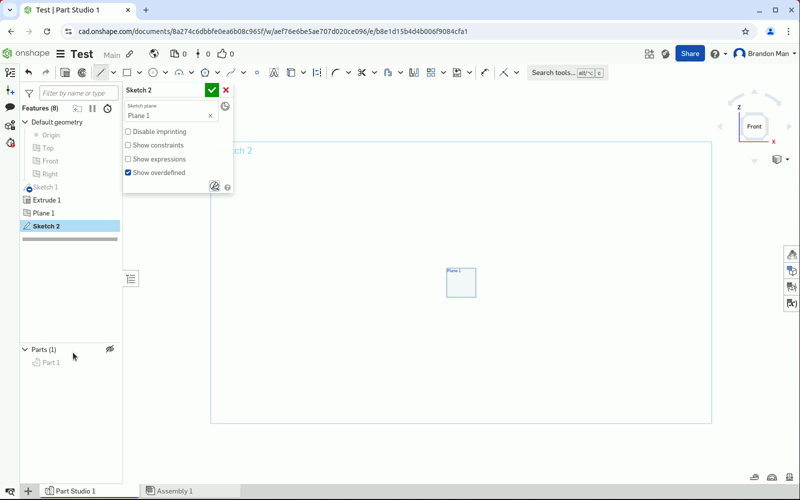
mouse_move(348, 236)
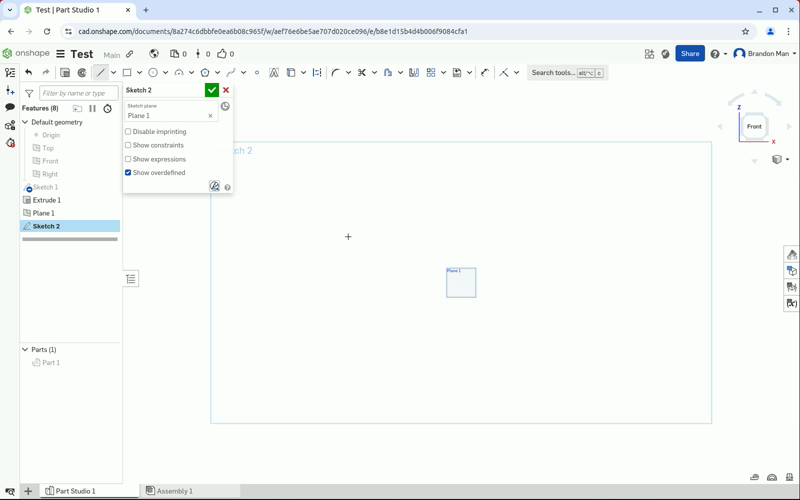
click(348, 236)
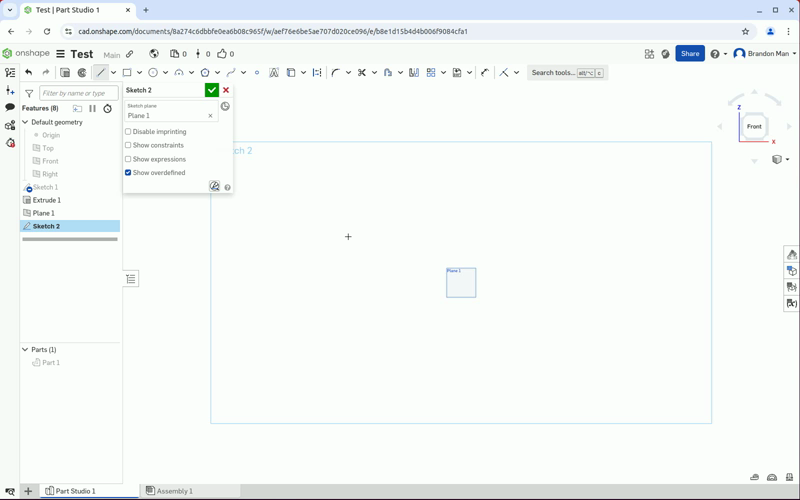
key_up(shift)
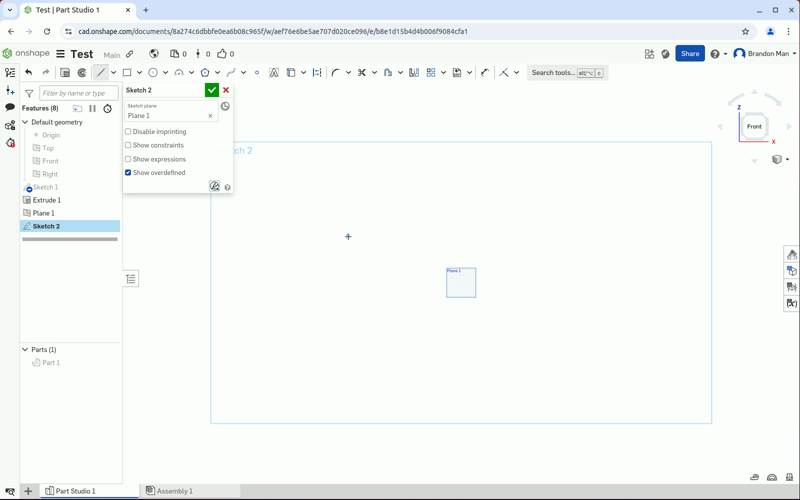
key_down(shift)
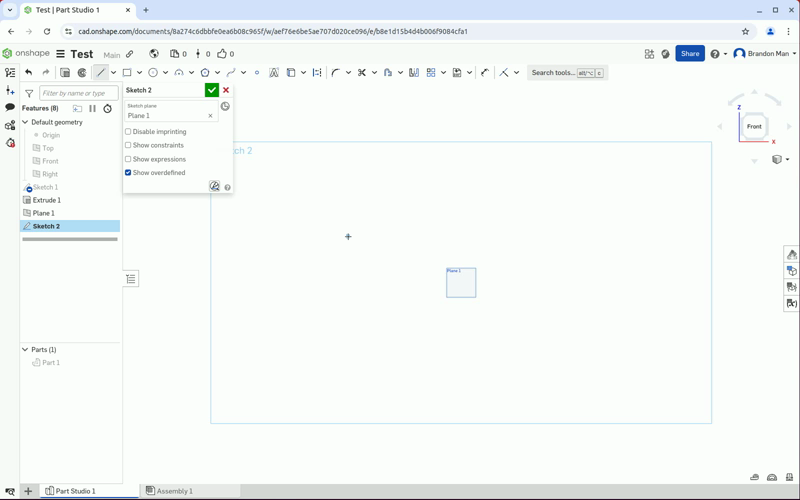
mouse_move(378, 236)
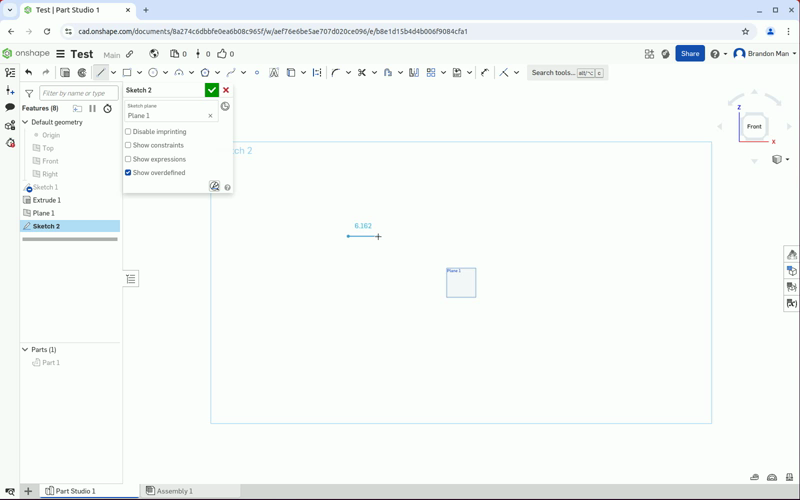
mouse_move(380, 236)
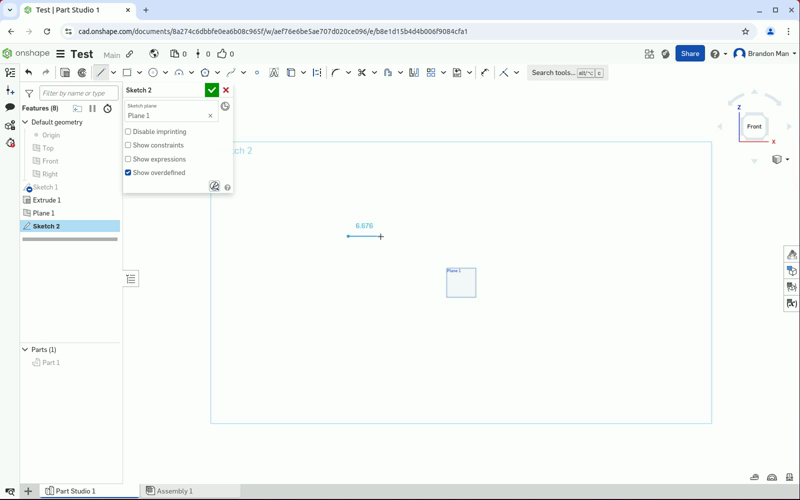
click(380, 236)
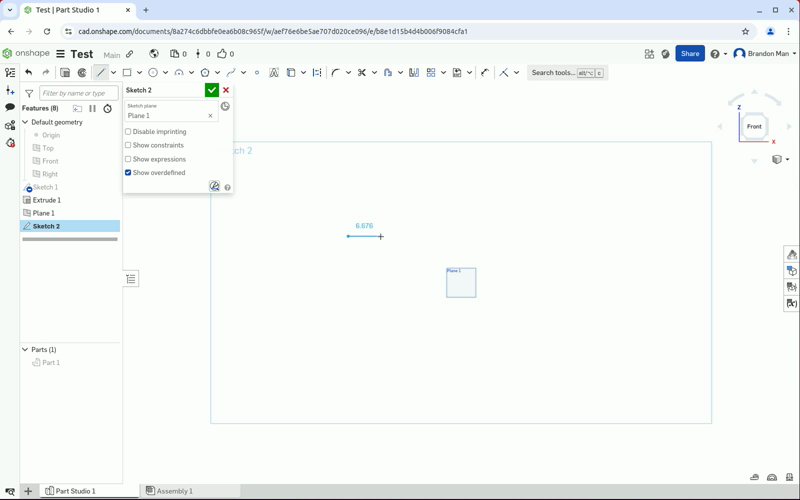
key_up(shift)
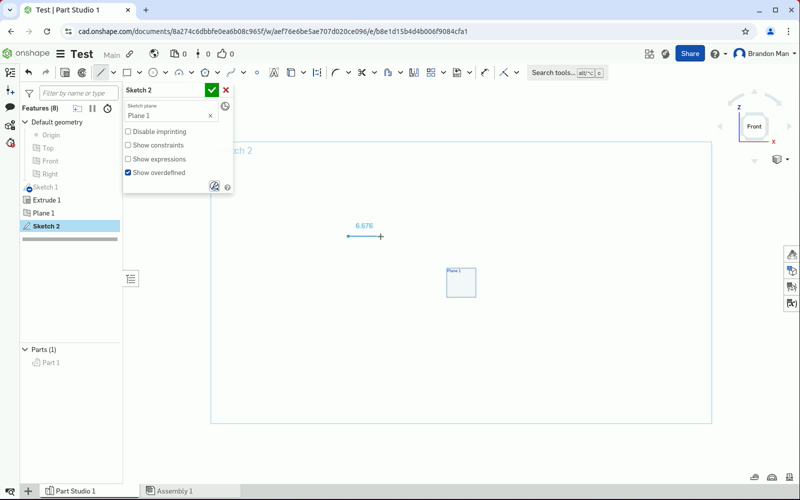
key_down(shift)
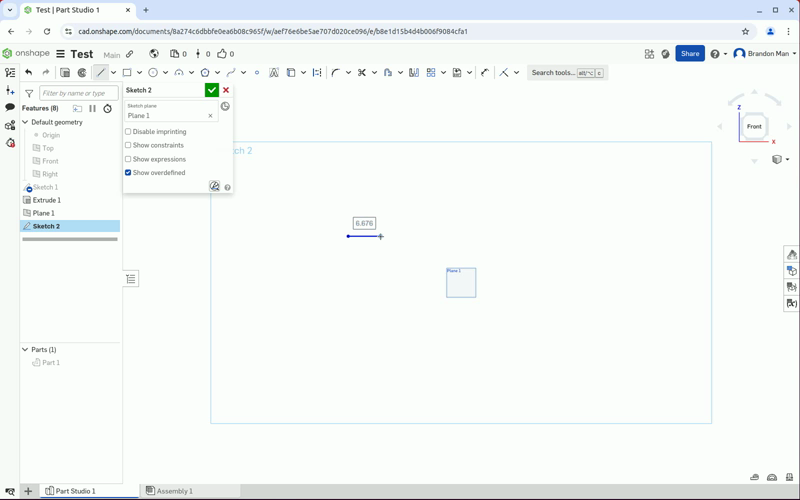
mouse_move(410, 236)
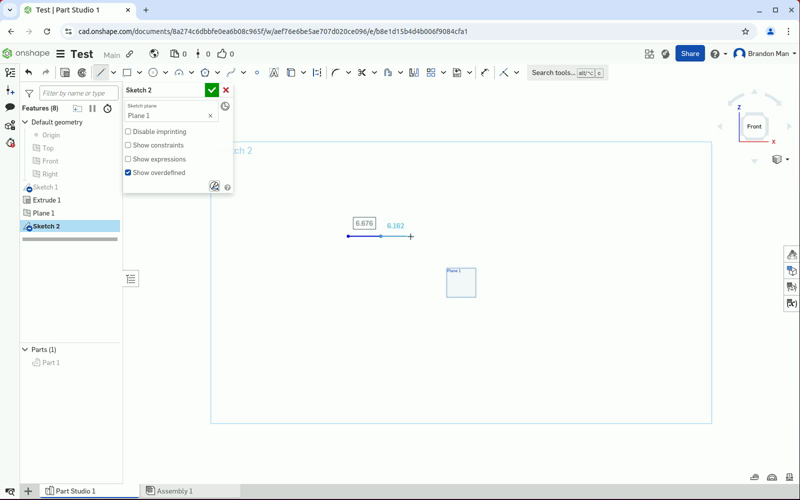
mouse_move(380, 208)
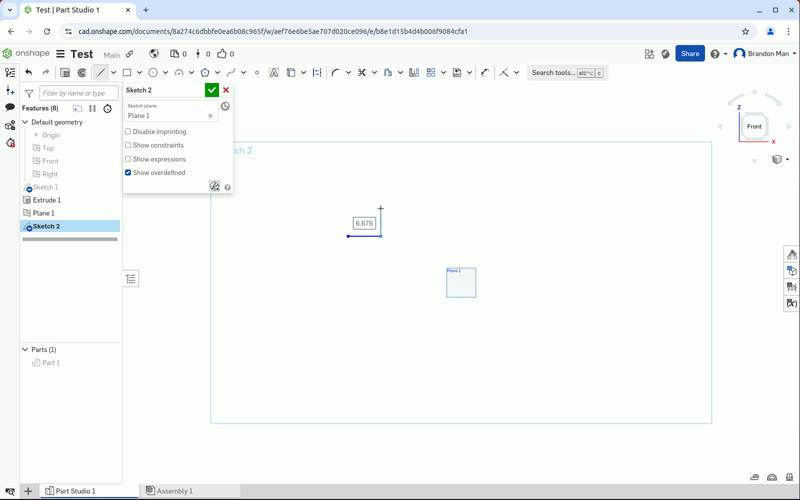
click(380, 208)
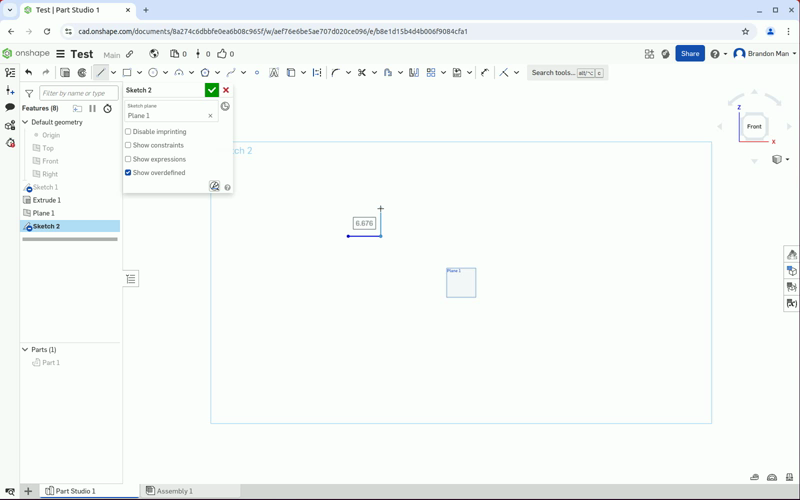
key_up(shift)
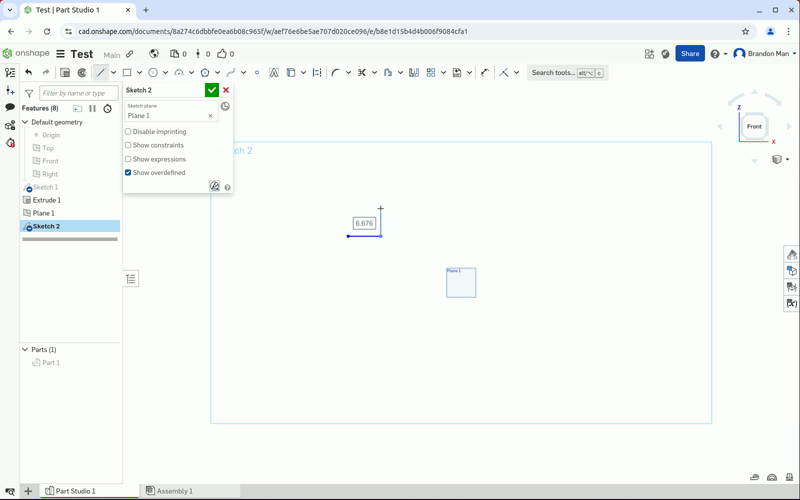
key_down(shift)
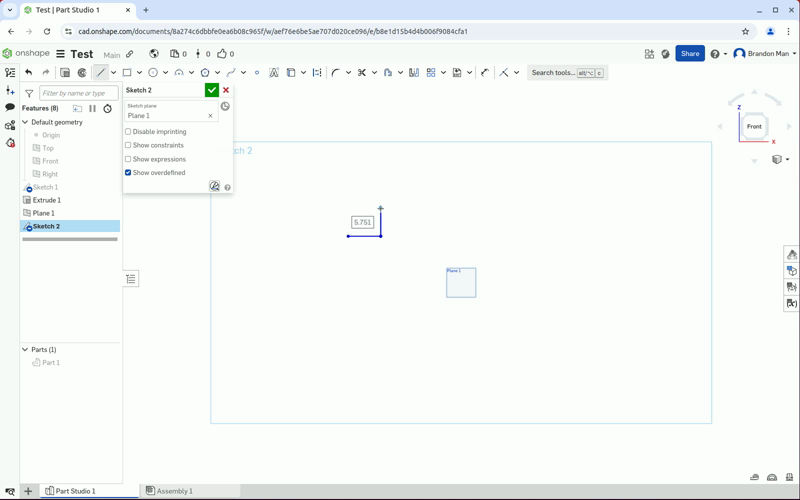
mouse_move(410, 208)
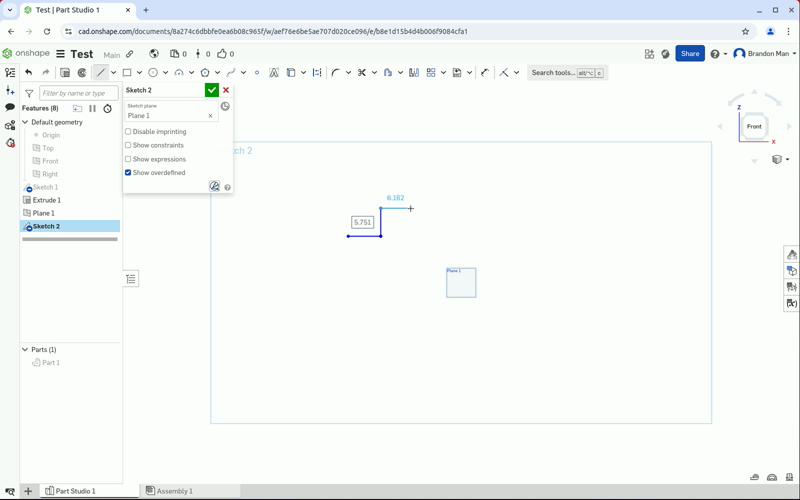
mouse_move(348, 208)
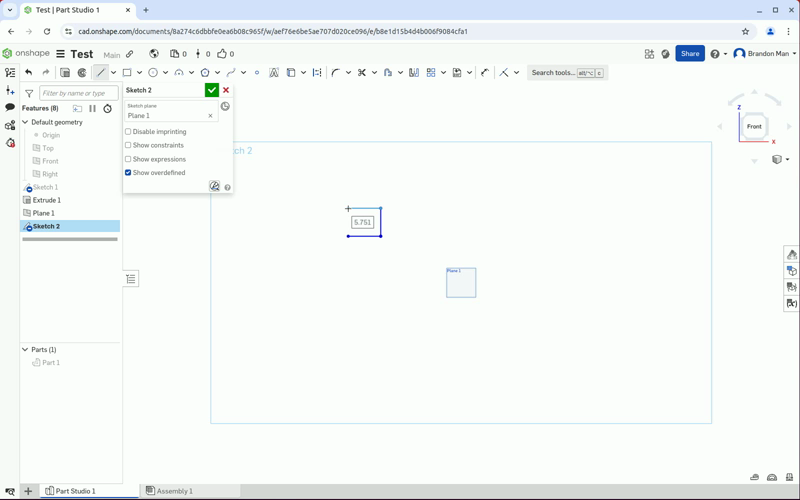
click(348, 208)
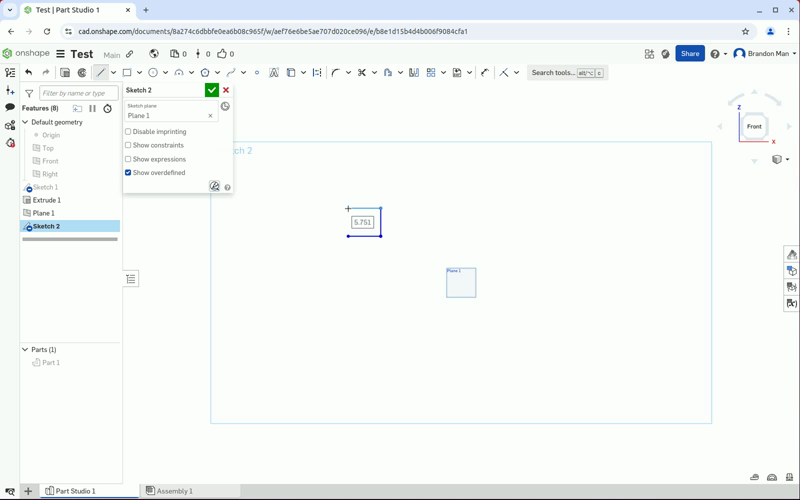
key_up(shift)
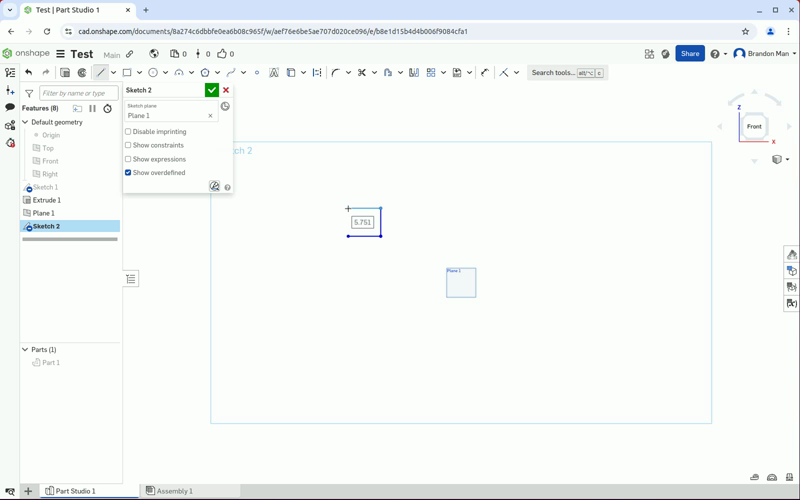
mouse_move(378, 208)
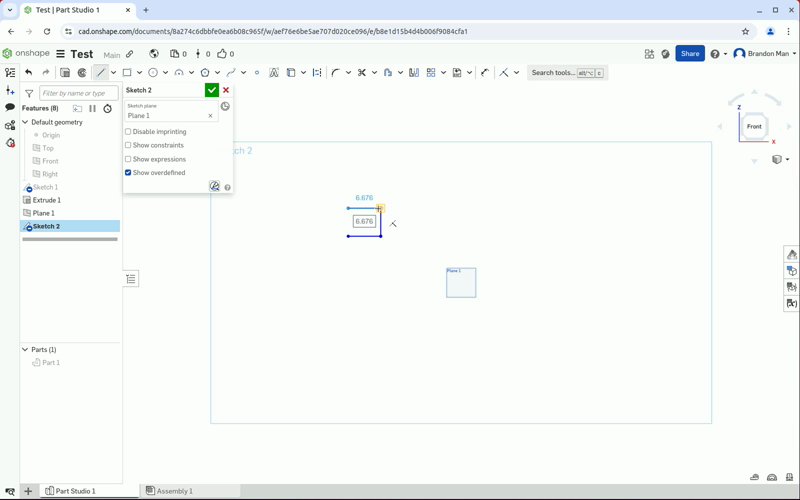
key_down(shift)
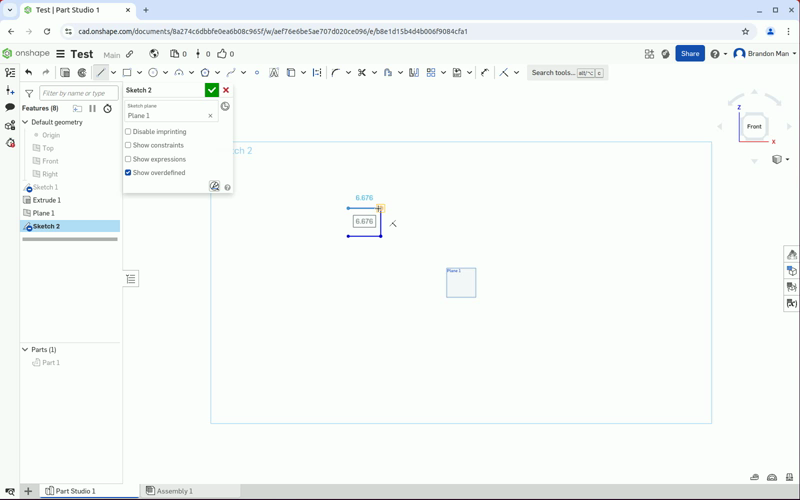
mouse_move(348, 236)
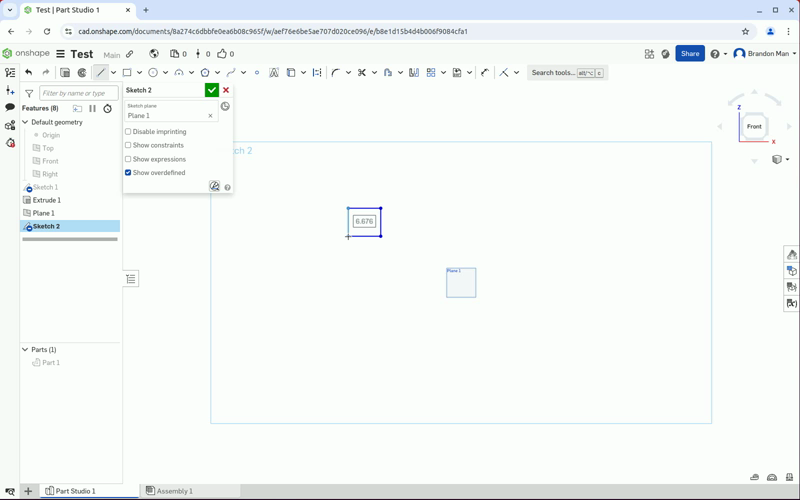
key_up(shift)
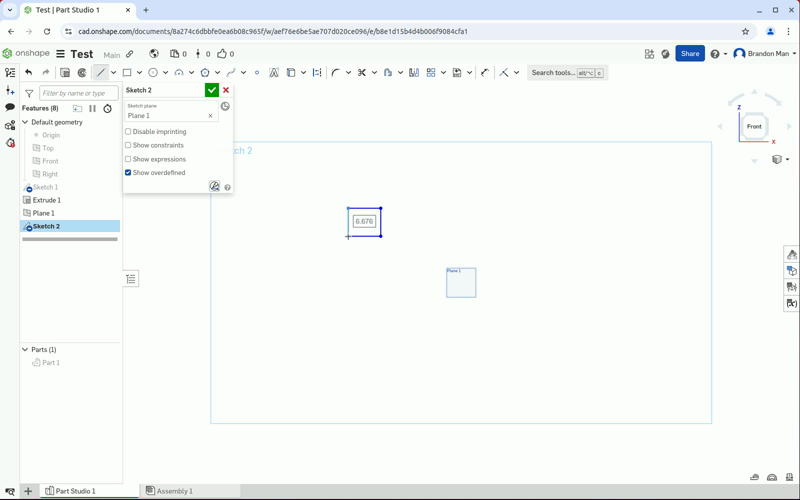
click(348, 236)
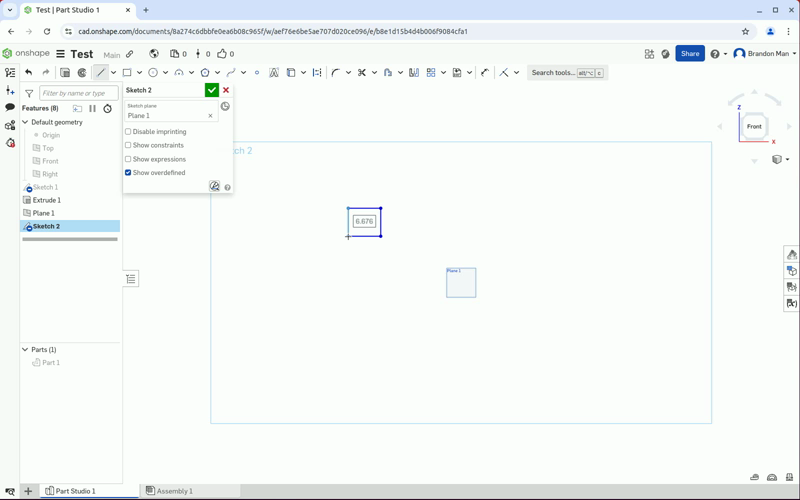
key(esc)
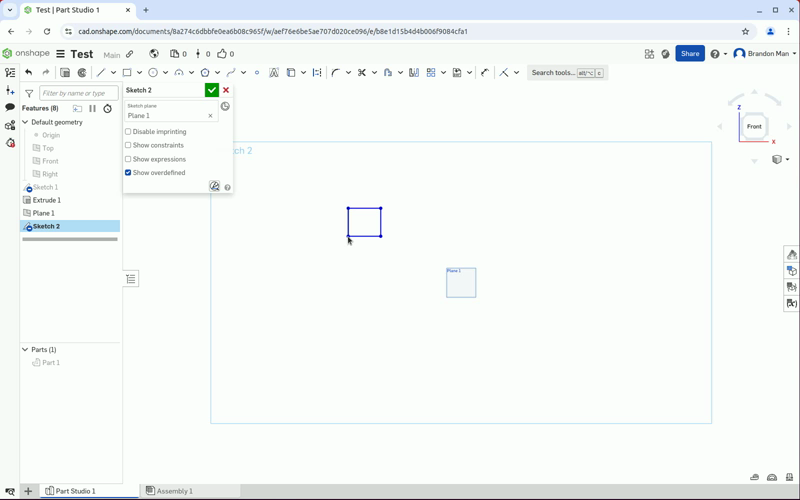
mouse_move(359, 220)
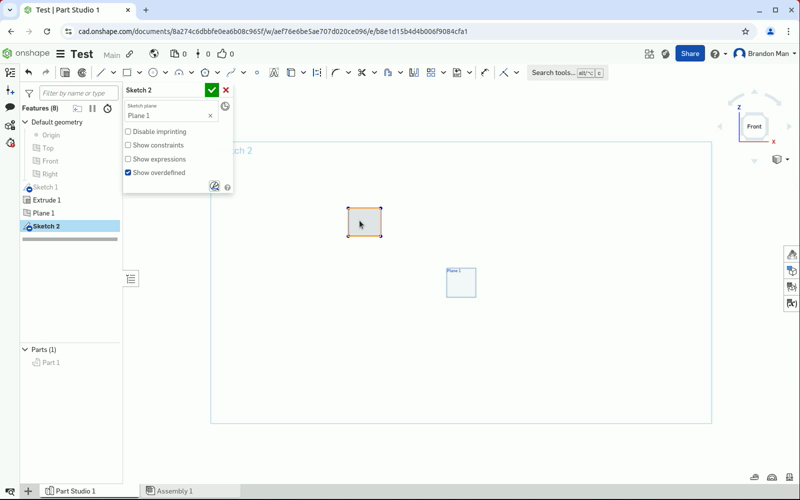
scroll(6)
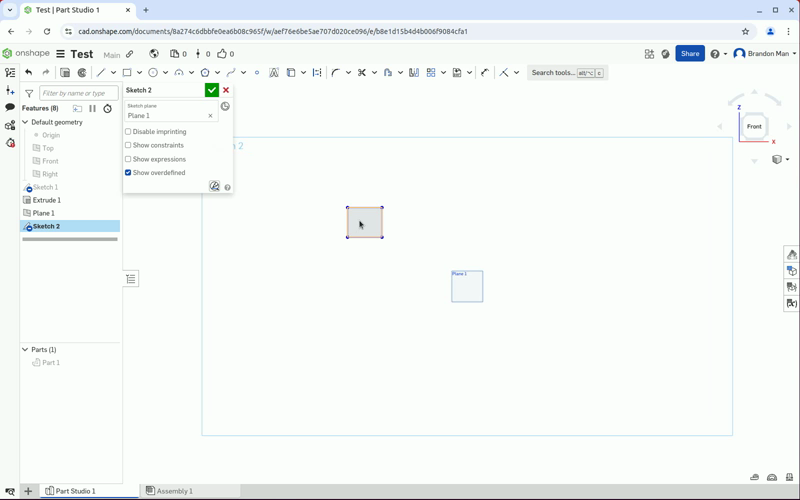
scroll(6)
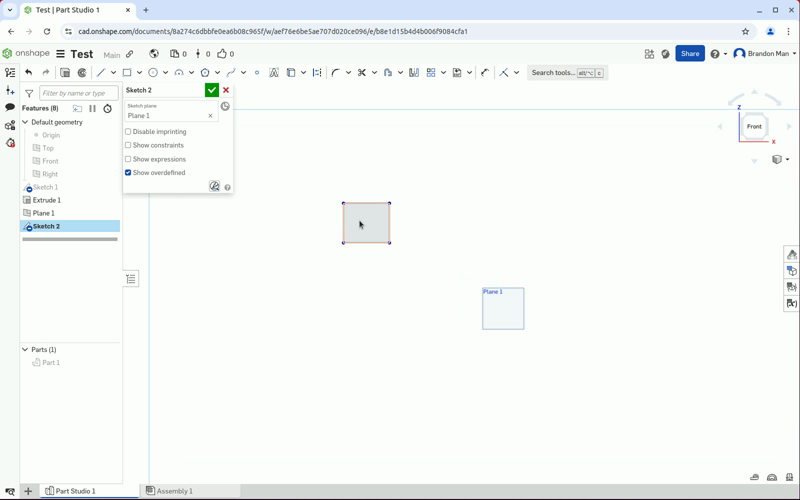
scroll(6)
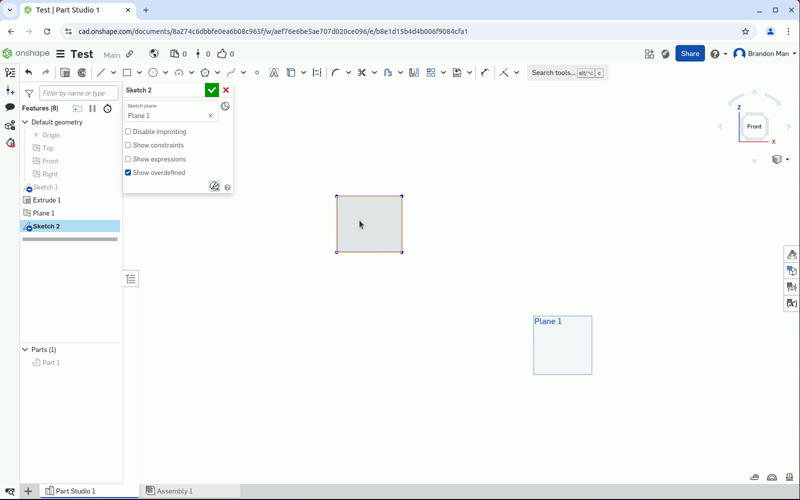
scroll(6)
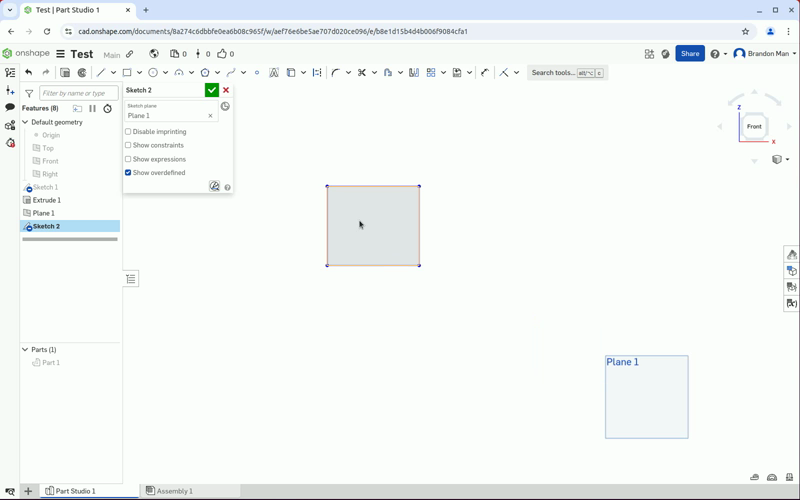
scroll(6)
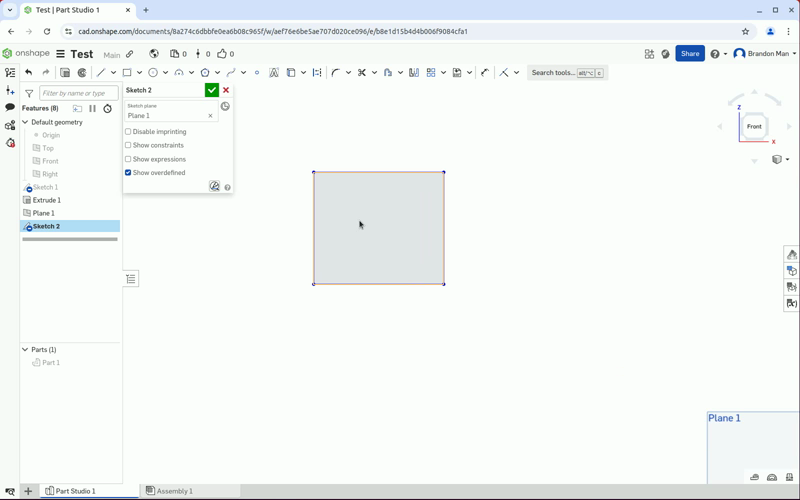
scroll(6)
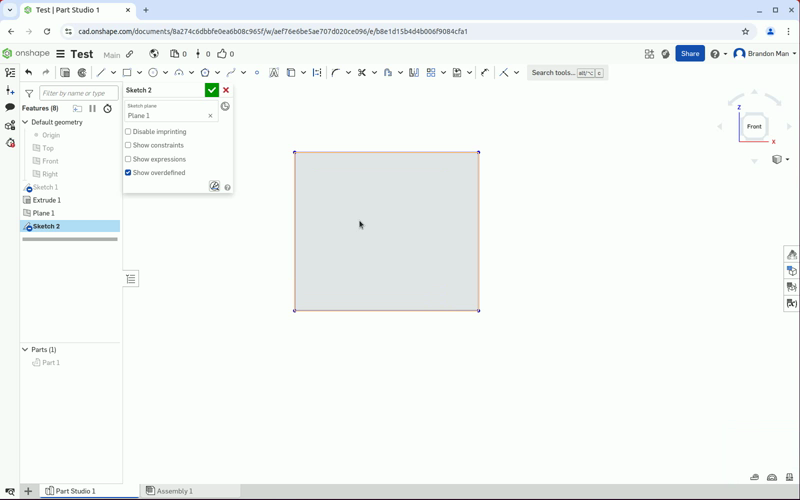
scroll(6)
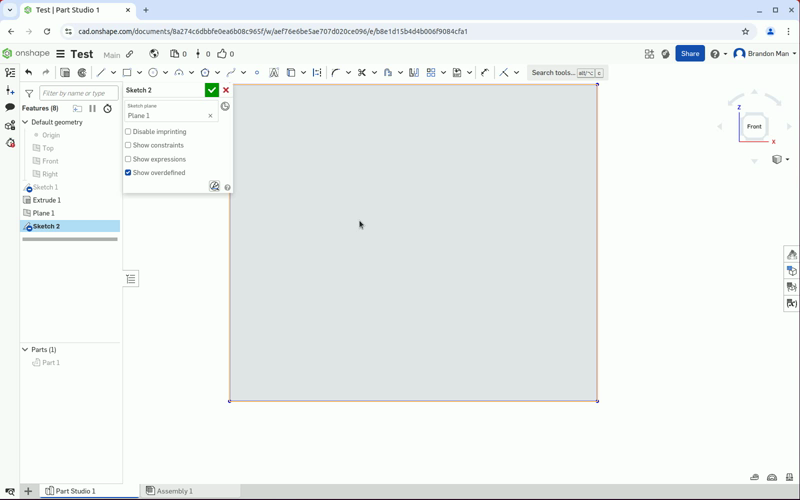
click(359, 220)
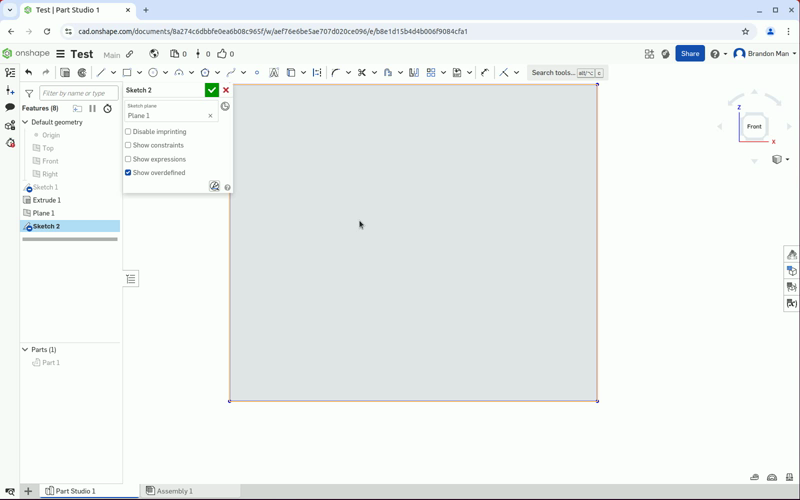
scroll(-6)
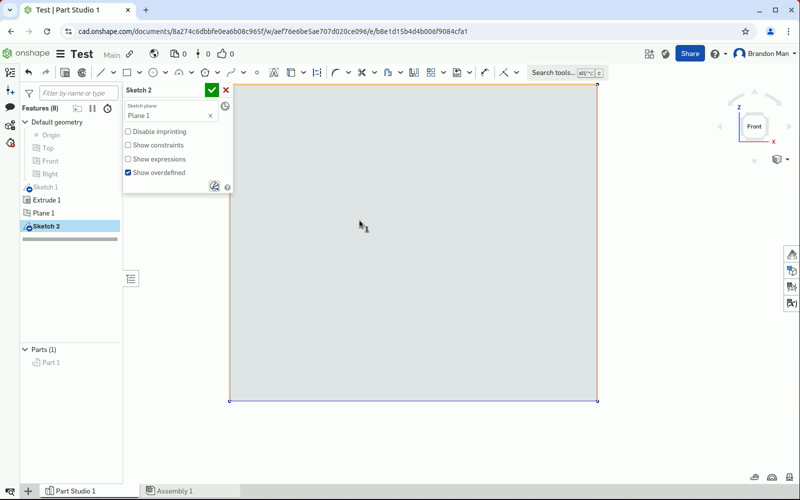
scroll(-6)
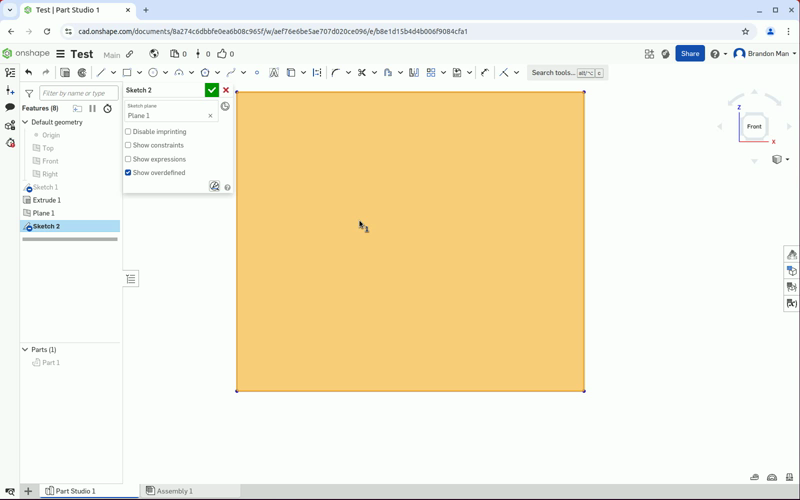
scroll(-6)
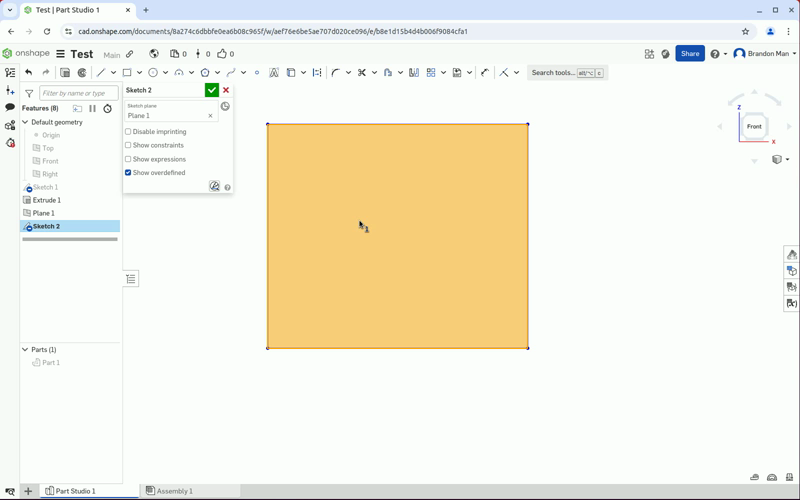
scroll(-6)
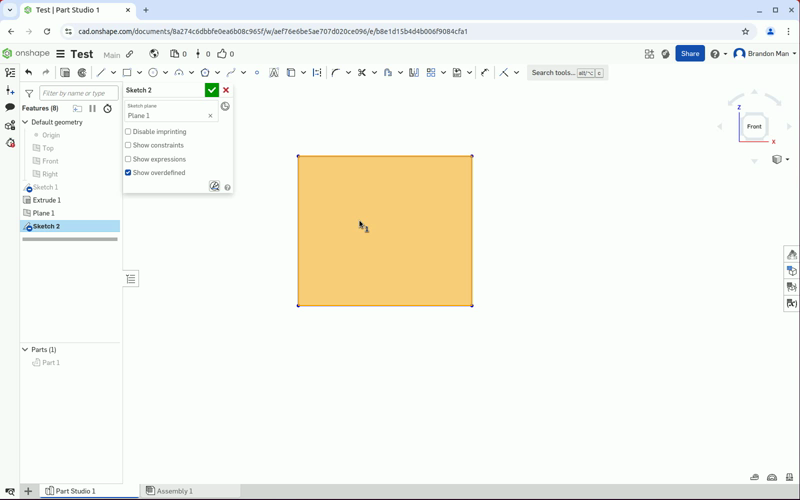
scroll(-6)
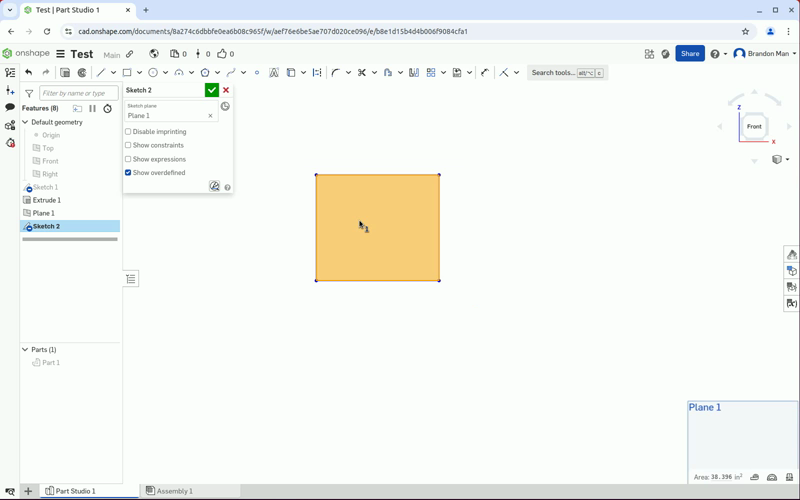
scroll(-6)
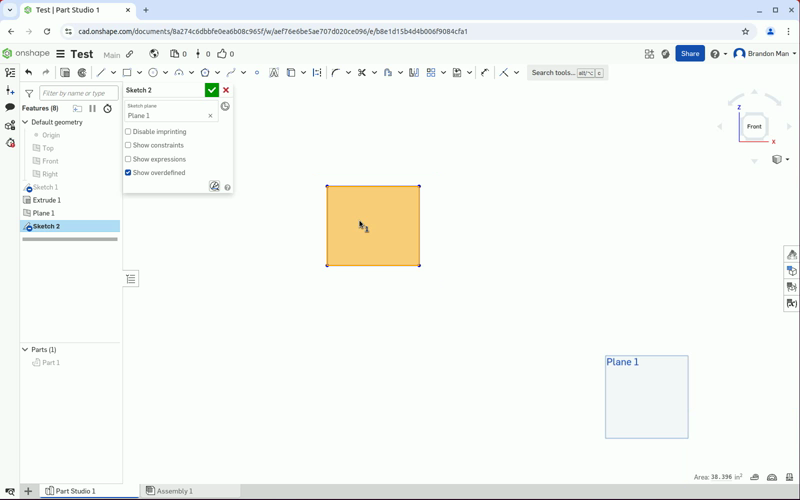
scroll(-6)
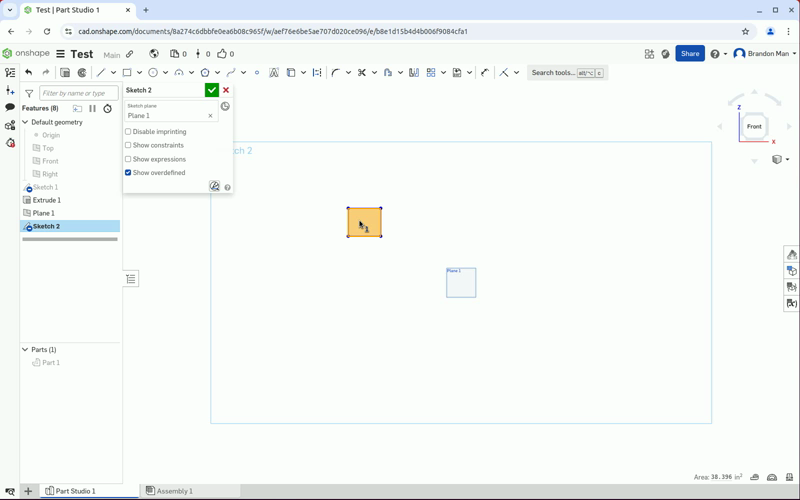
mouse_move(73, 352)
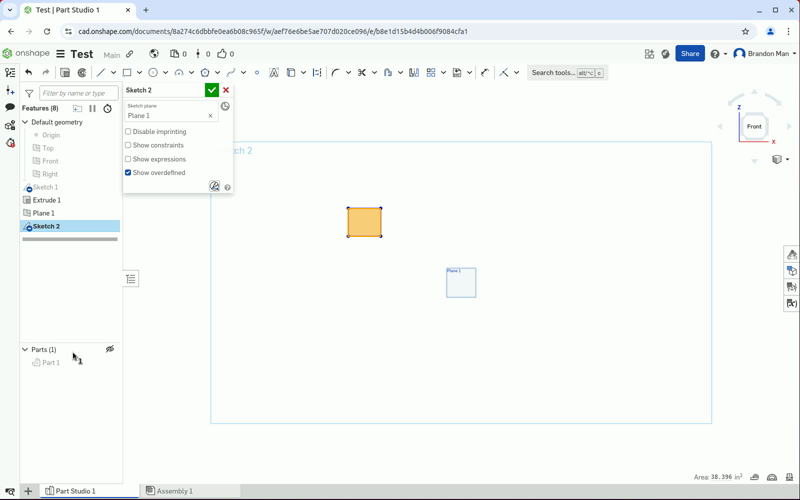
key(shift+y)
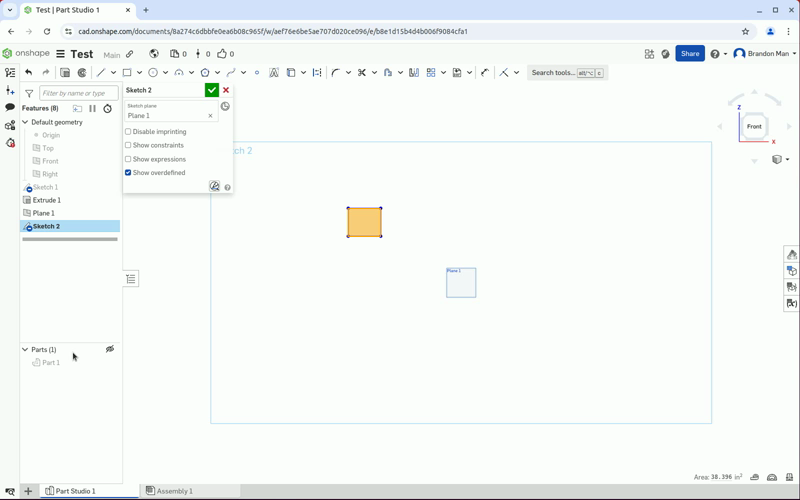
key(shift+e)
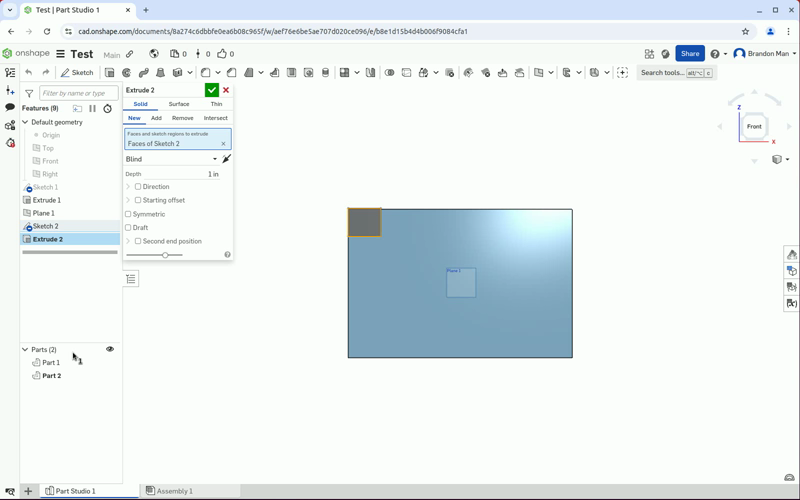
mouse_move(143, 106)
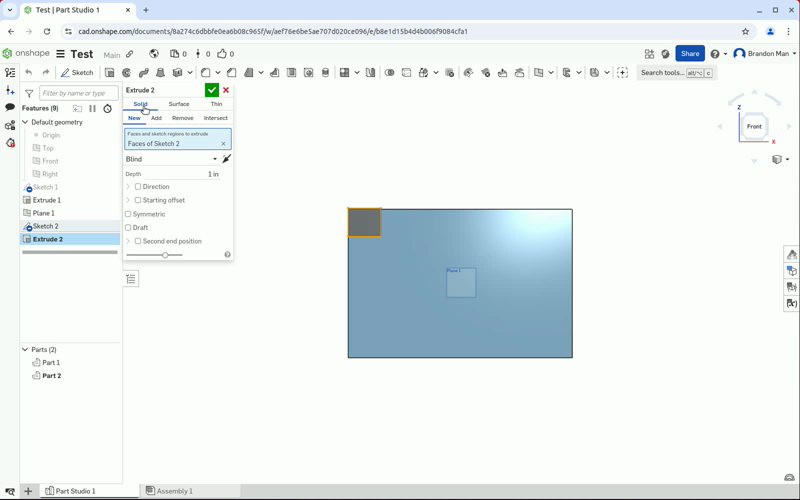
click(143, 106)
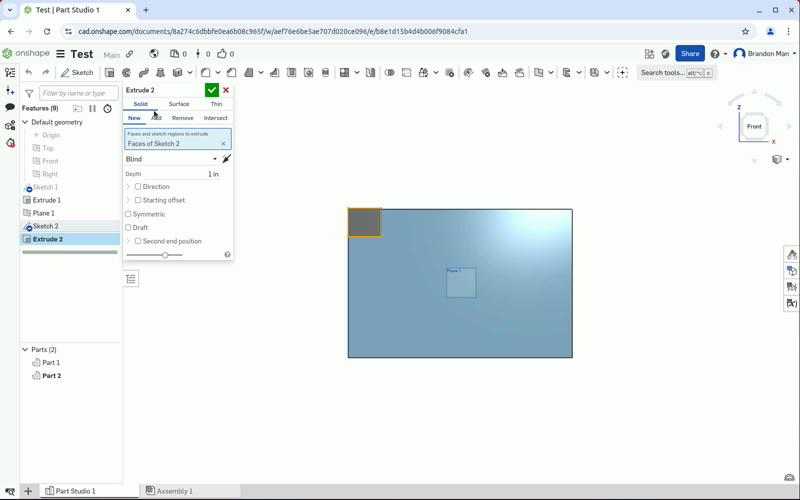
mouse_move(186, 120)
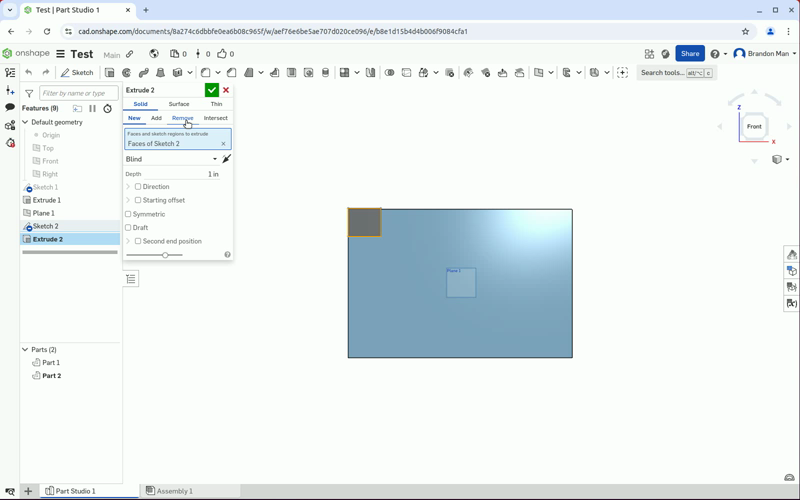
click(186, 120)
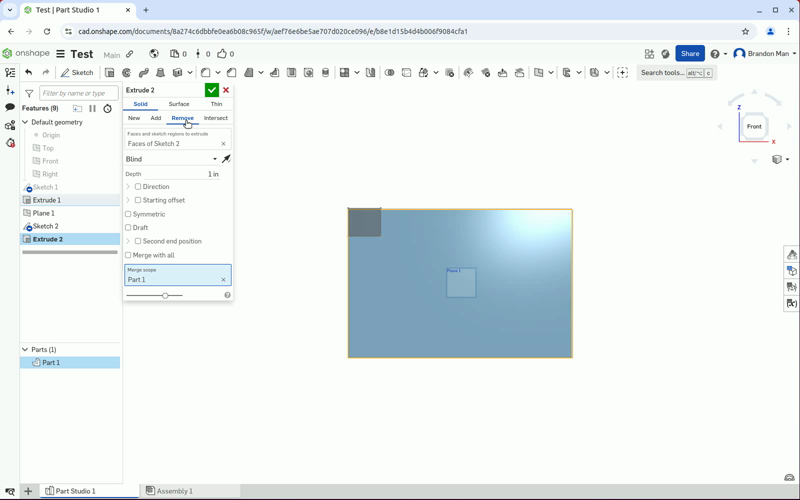
key(tab, 4)
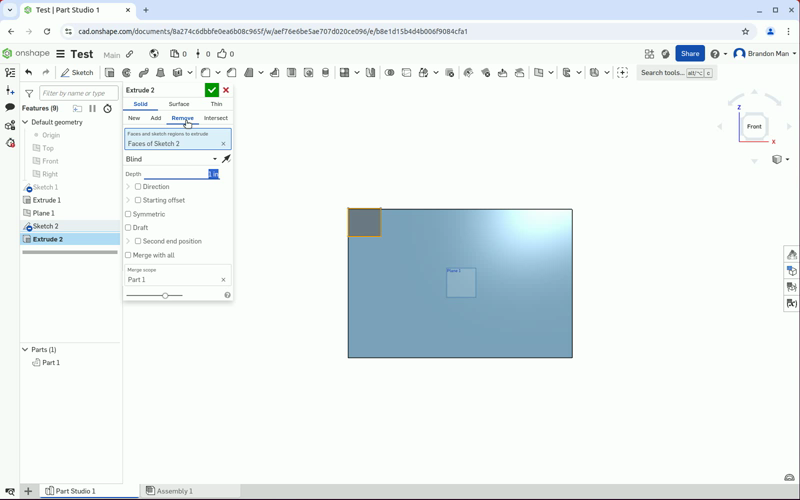
text(11.795)
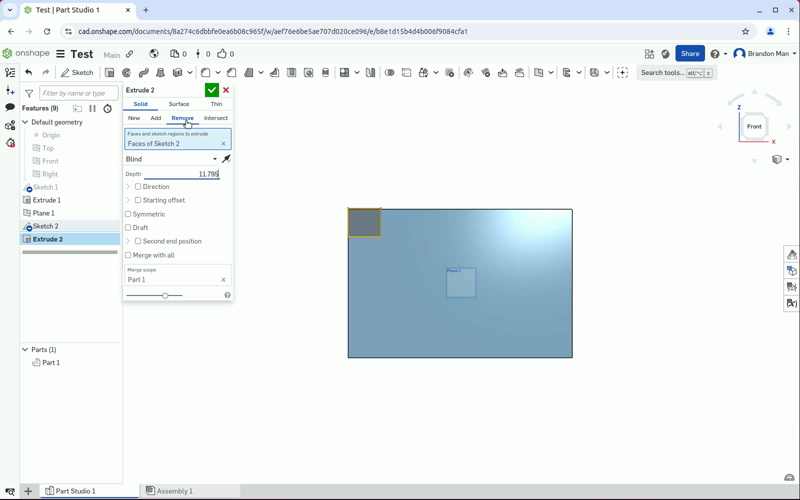
key(tab, 6)
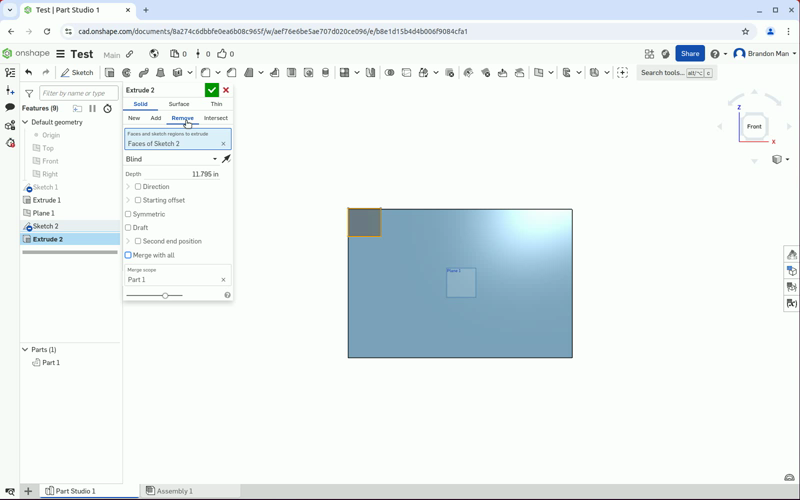
key(space)
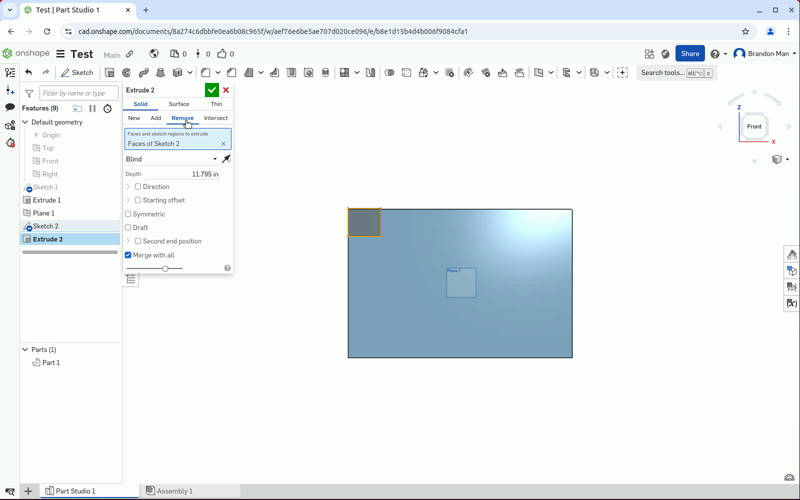
key(enter)
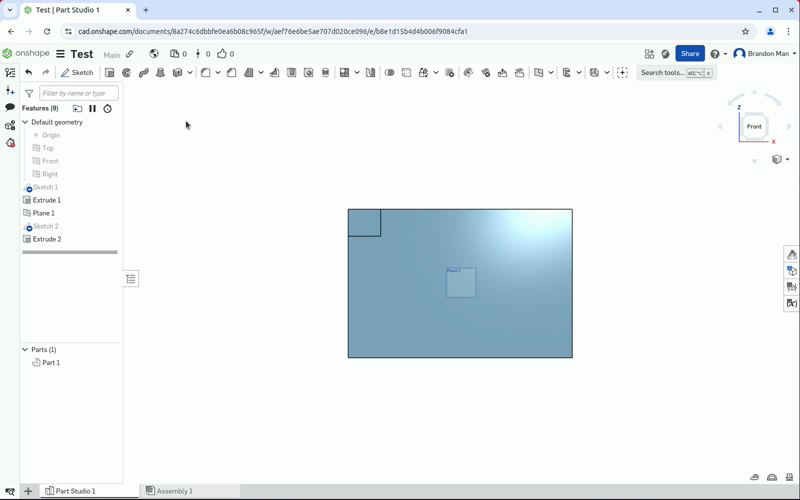
key(shift+h)
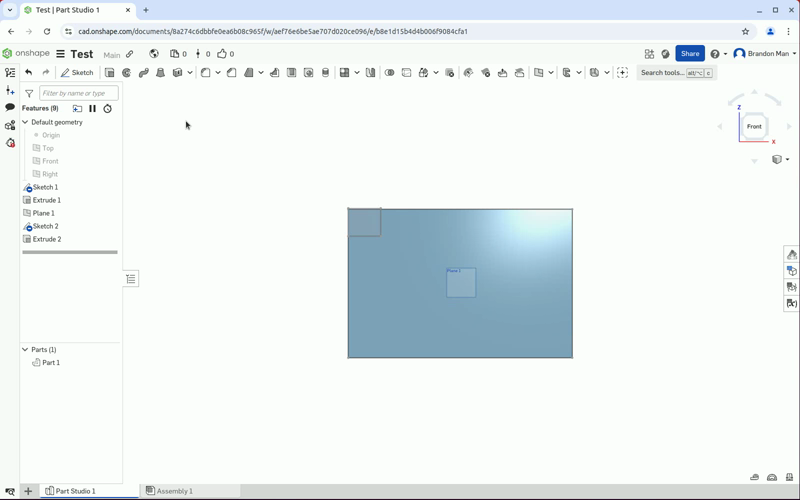
key(shift+h)
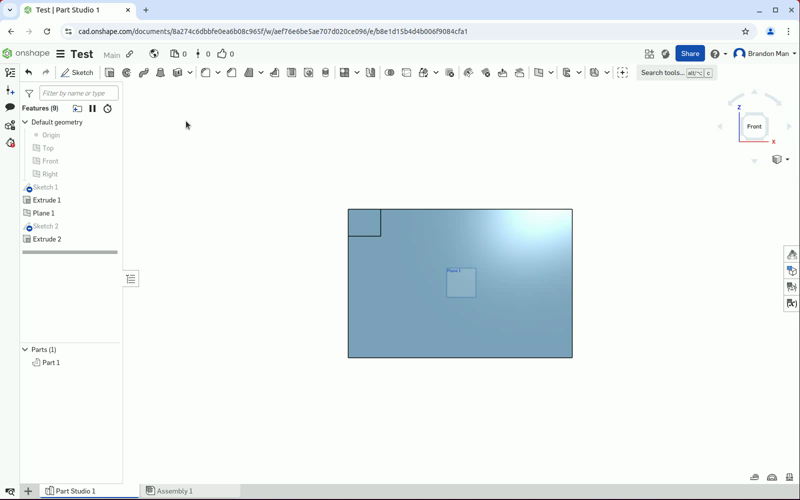
mouse_move(73, 189)
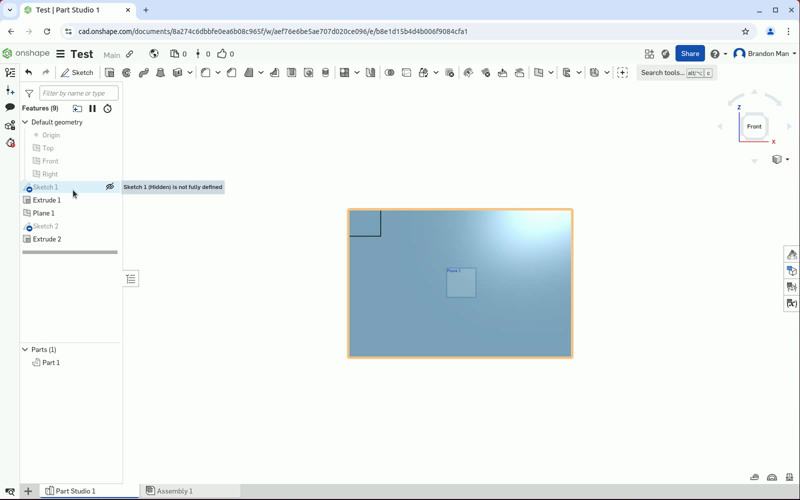
click(73, 189)
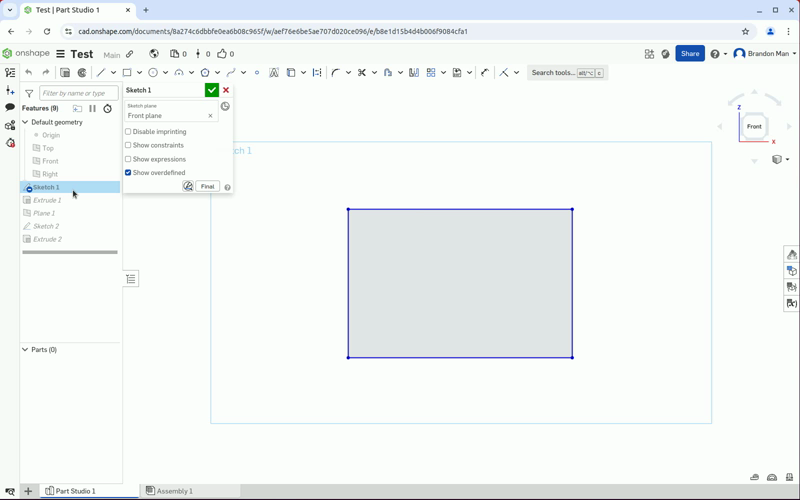
mouse_move(229, 92)
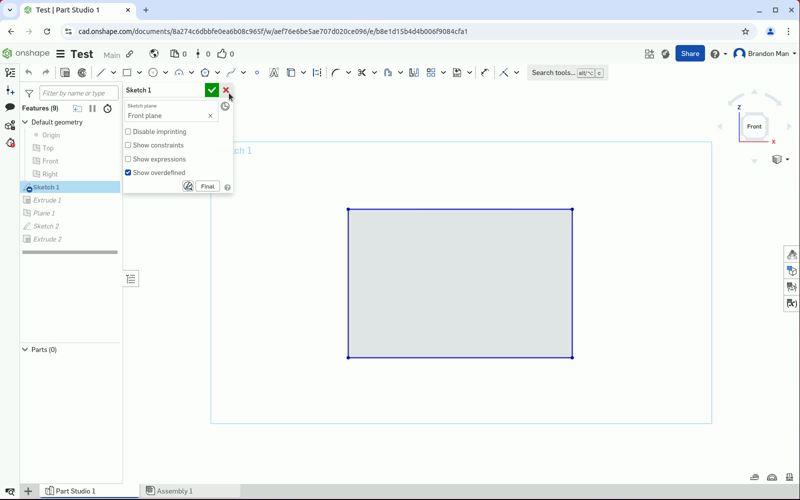
click(229, 92)
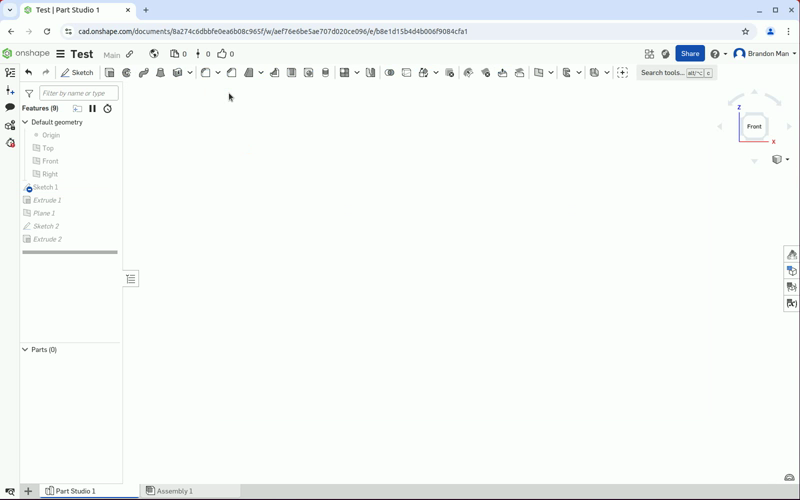
key(shift+s)
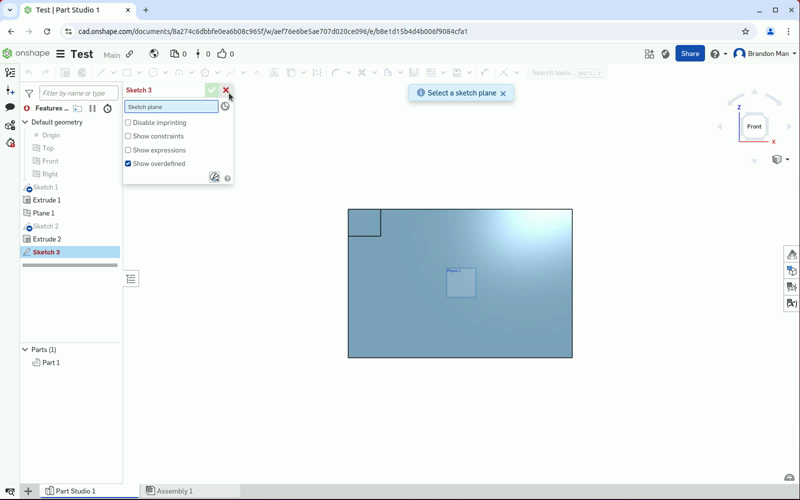
mouse_move(73, 215)
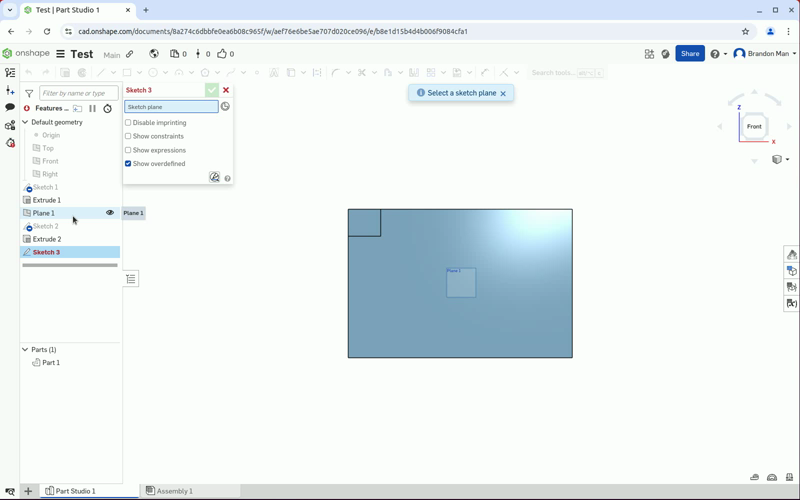
click(73, 215)
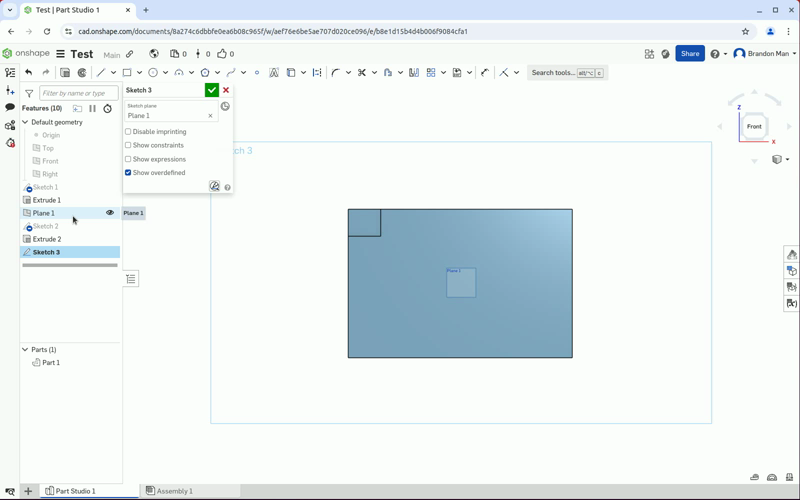
mouse_move(73, 352)
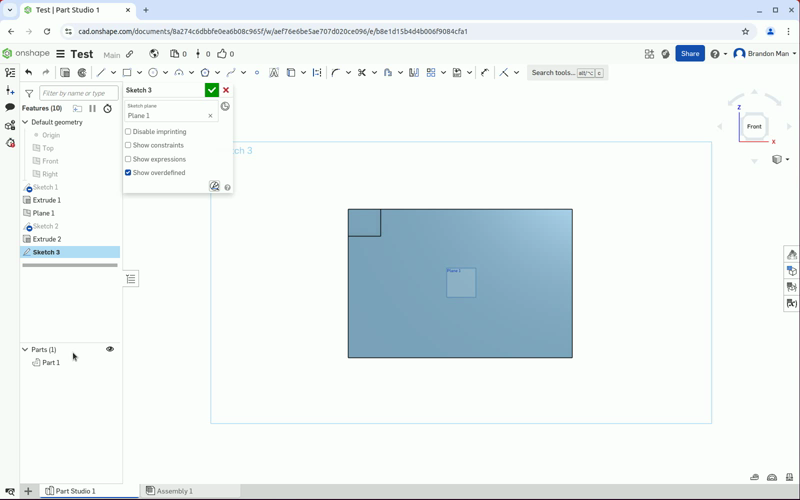
key(y)
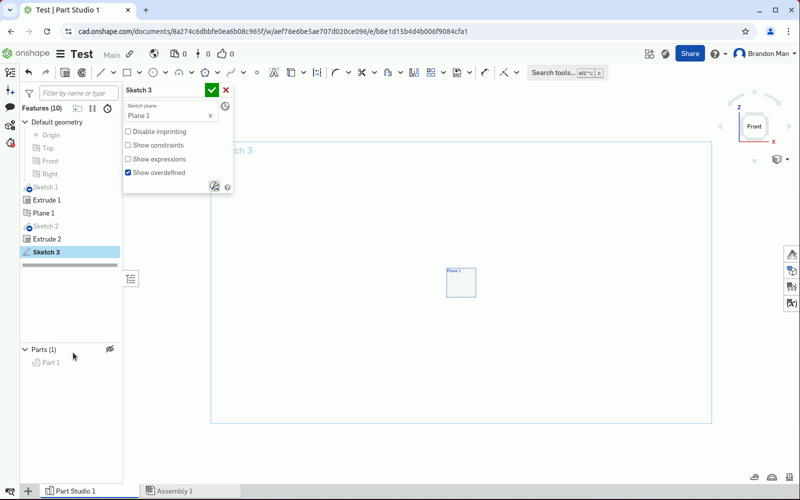
key(l)
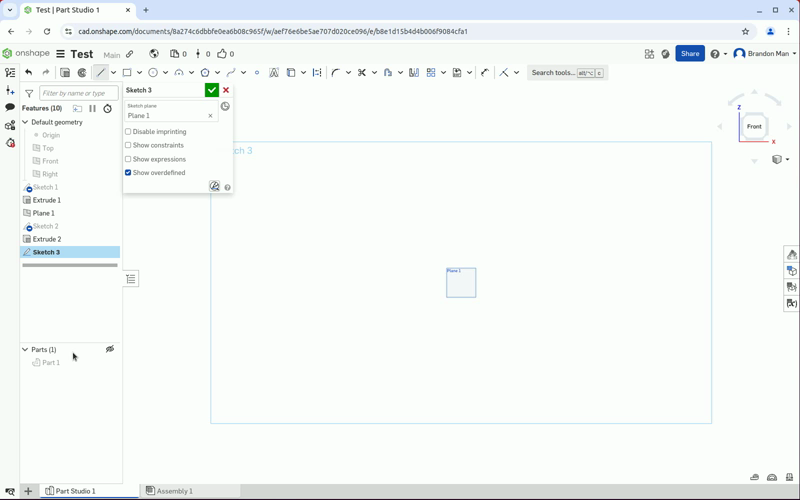
key_down(shift)
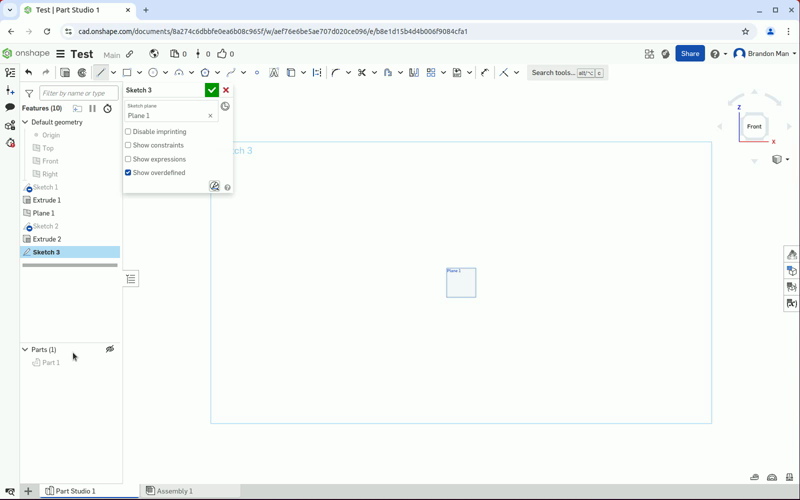
mouse_move(541, 236)
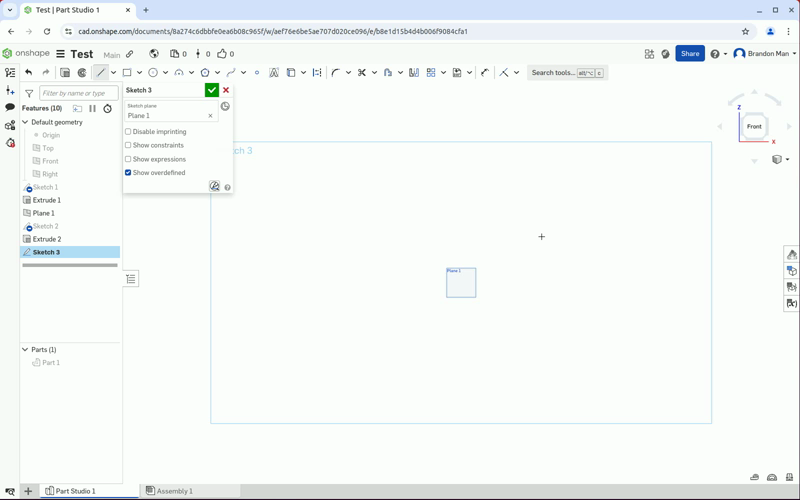
click(541, 236)
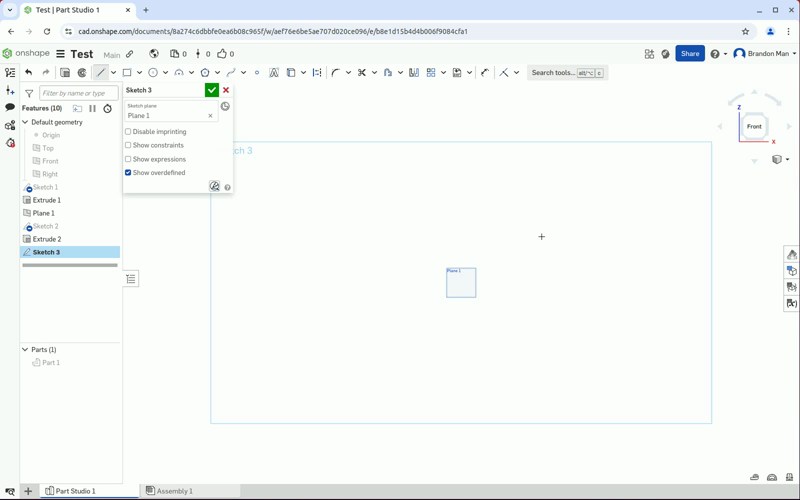
key_up(shift)
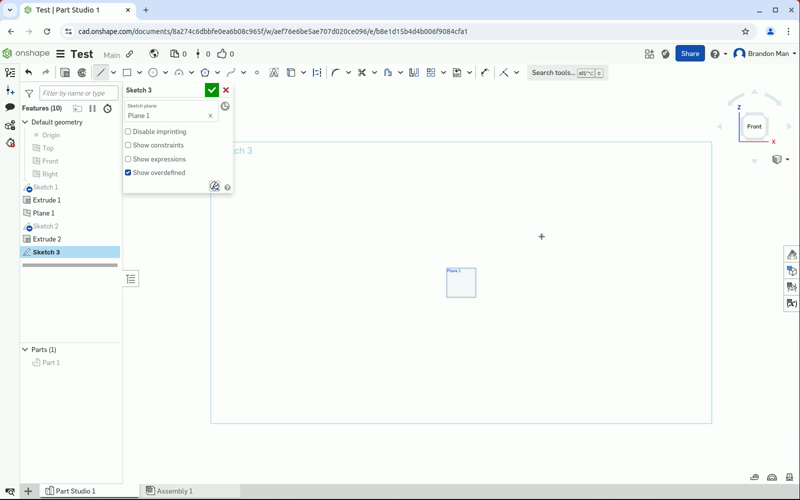
key_down(shift)
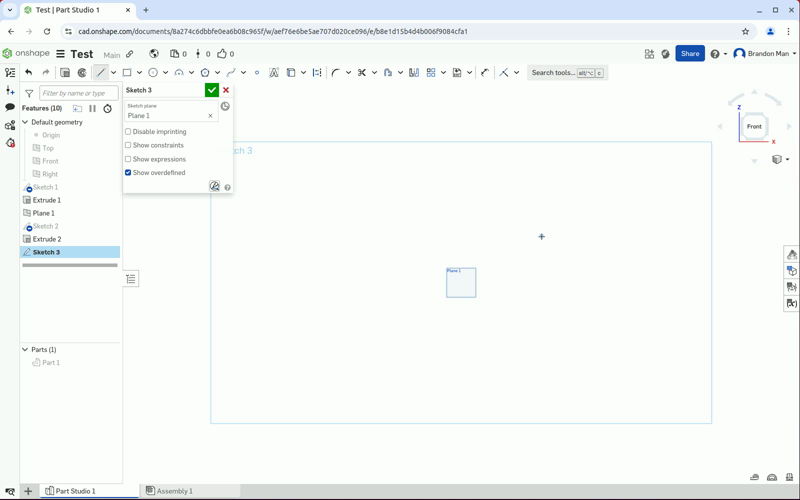
mouse_move(571, 236)
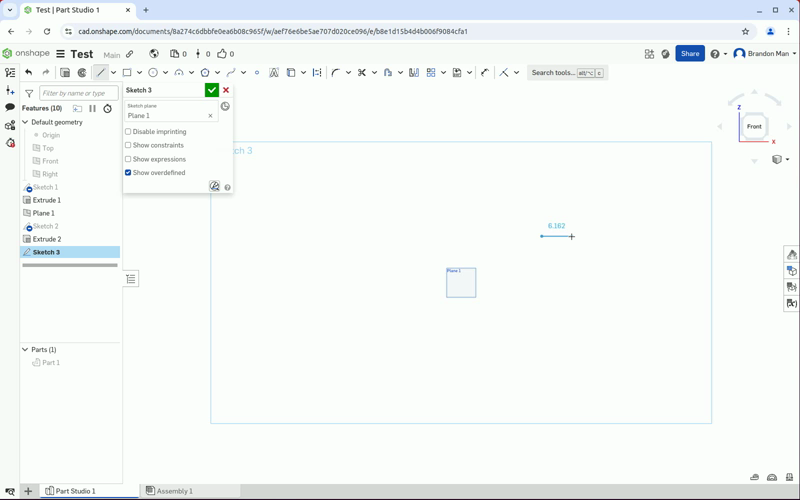
mouse_move(574, 236)
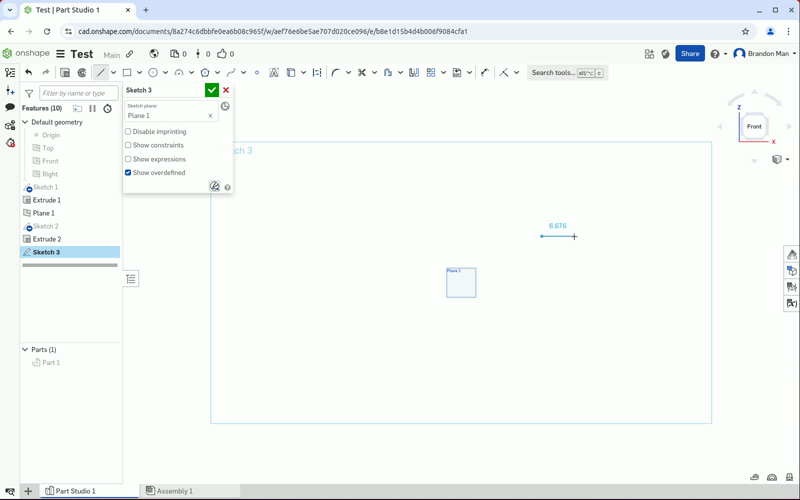
click(574, 236)
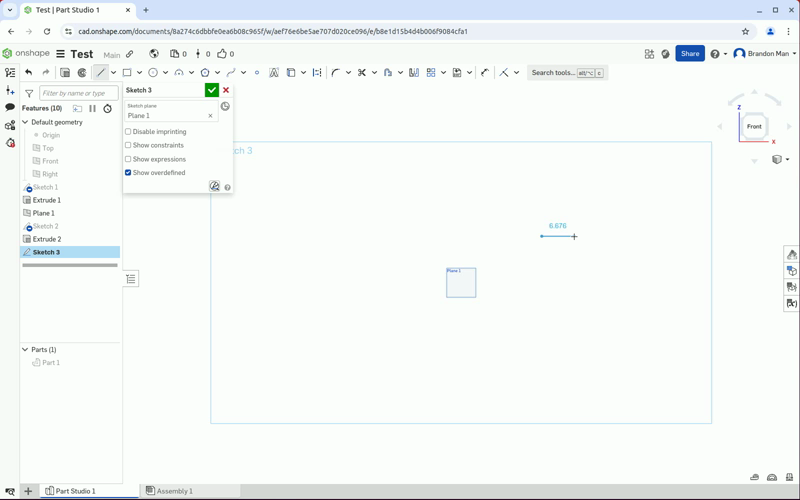
key_up(shift)
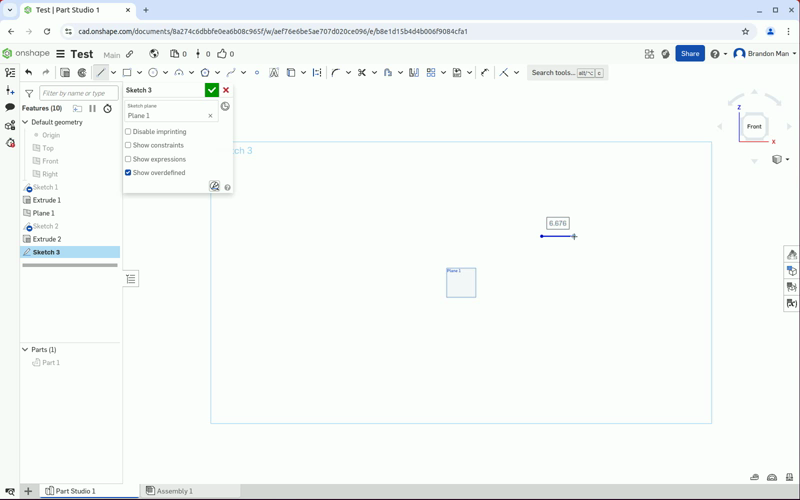
key_down(shift)
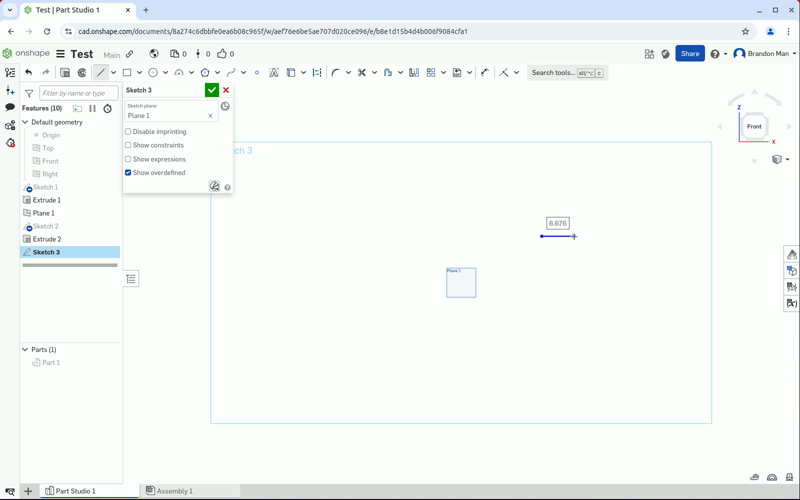
mouse_move(589, 236)
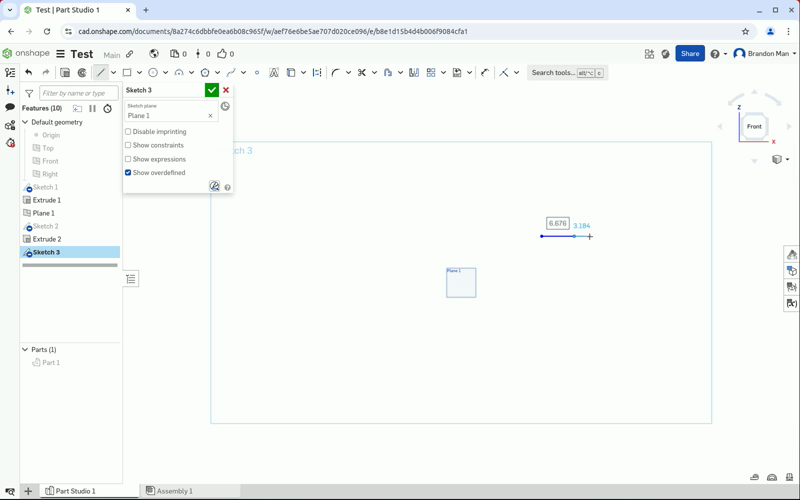
mouse_move(574, 208)
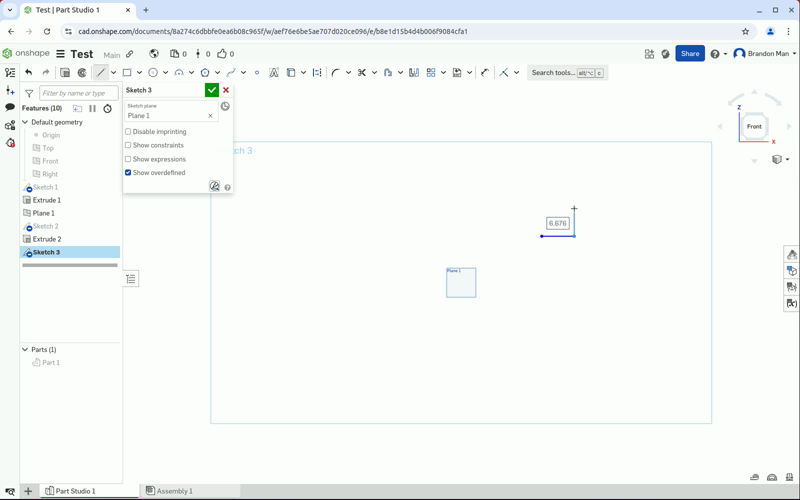
click(574, 208)
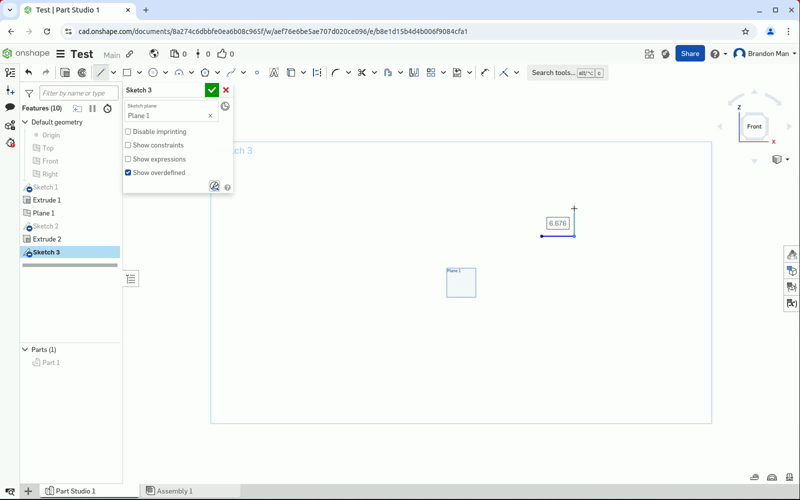
key_up(shift)
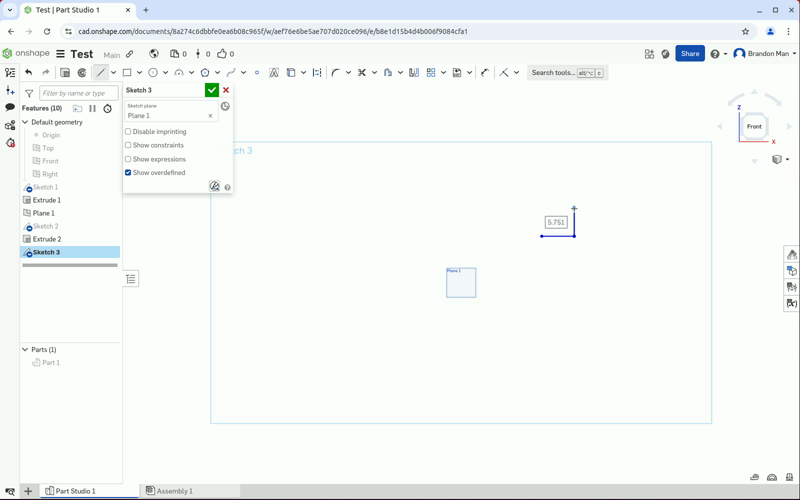
key_down(shift)
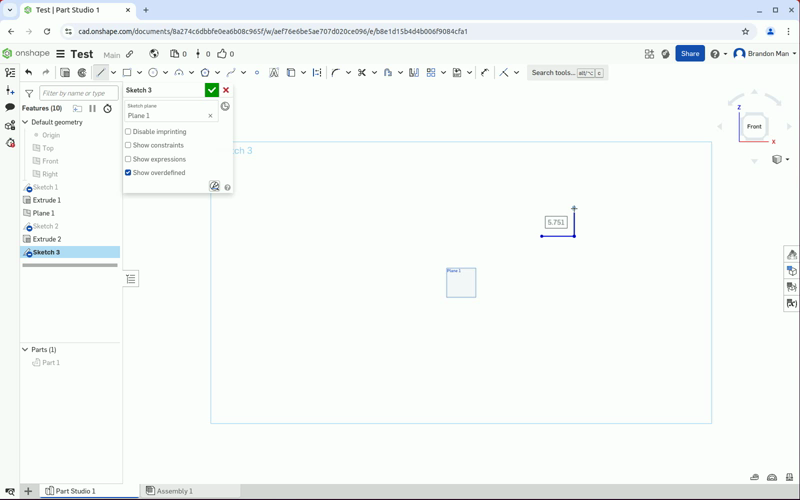
mouse_move(589, 208)
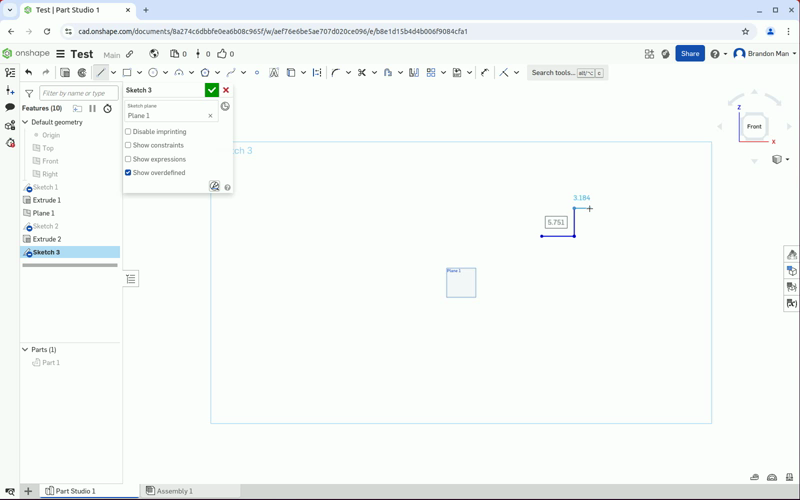
mouse_move(541, 208)
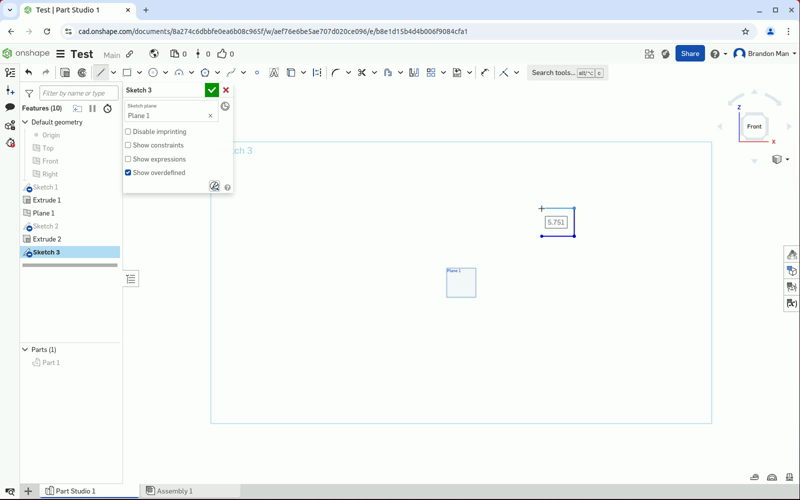
click(541, 208)
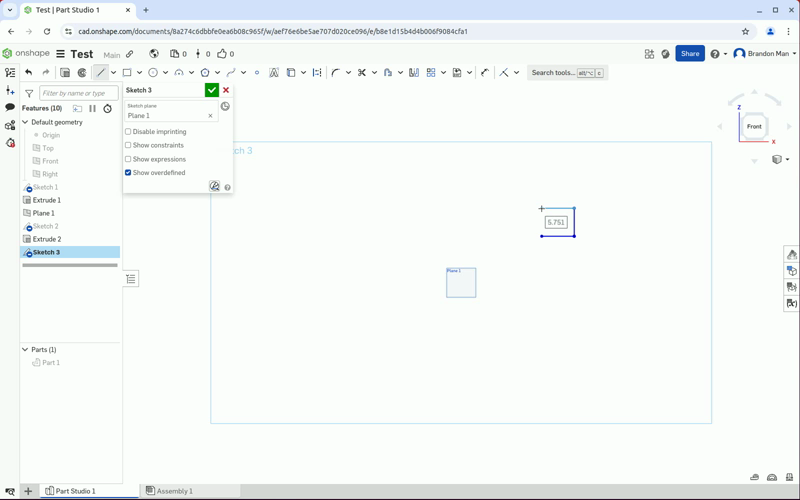
key_up(shift)
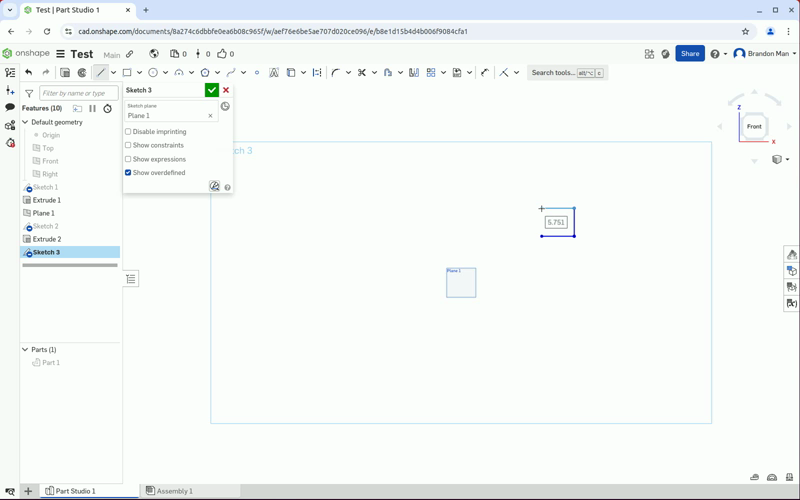
mouse_move(571, 208)
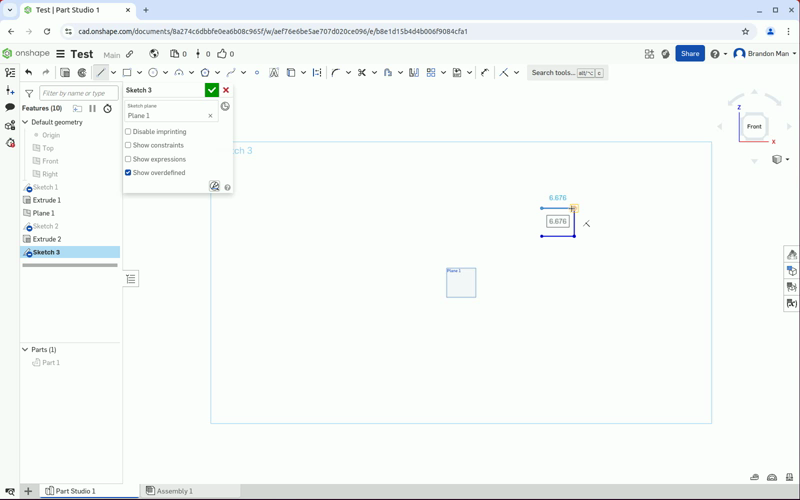
key_down(shift)
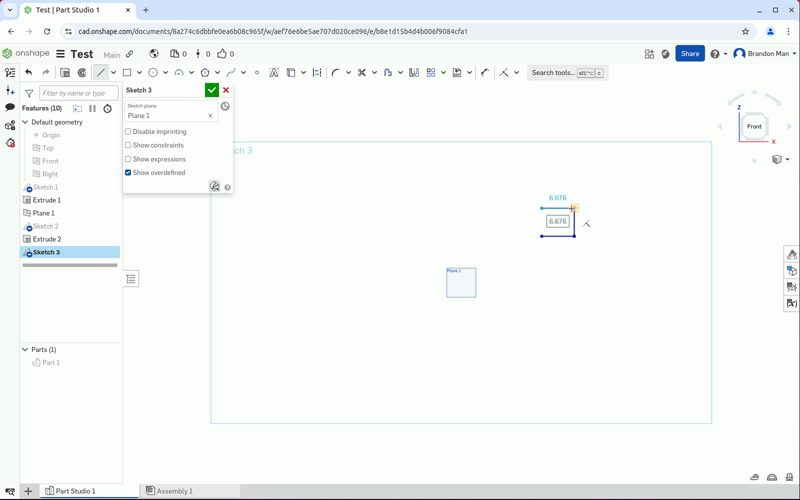
mouse_move(541, 236)
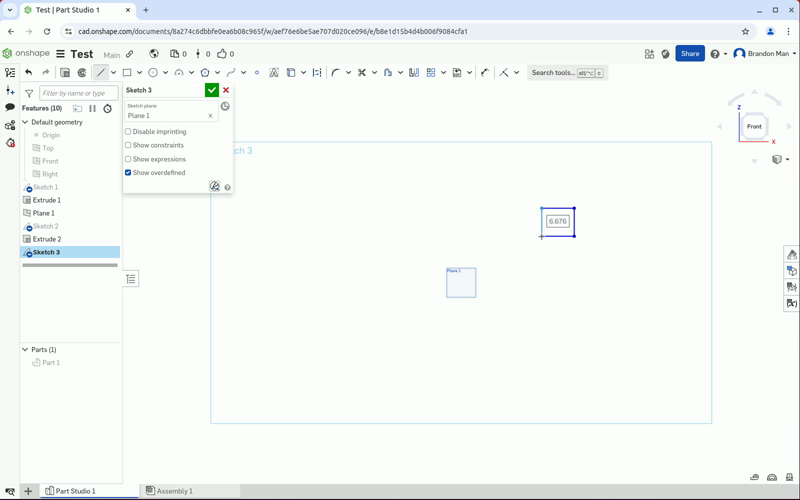
key_up(shift)
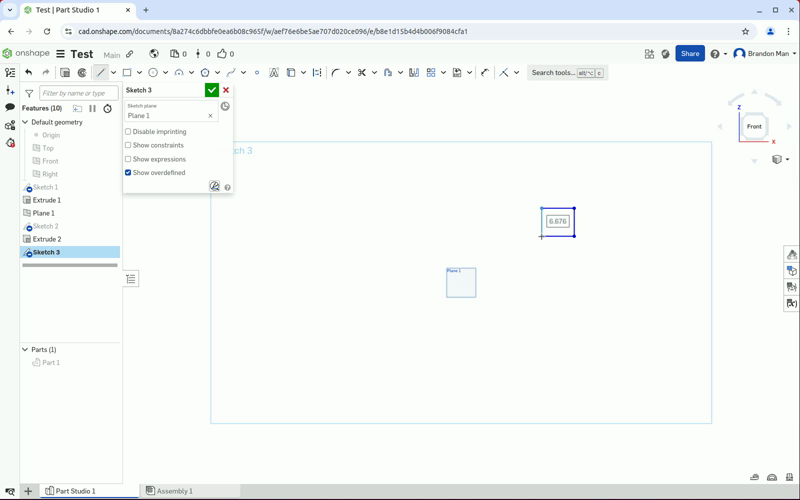
click(541, 236)
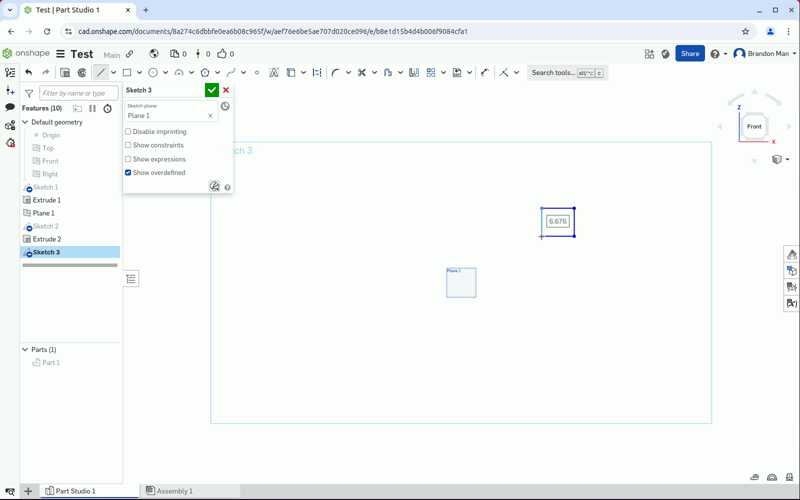
key(esc)
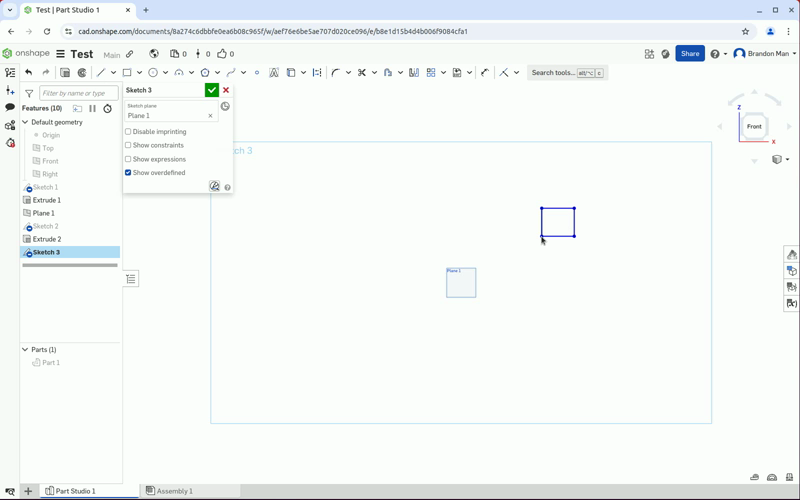
mouse_move(554, 231)
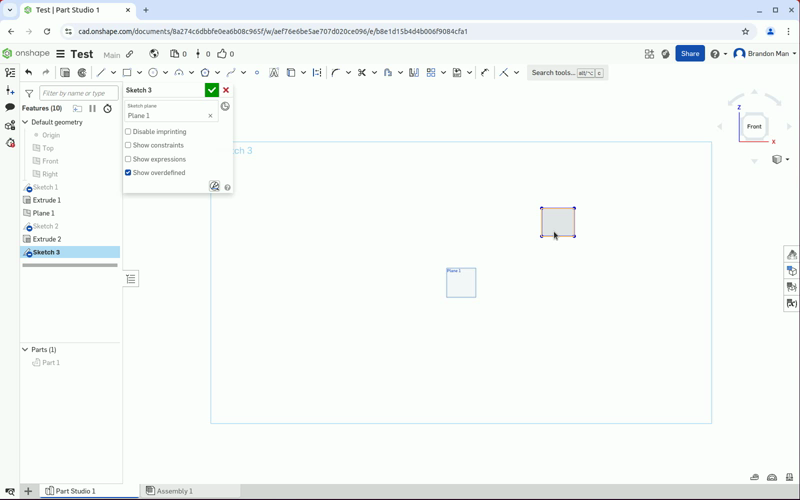
scroll(6)
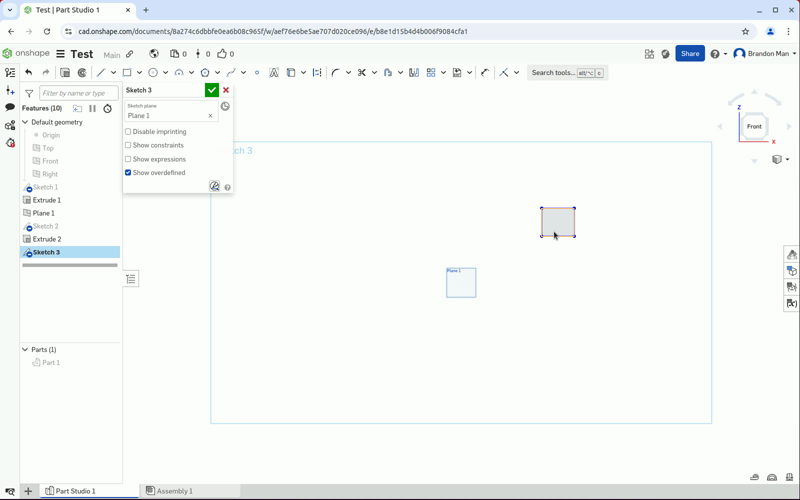
scroll(6)
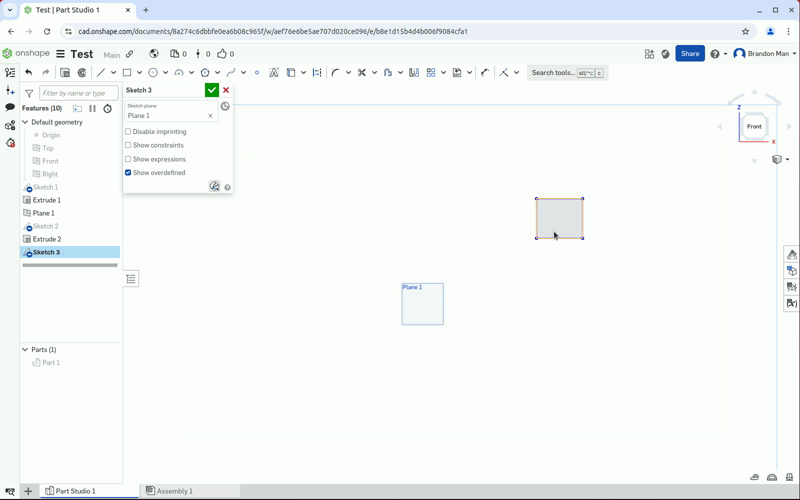
scroll(6)
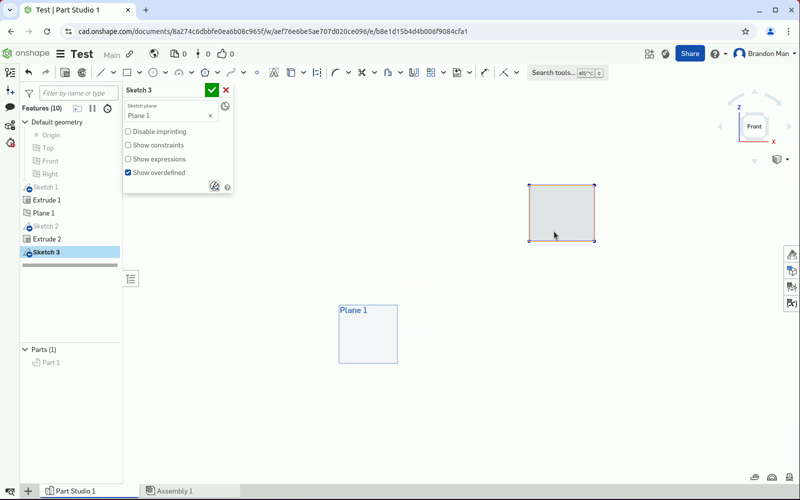
scroll(6)
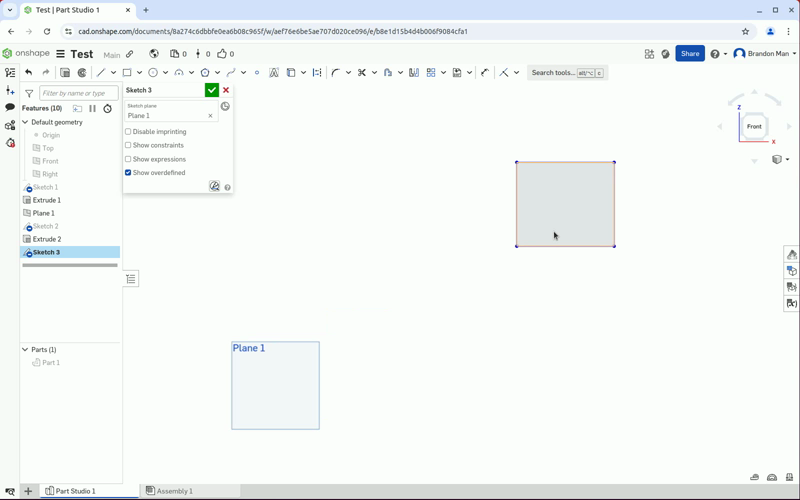
scroll(6)
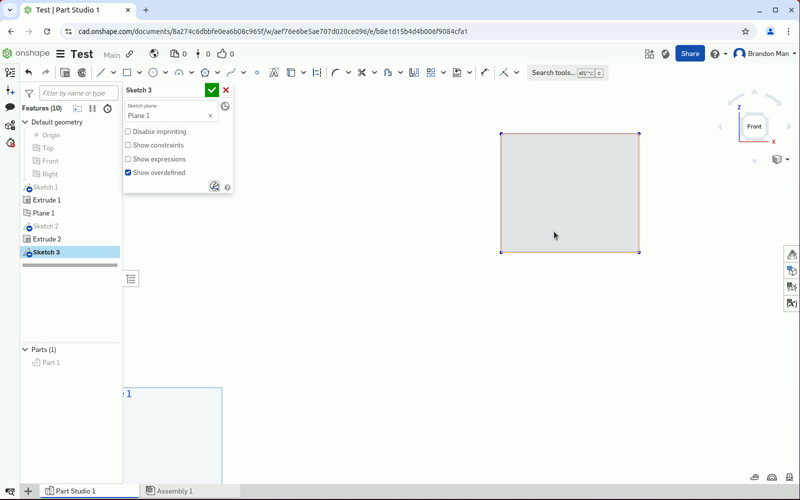
scroll(6)
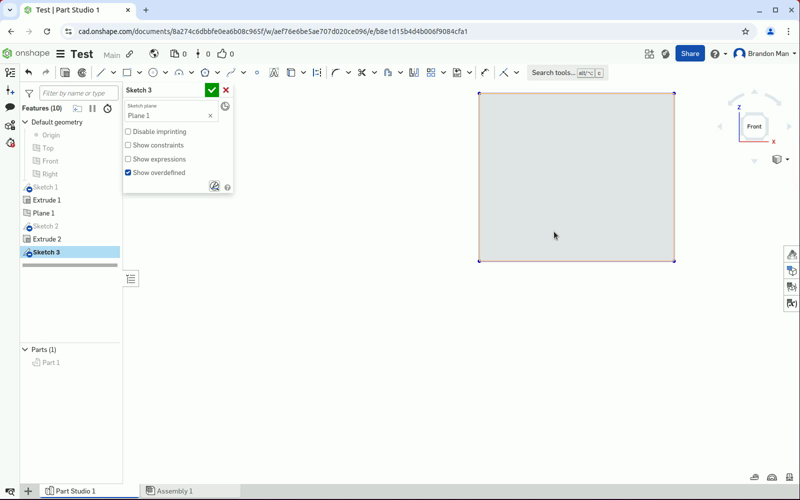
scroll(6)
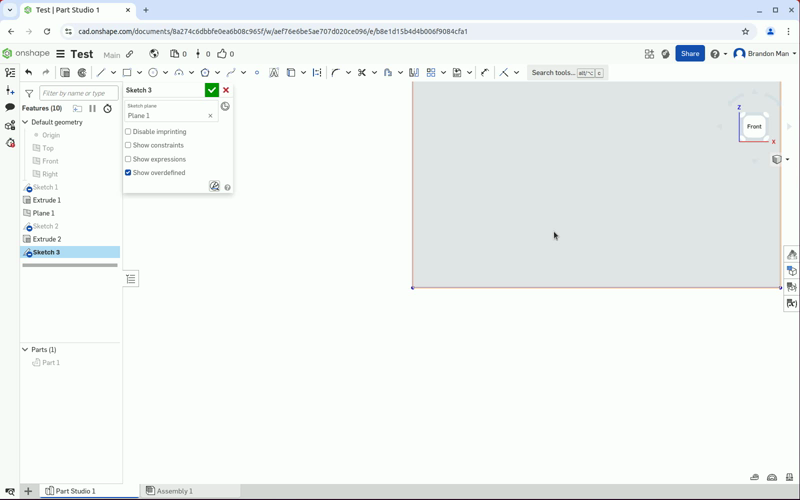
click(554, 231)
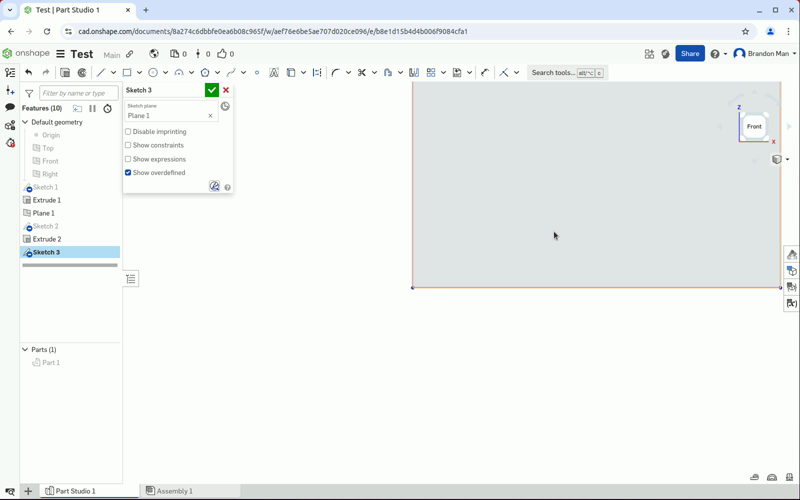
scroll(-6)
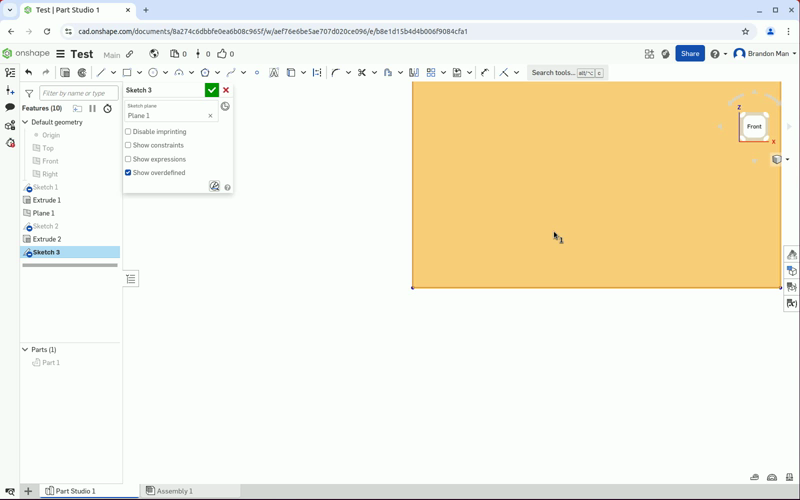
scroll(-6)
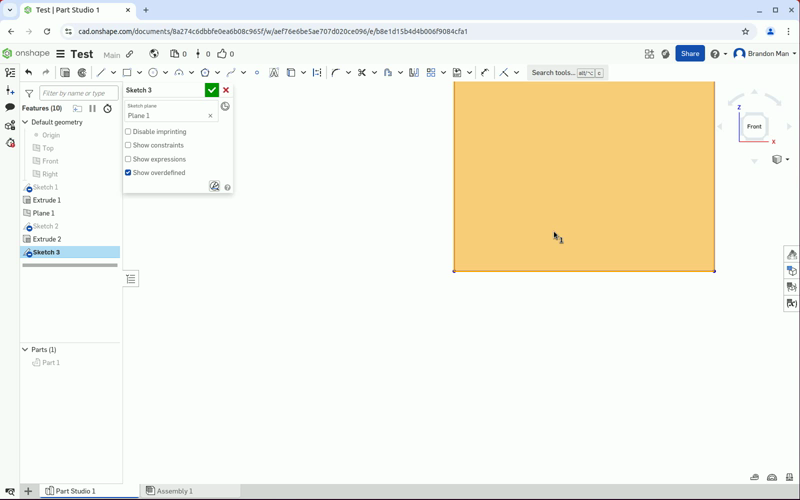
scroll(-6)
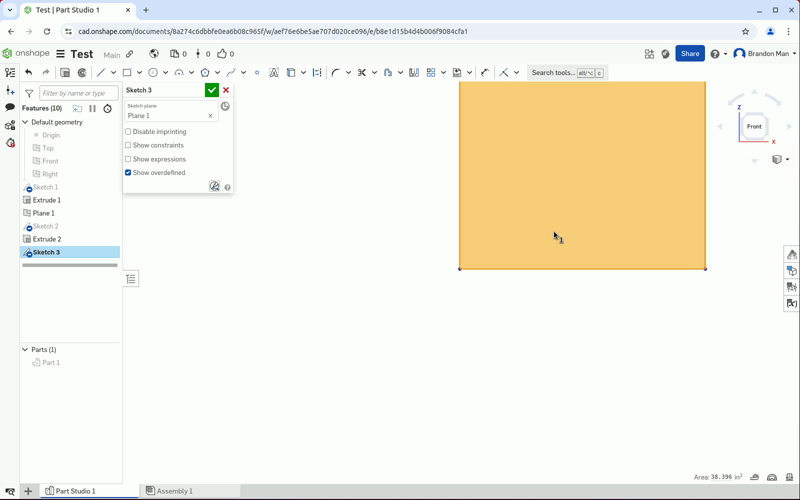
scroll(-6)
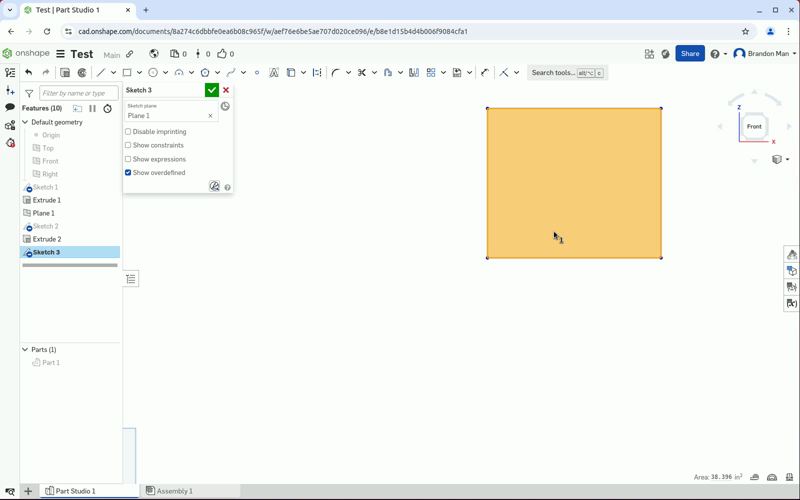
scroll(-6)
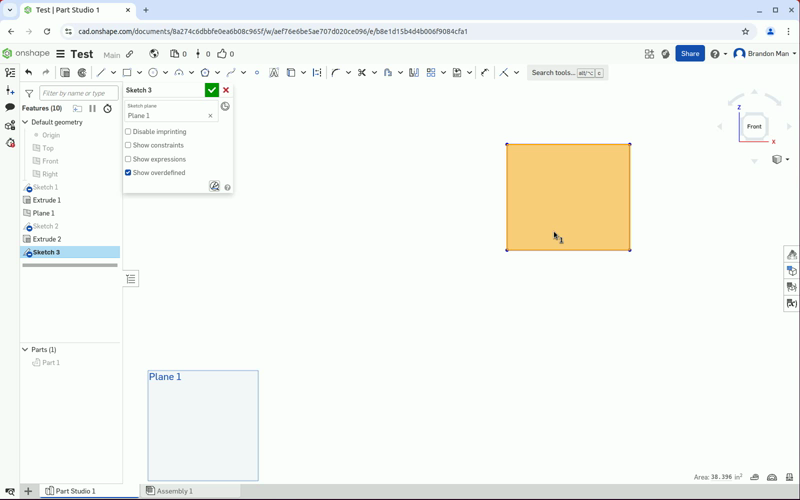
scroll(-6)
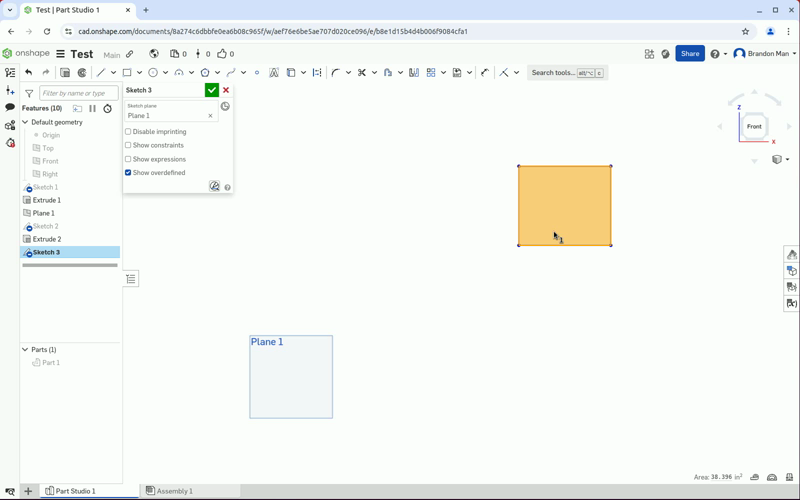
scroll(-6)
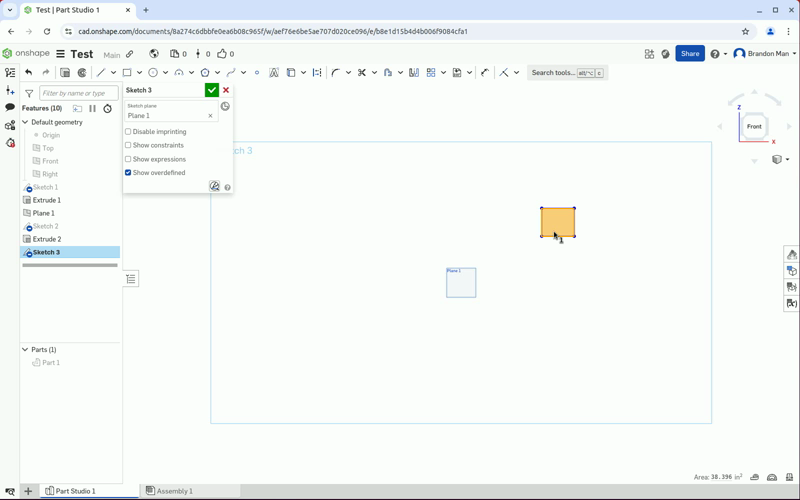
mouse_move(73, 352)
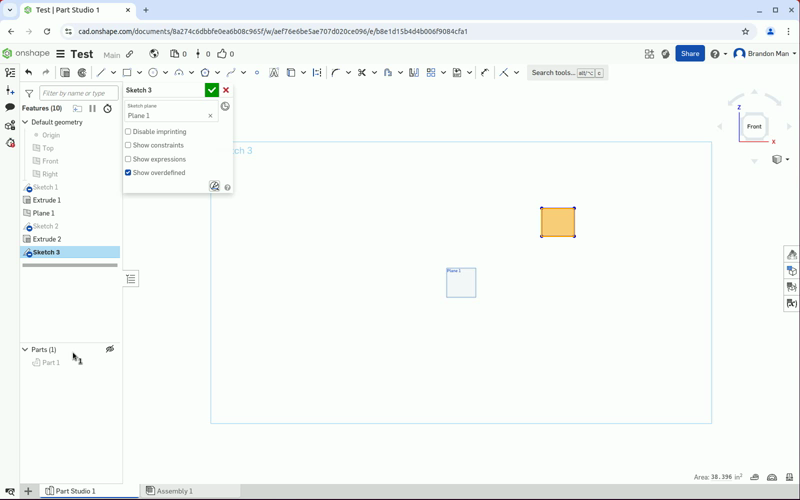
key(shift+y)
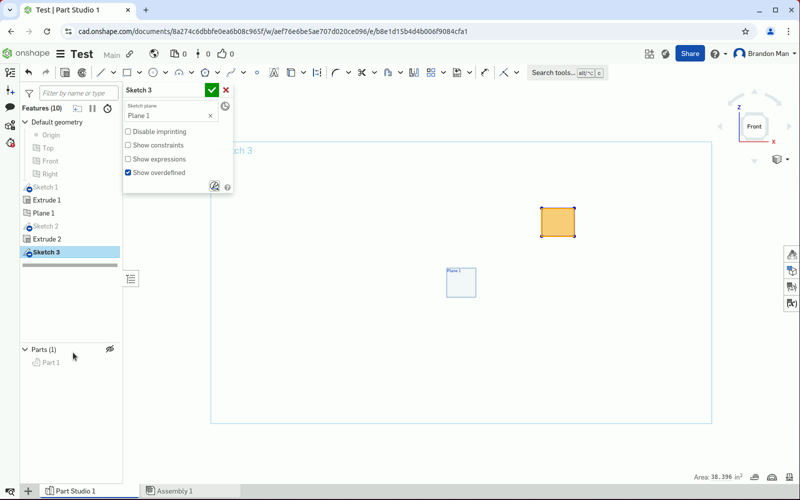
key(shift+e)
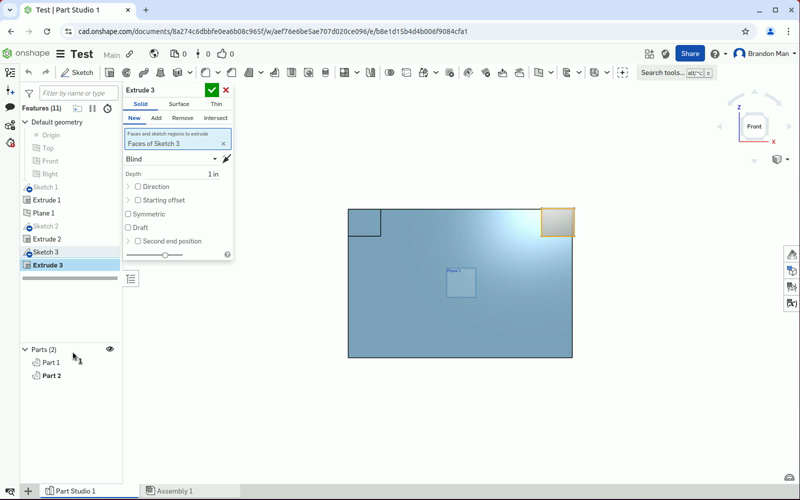
mouse_move(143, 106)
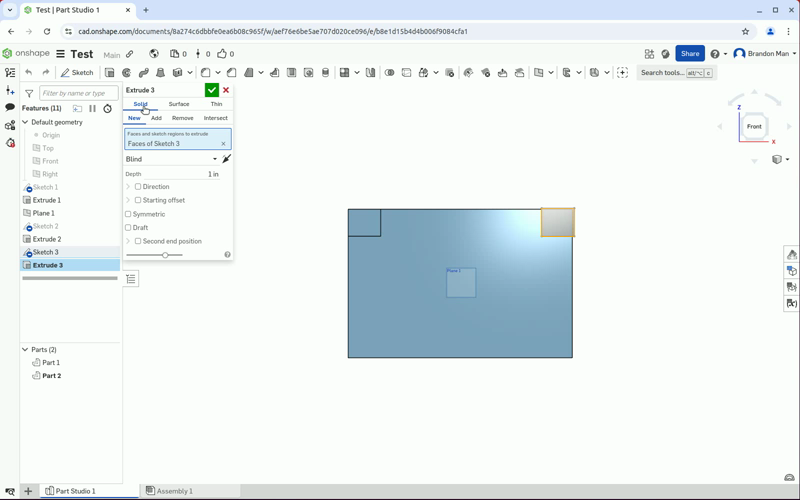
click(143, 106)
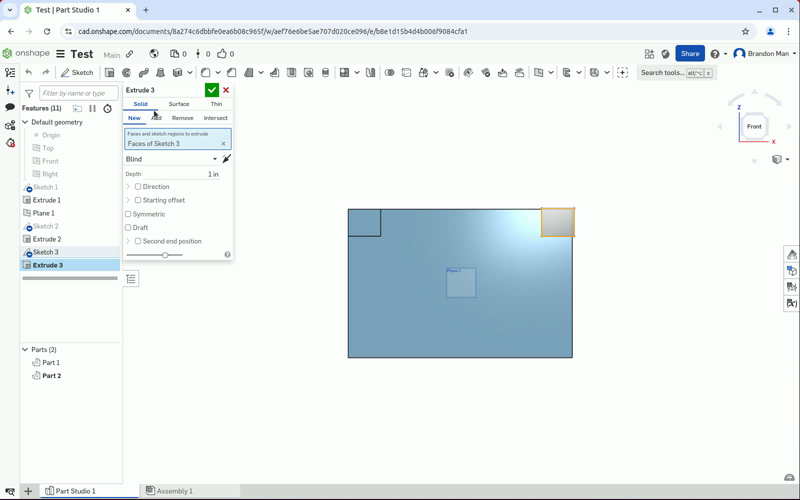
mouse_move(186, 120)
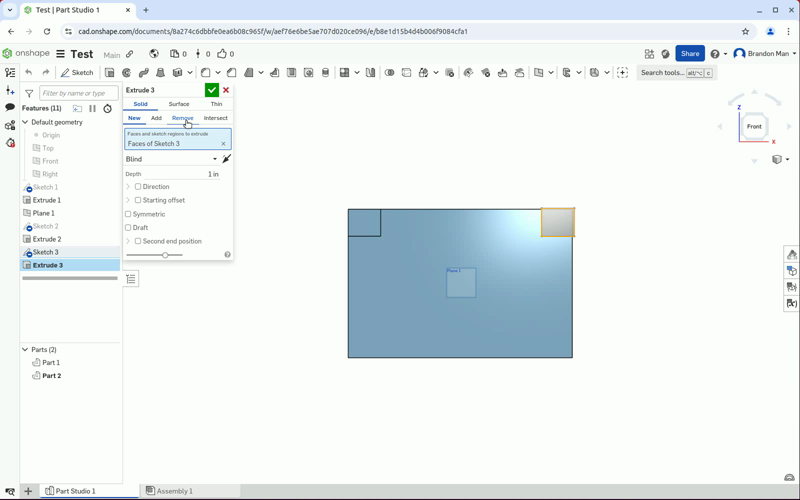
click(186, 120)
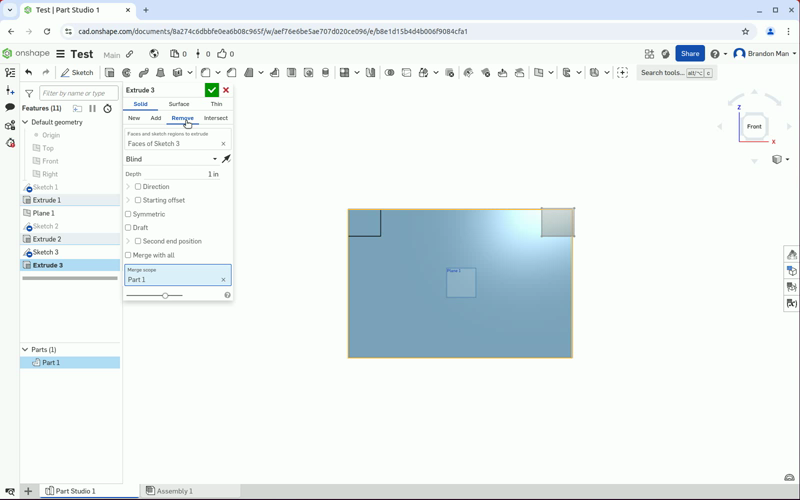
key(tab, 4)
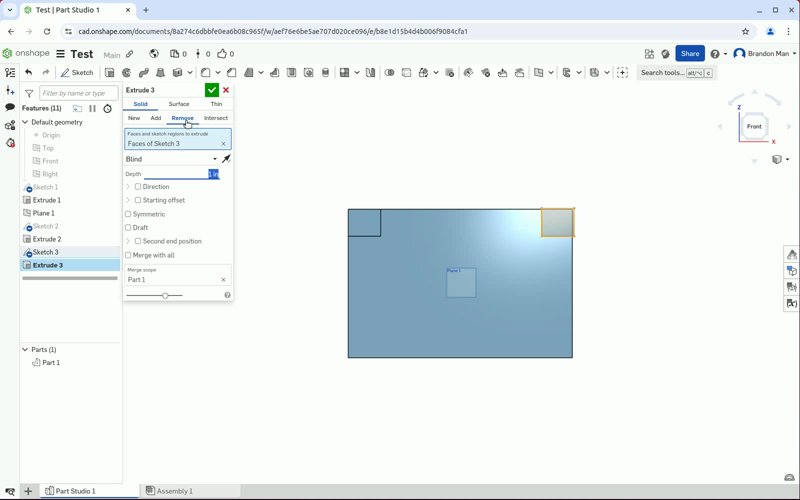
text(11.795)
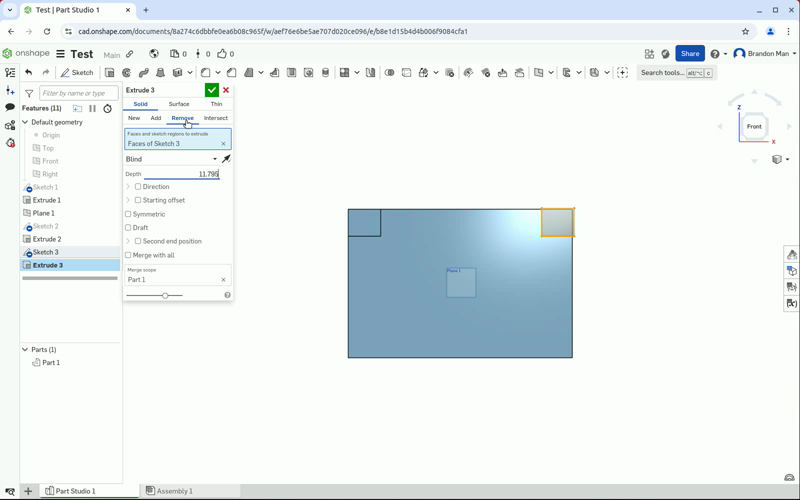
key(tab, 6)
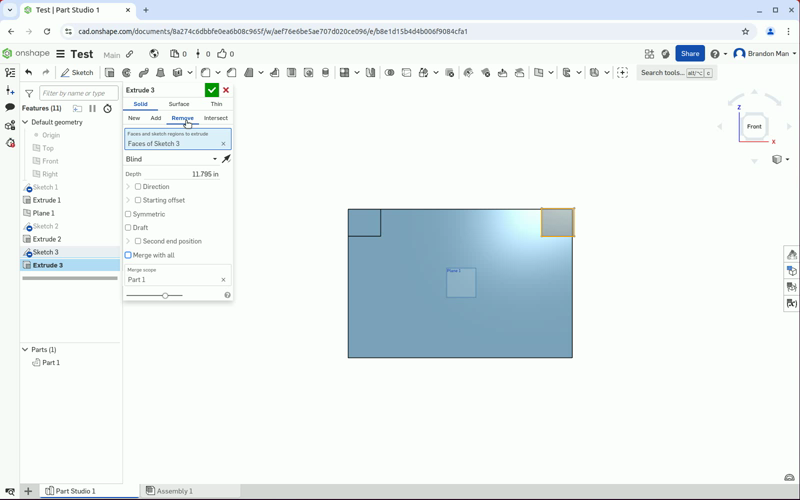
key(space)
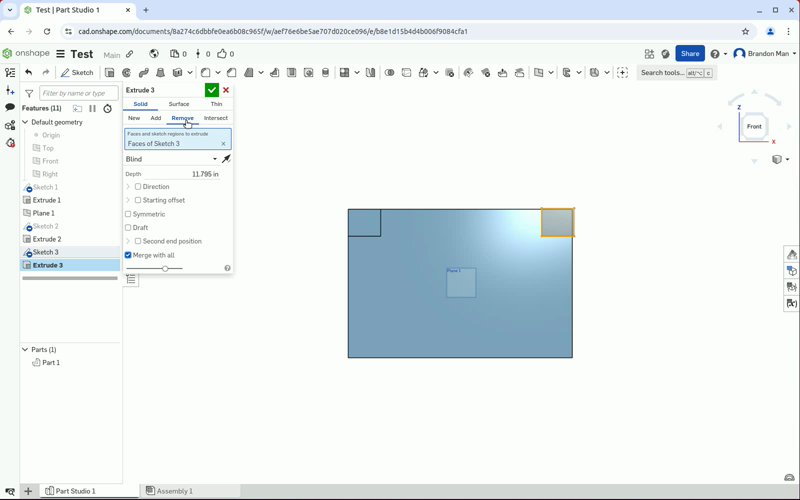
key(enter)
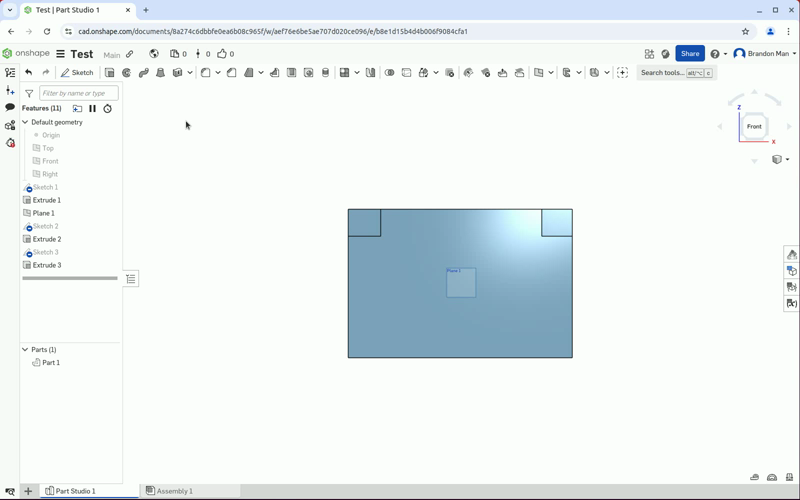
key(shift+h)
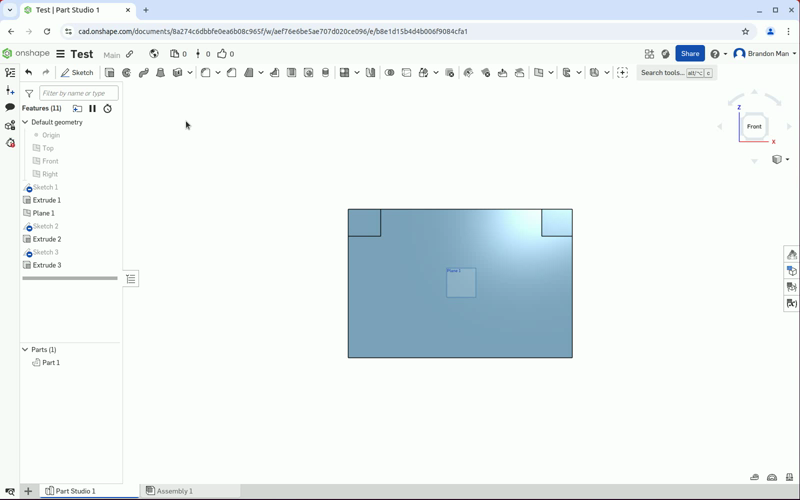
key(shift+h)
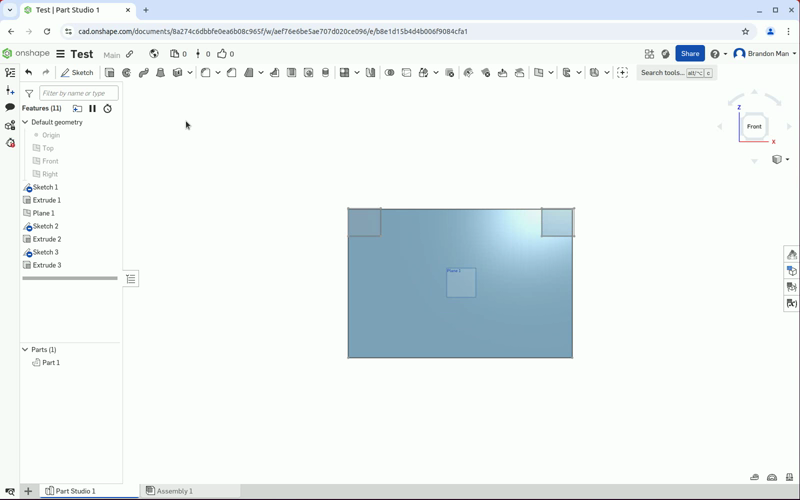
key(shift+7)
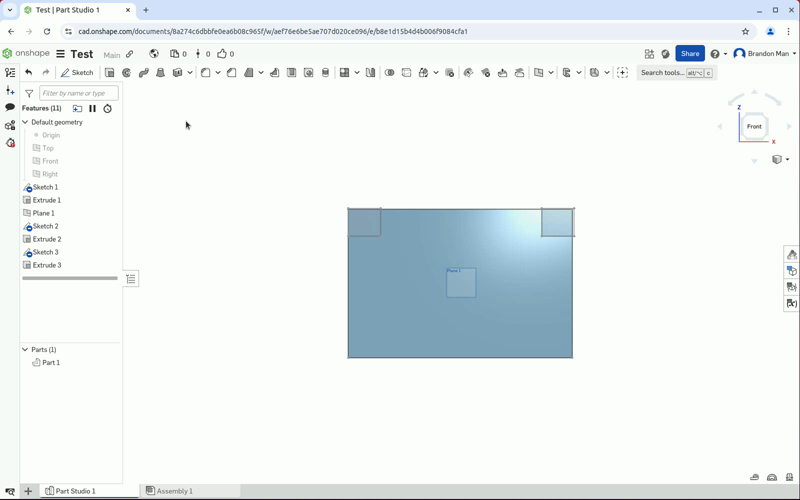
key(left, 2)
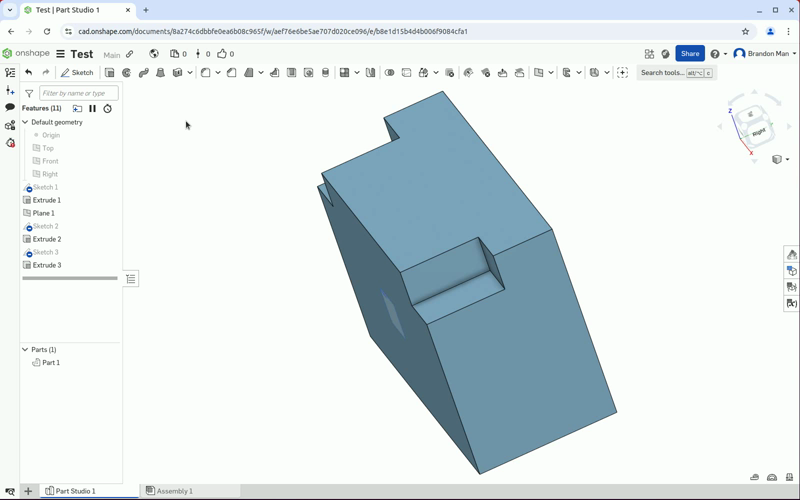
key(down, 2)
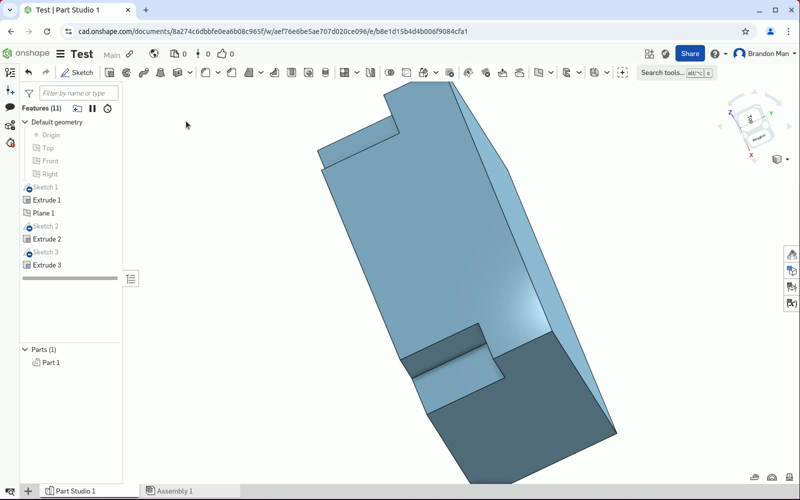
key(up, 2)
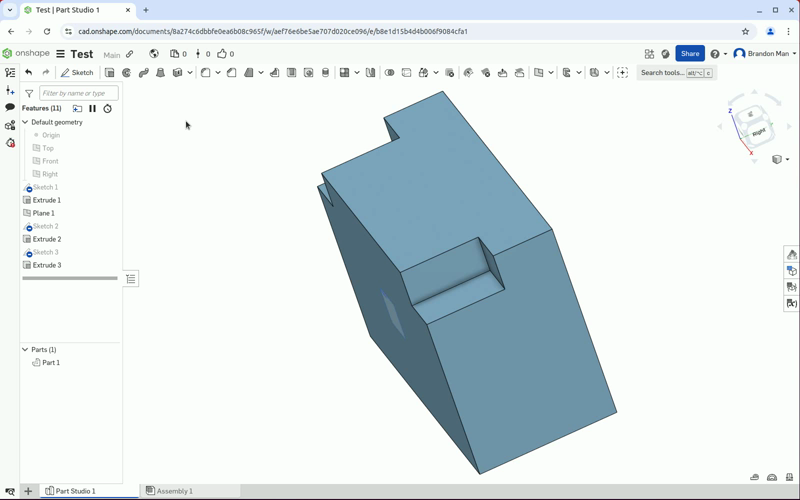
key(right, 2)
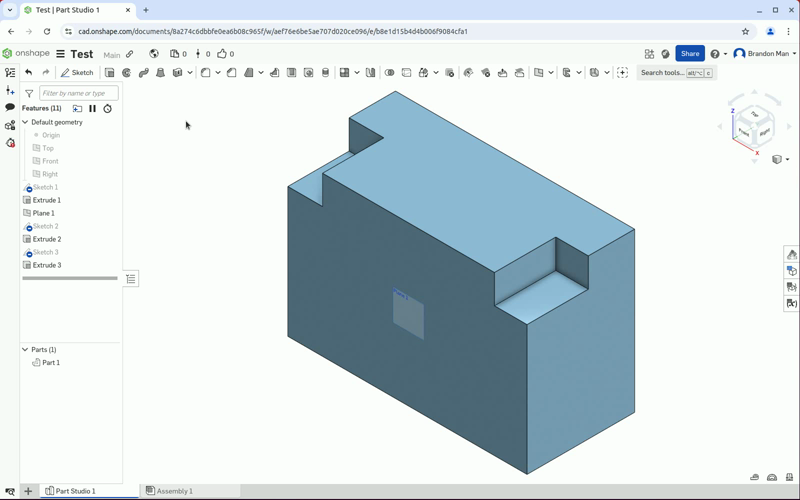
mouse_move(73, 189)
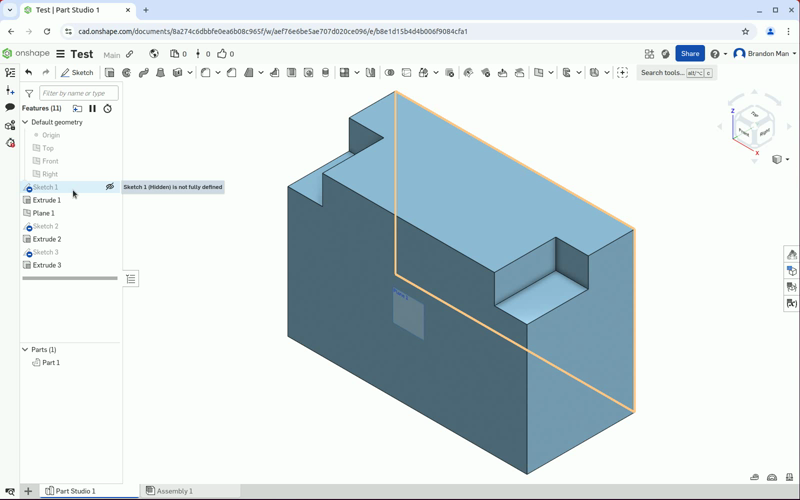
click(73, 189)